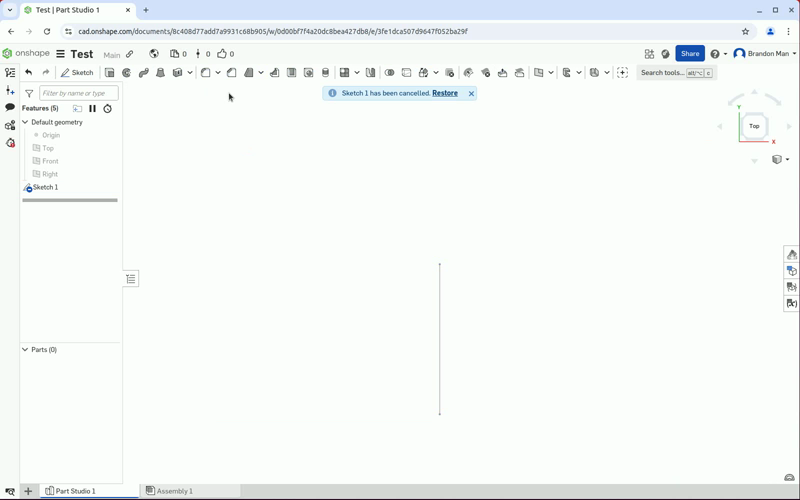
key(shift+h)
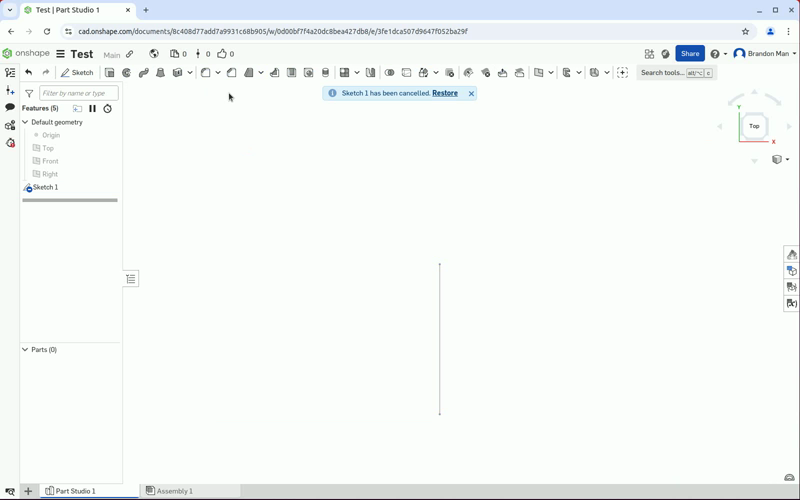
key(shift+s)
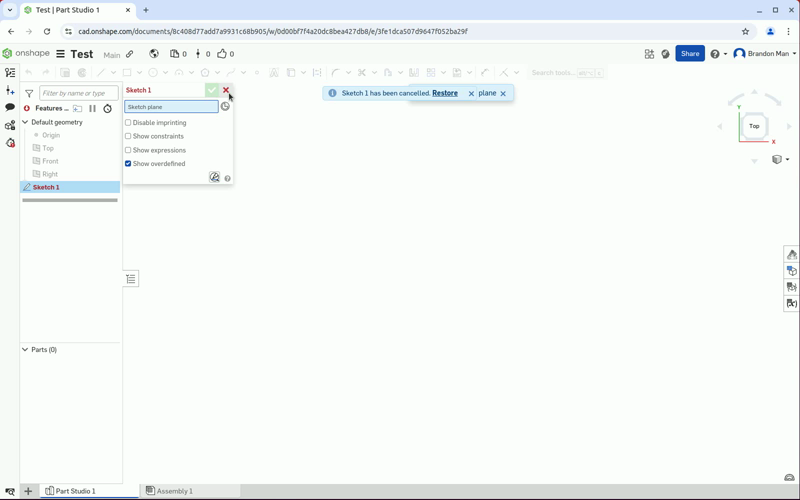
mouse_move(73, 150)
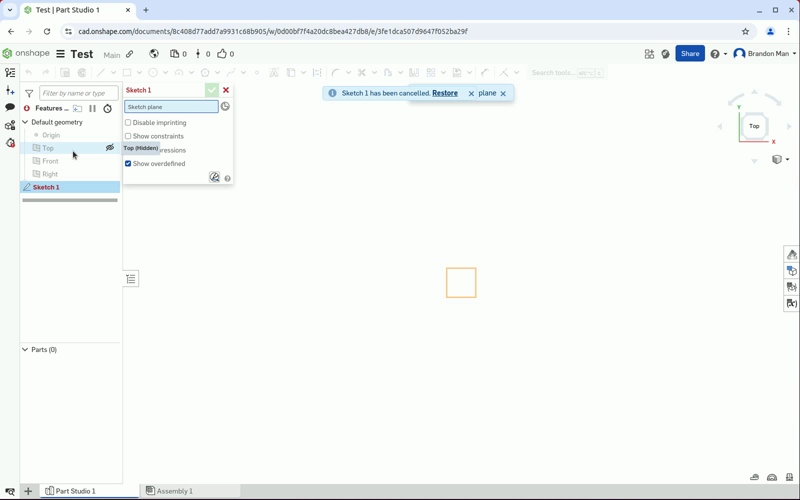
click(73, 150)
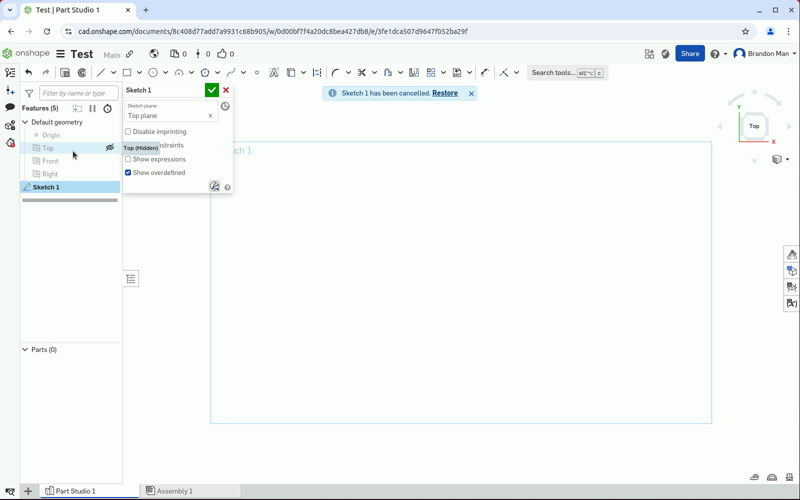
mouse_move(73, 352)
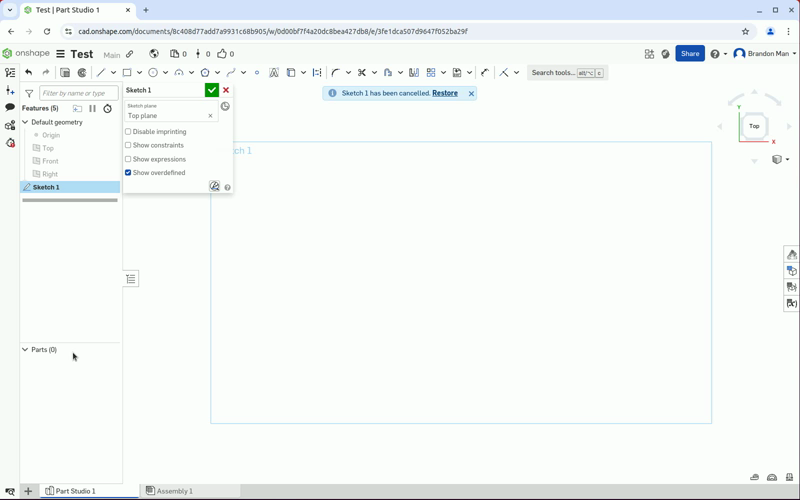
key(y)
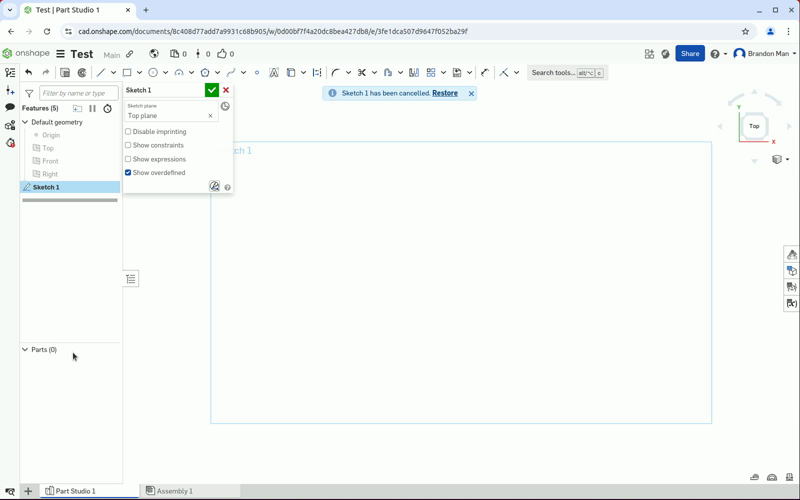
key(a)
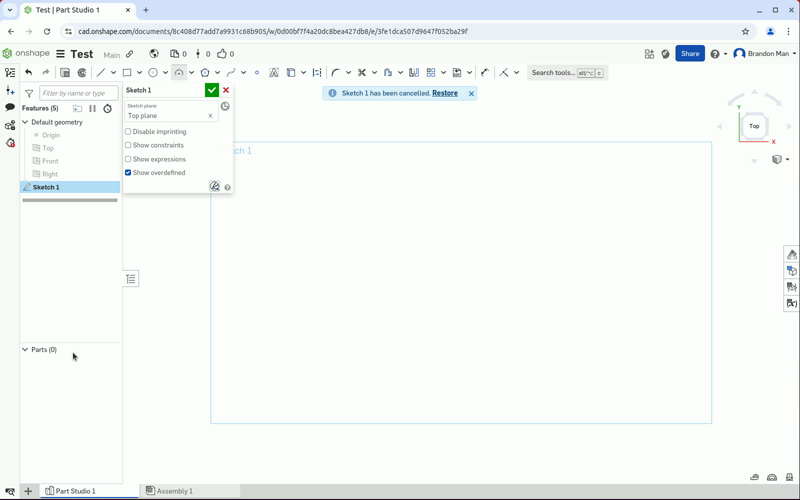
key_down(shift)
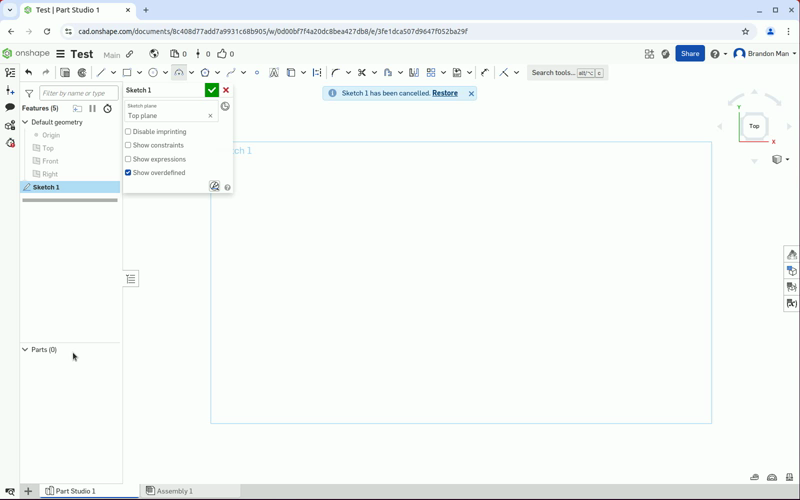
mouse_move(413, 262)
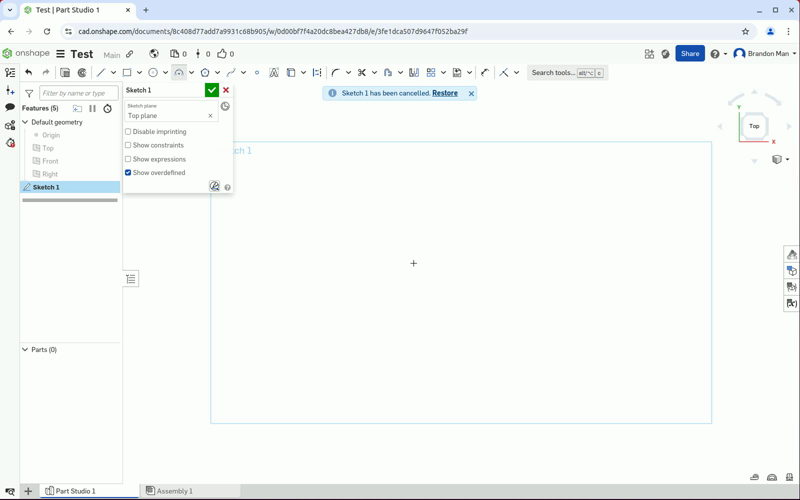
click(413, 262)
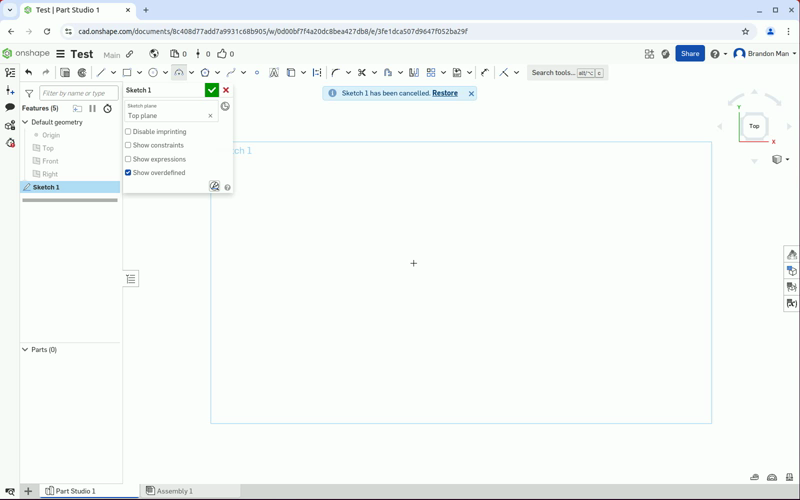
key_up(shift)
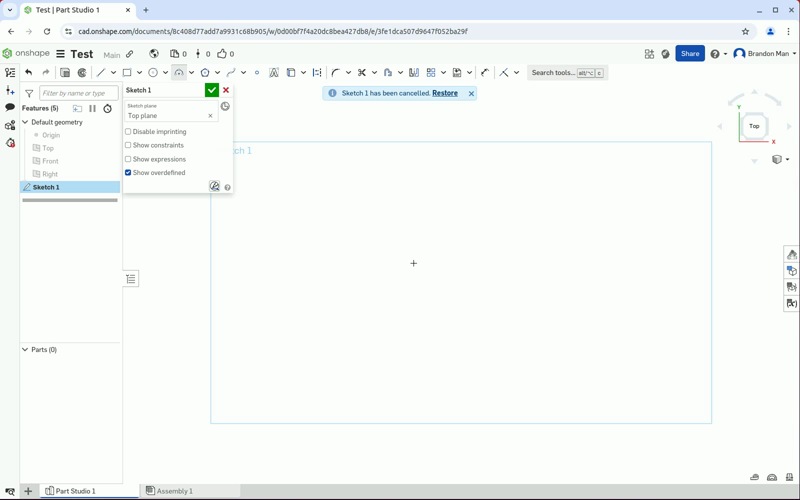
key_down(shift)
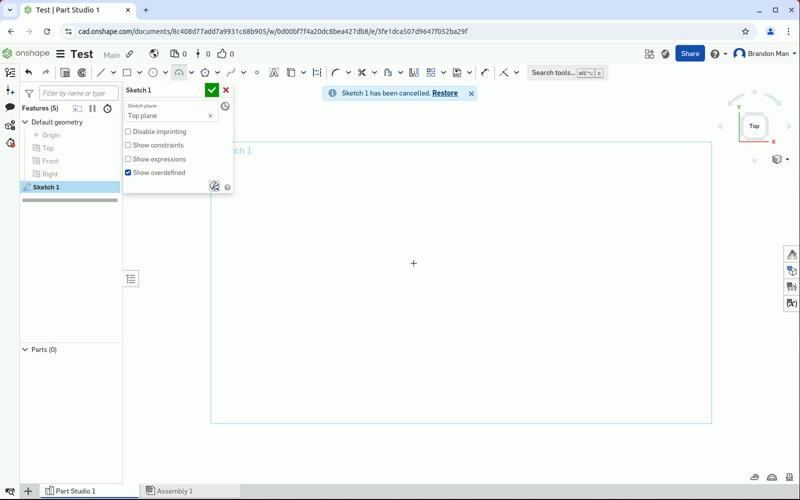
mouse_move(507, 262)
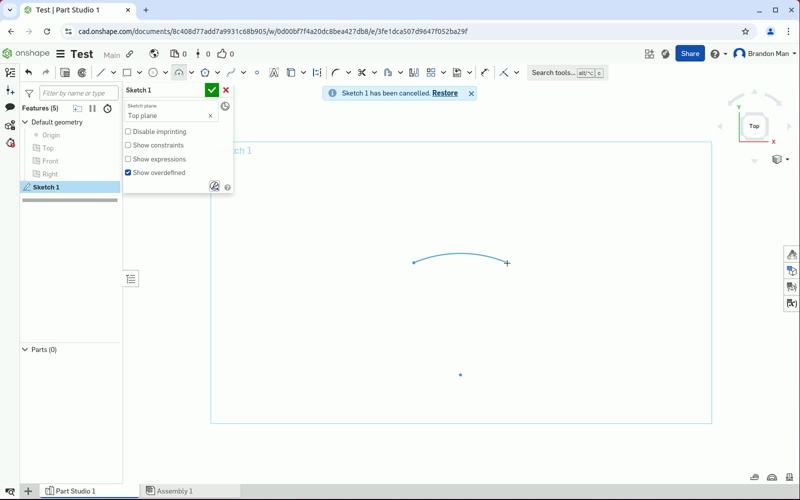
click(507, 262)
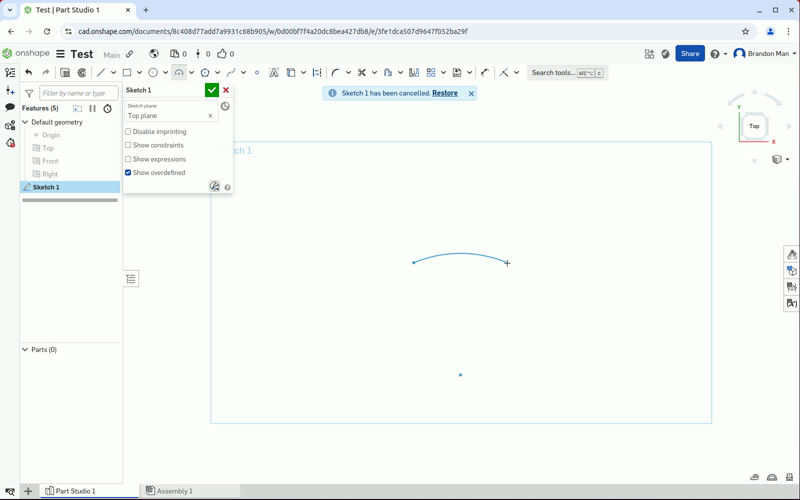
mouse_move(460, 333)
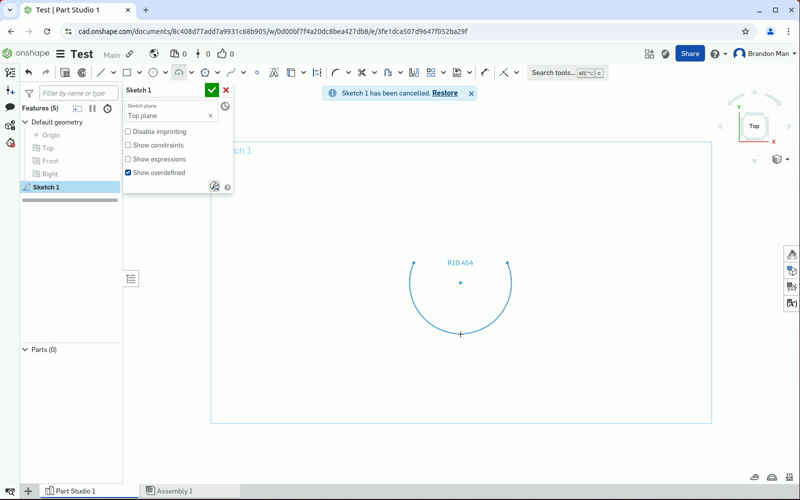
click(460, 333)
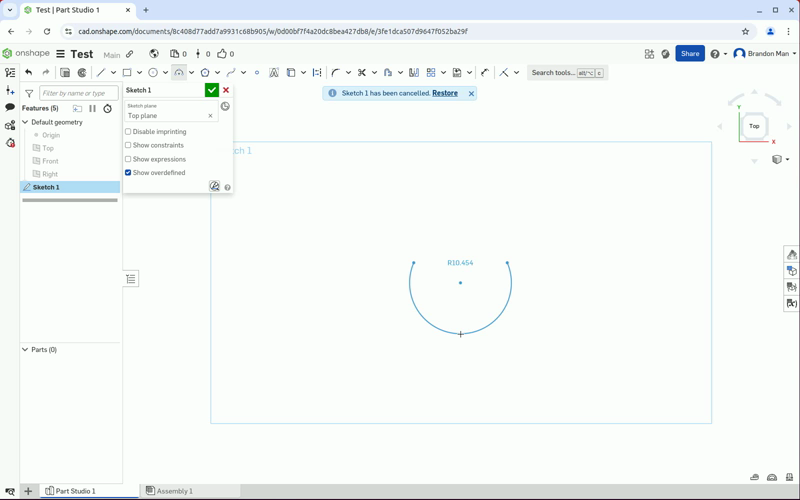
key_up(shift)
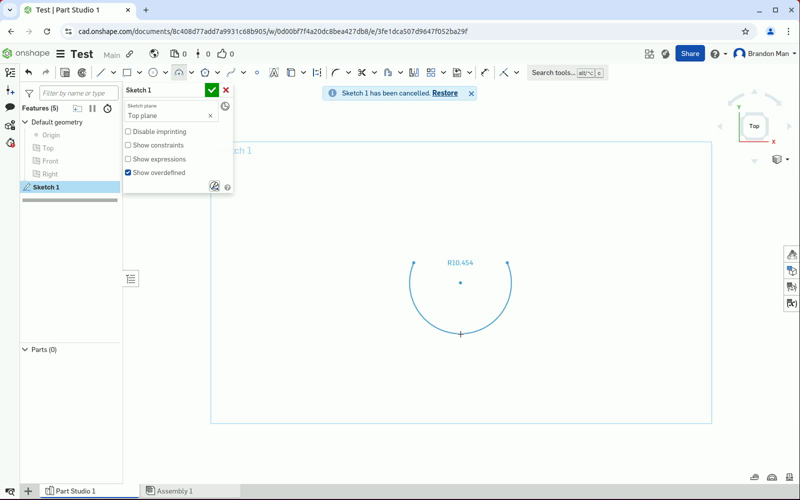
key(esc)
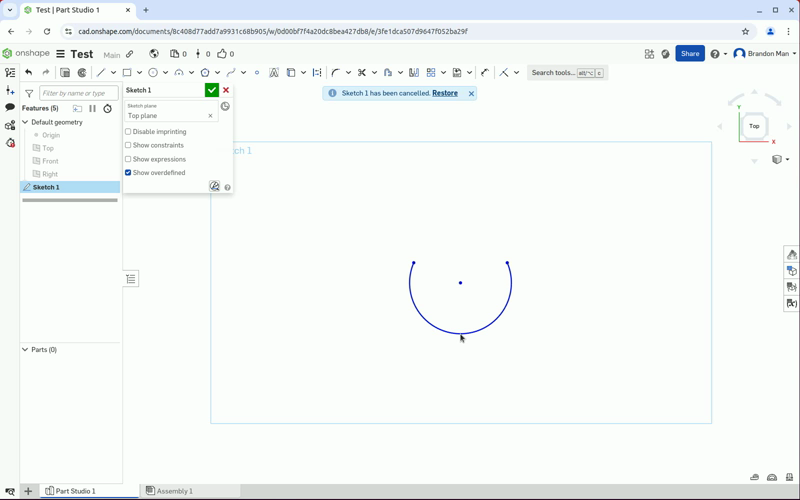
key(l)
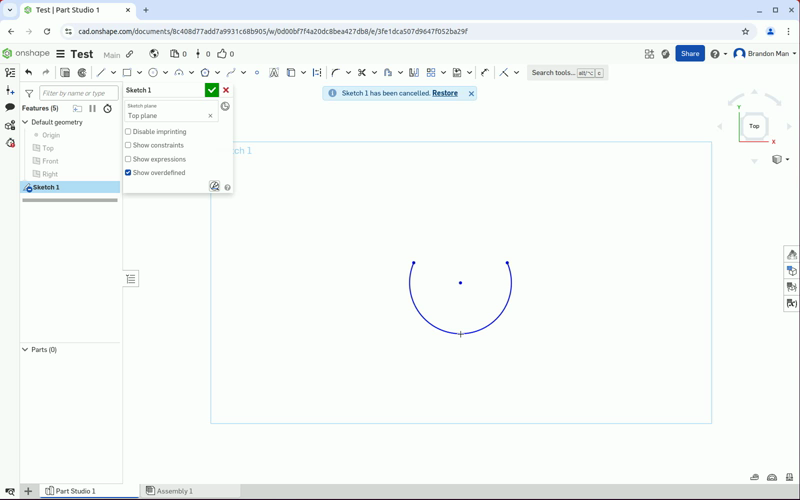
mouse_move(507, 262)
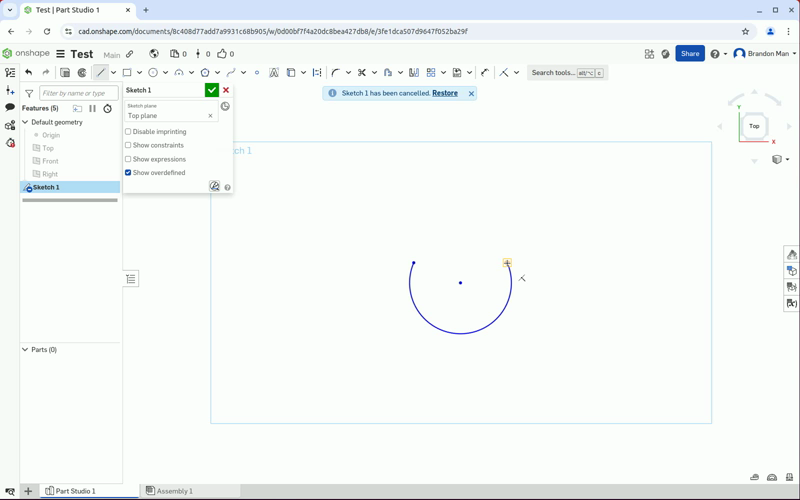
click(507, 262)
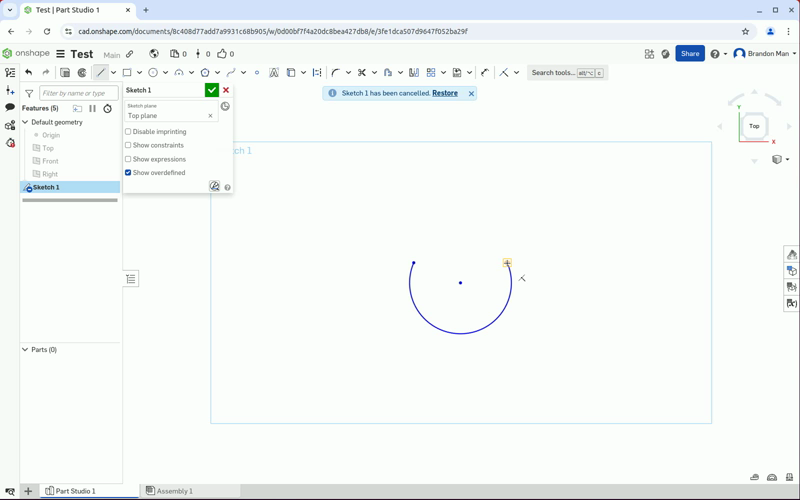
key_down(shift)
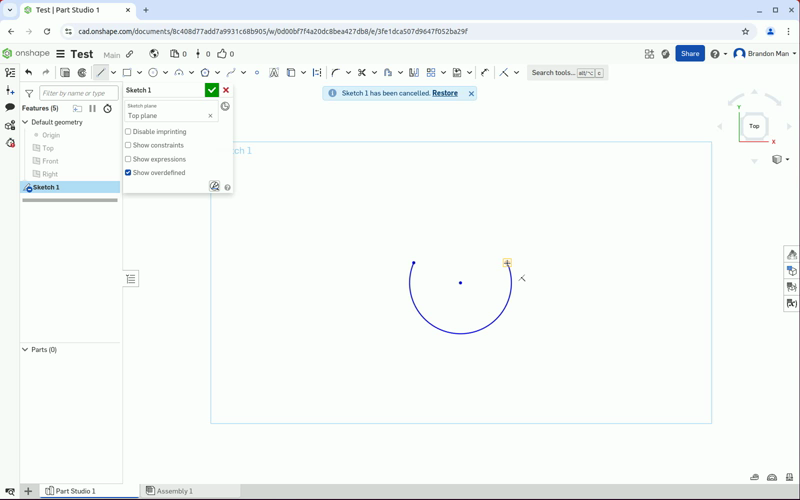
mouse_move(537, 262)
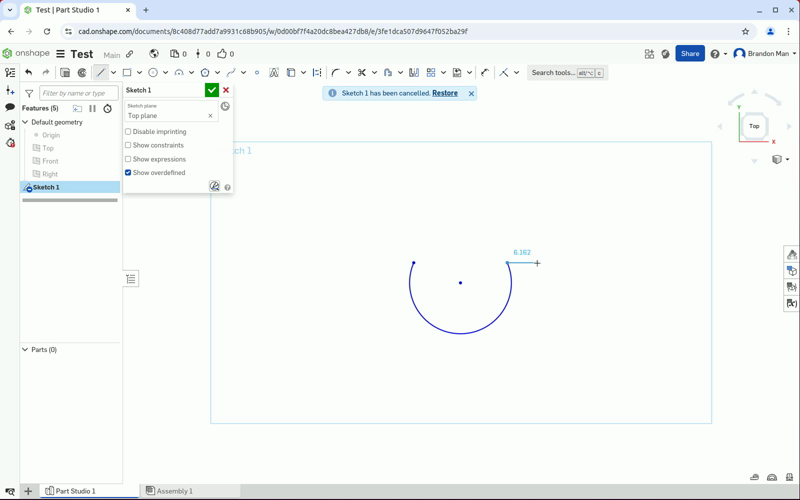
mouse_move(504, 257)
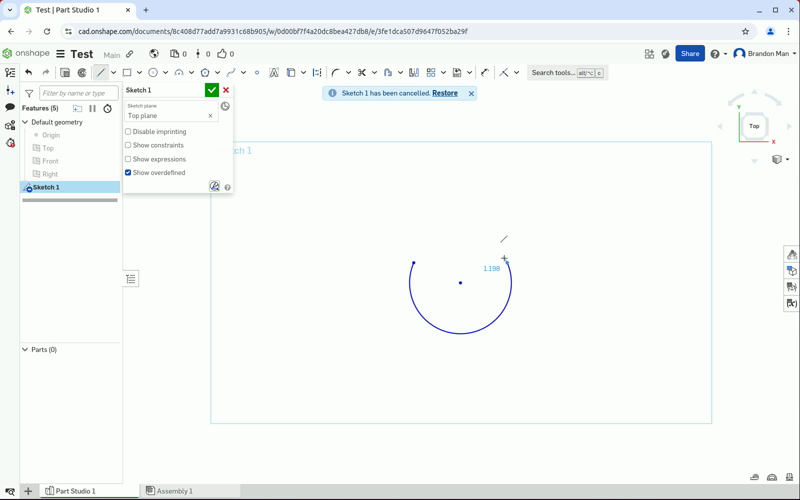
scroll(6)
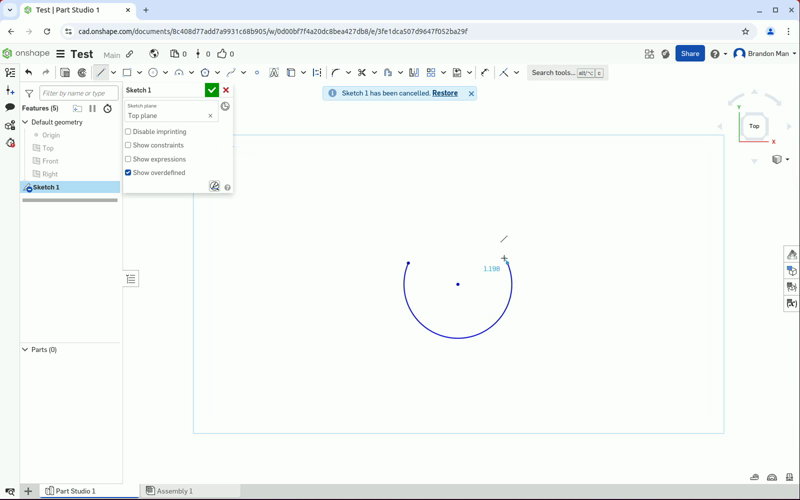
scroll(6)
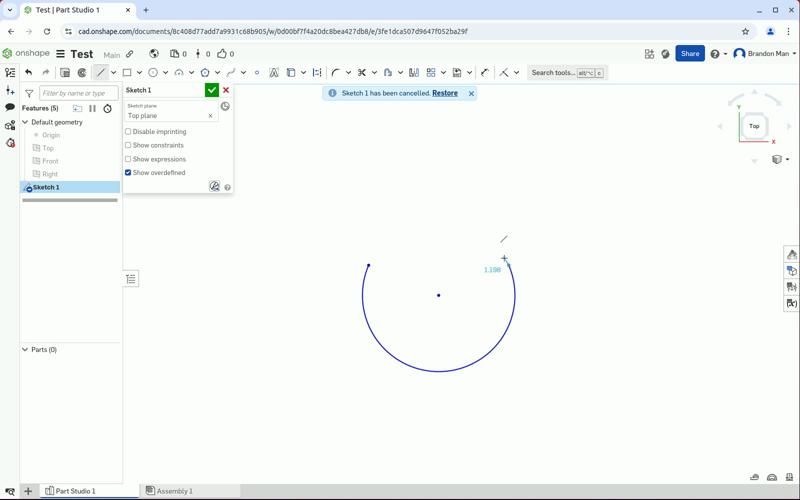
scroll(6)
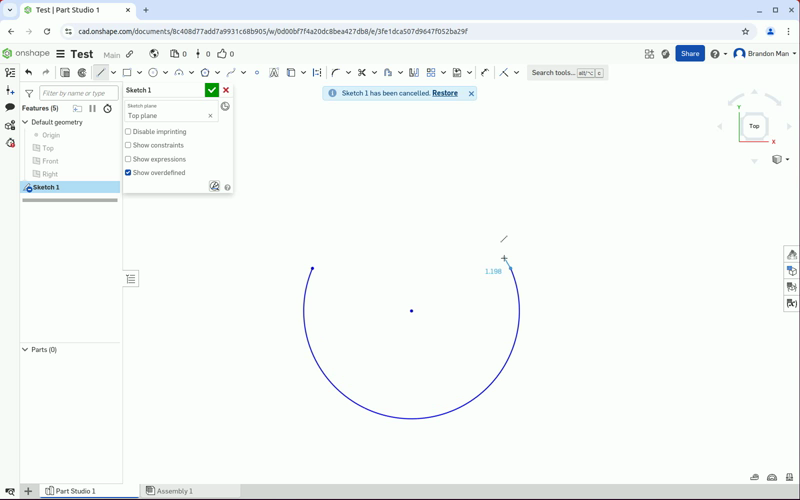
scroll(6)
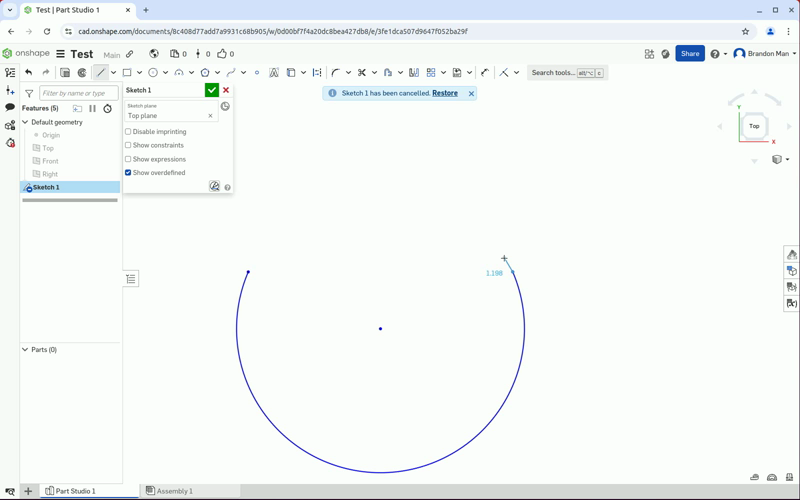
scroll(6)
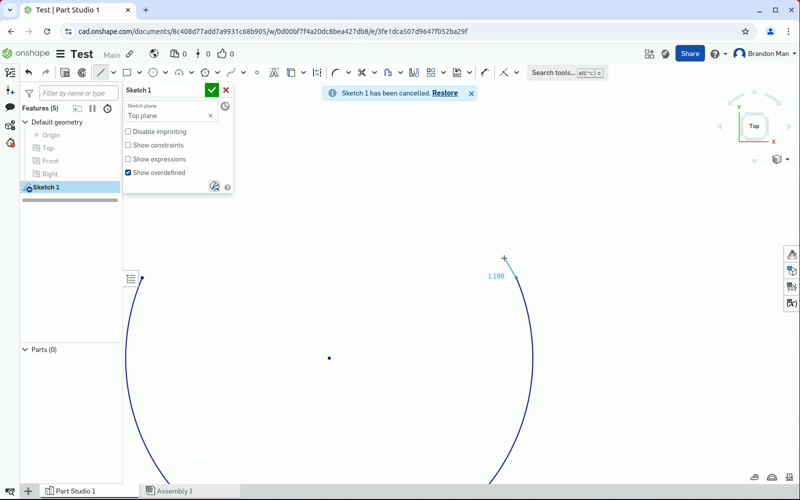
scroll(6)
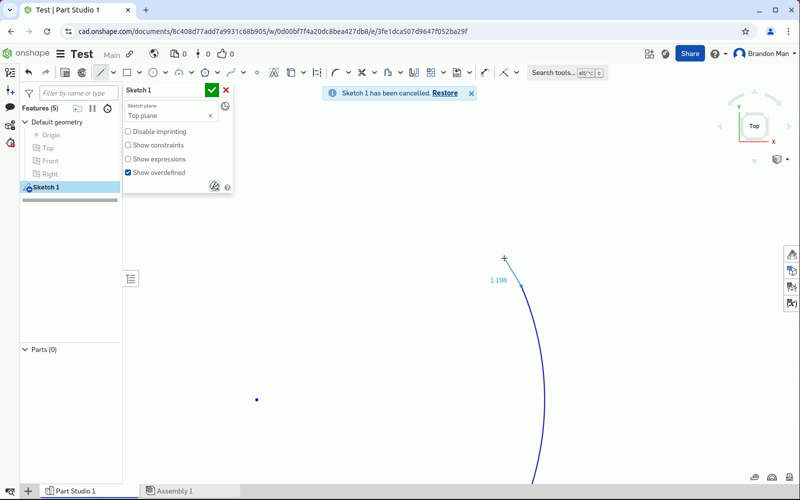
scroll(6)
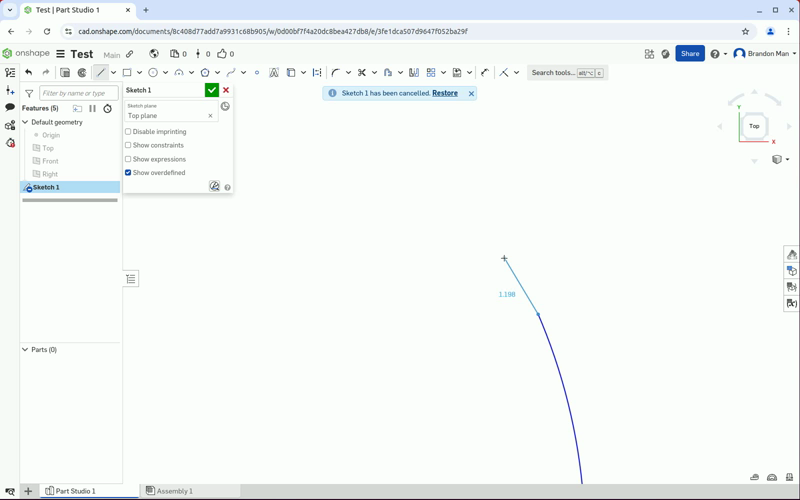
click(504, 257)
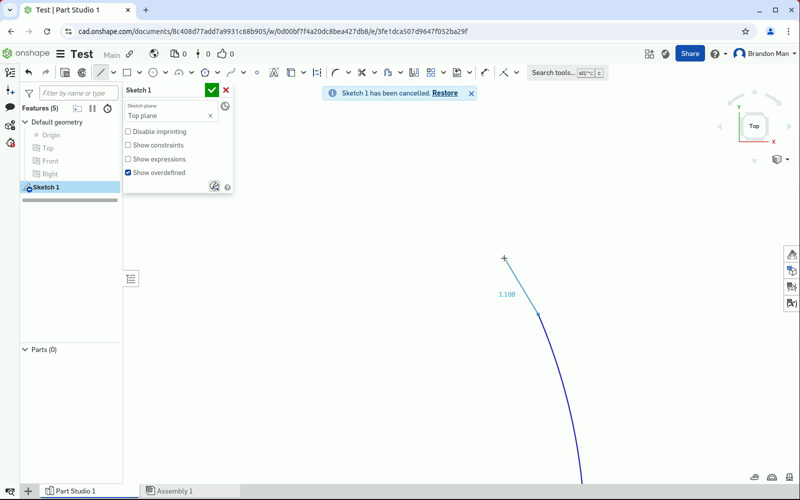
scroll(-6)
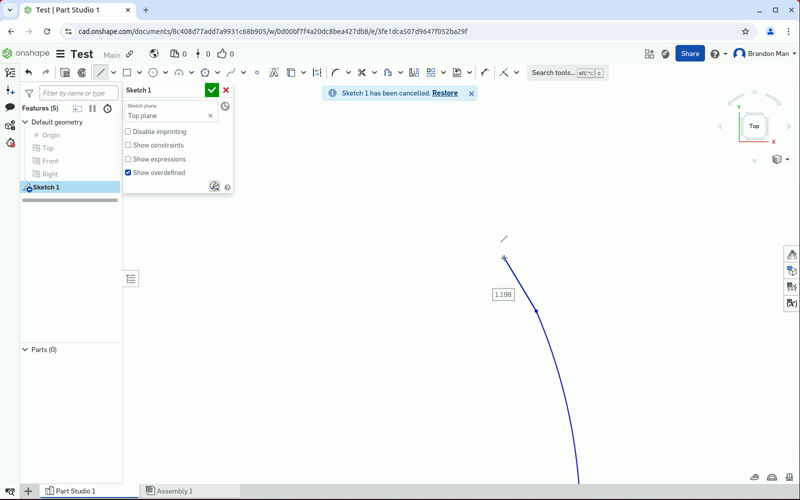
scroll(-6)
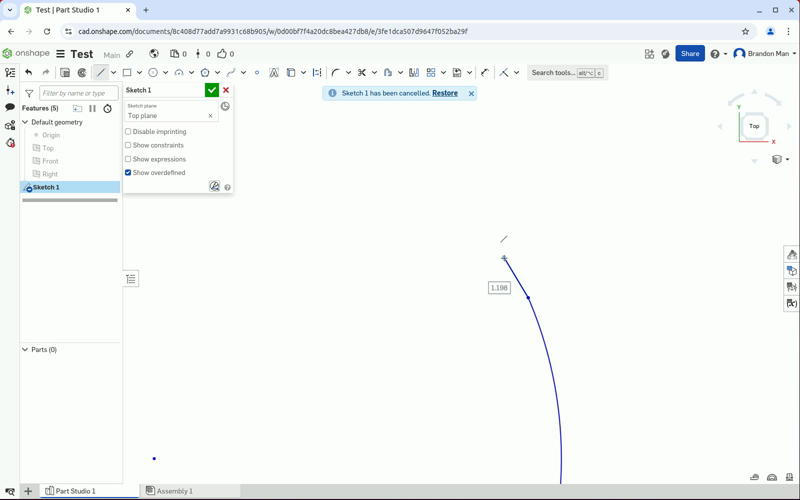
scroll(-6)
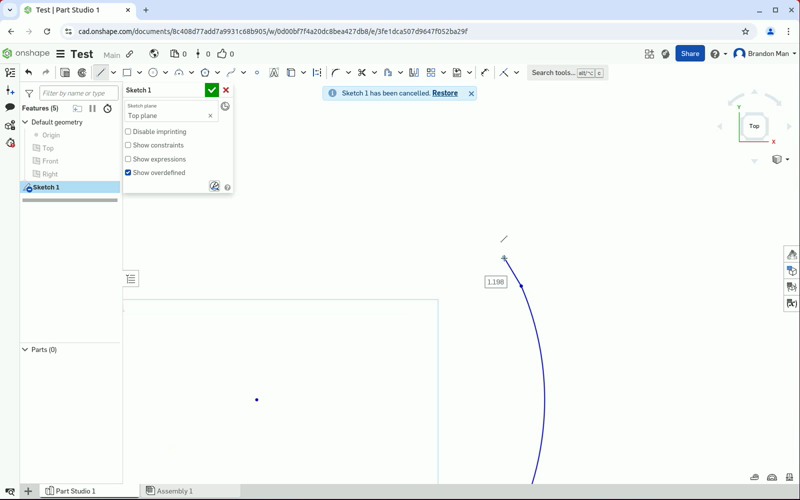
scroll(-6)
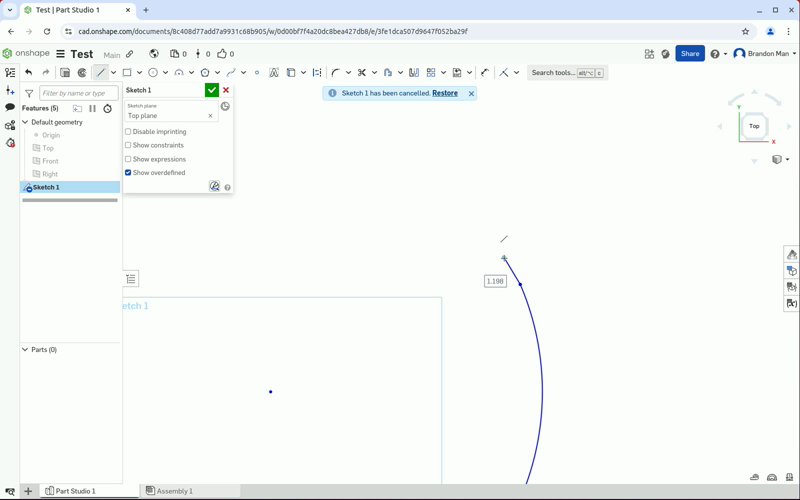
scroll(-6)
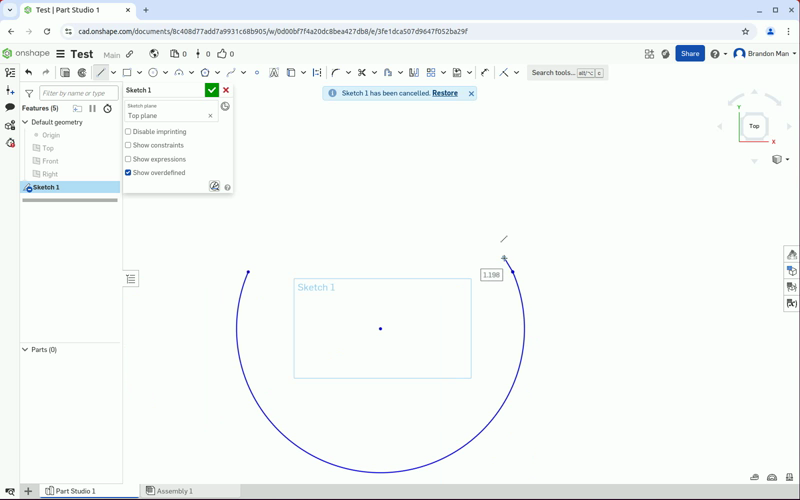
scroll(-6)
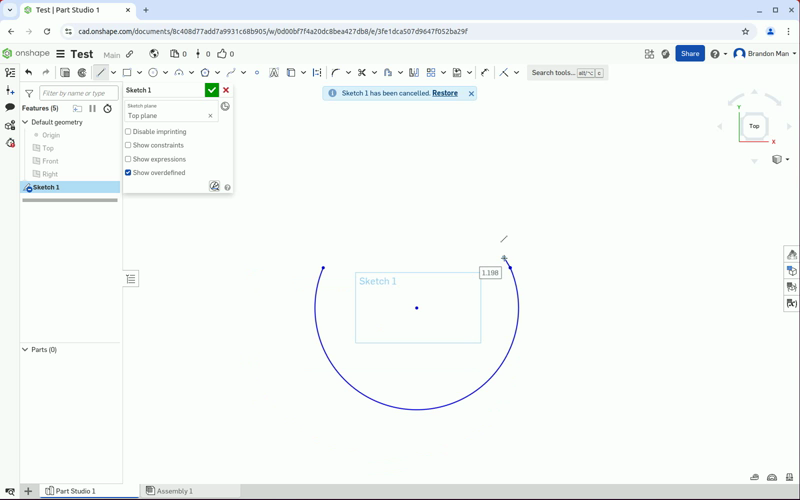
scroll(-6)
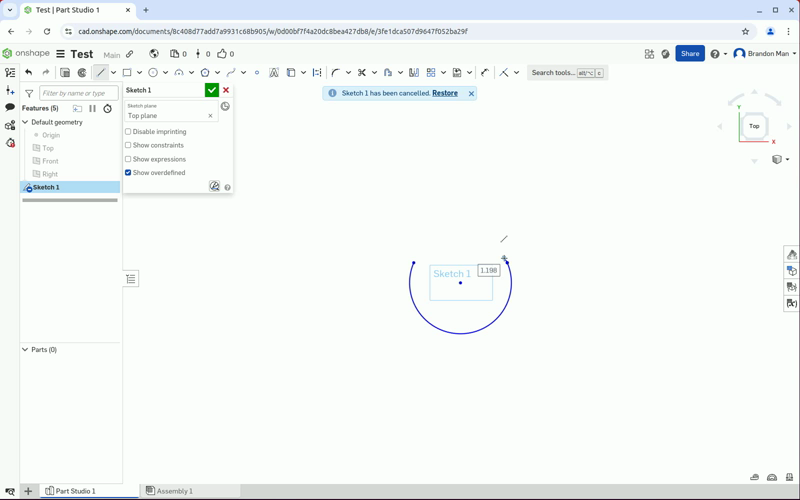
key_up(shift)
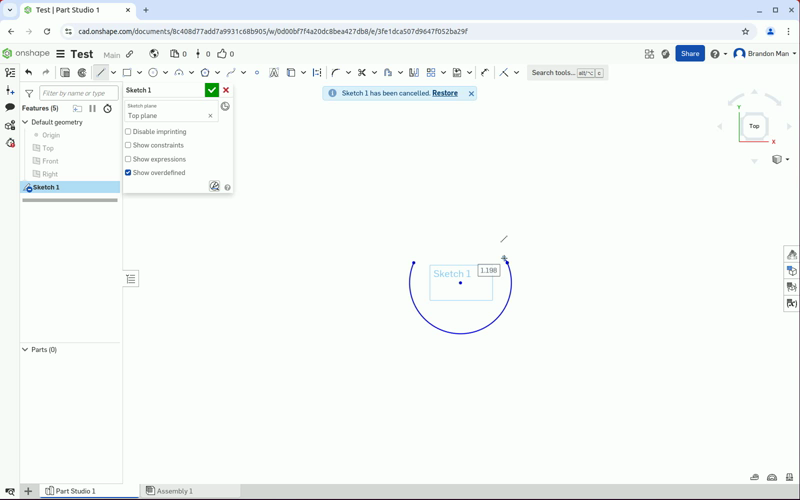
key(esc)
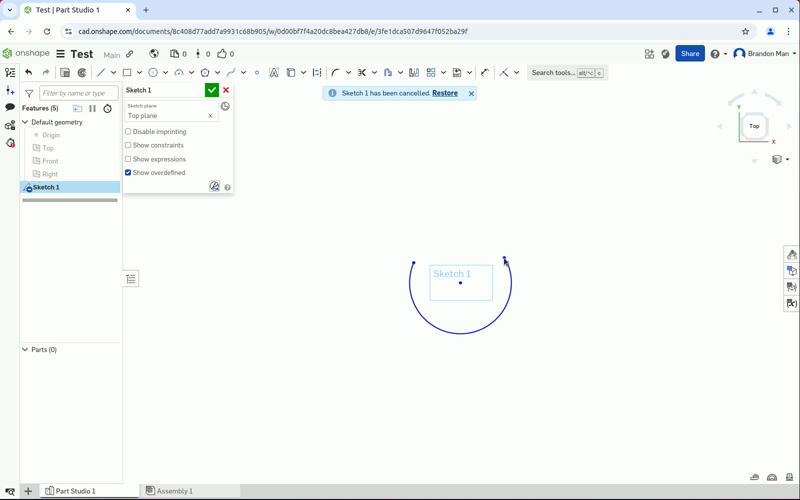
key(a)
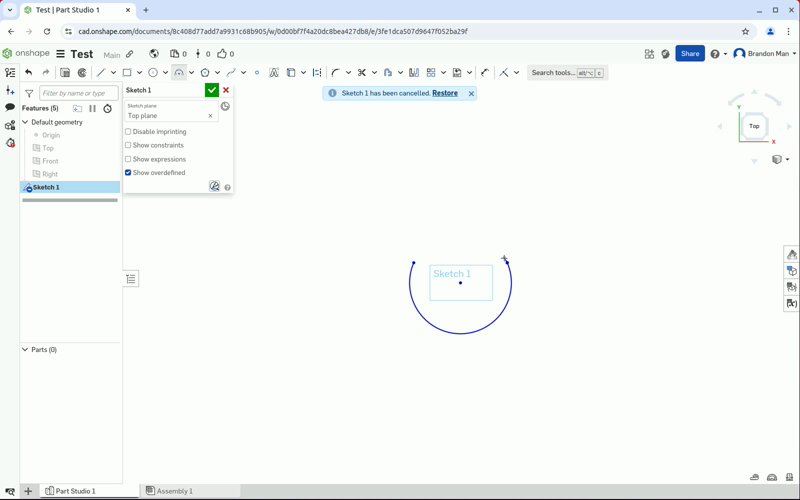
mouse_move(504, 257)
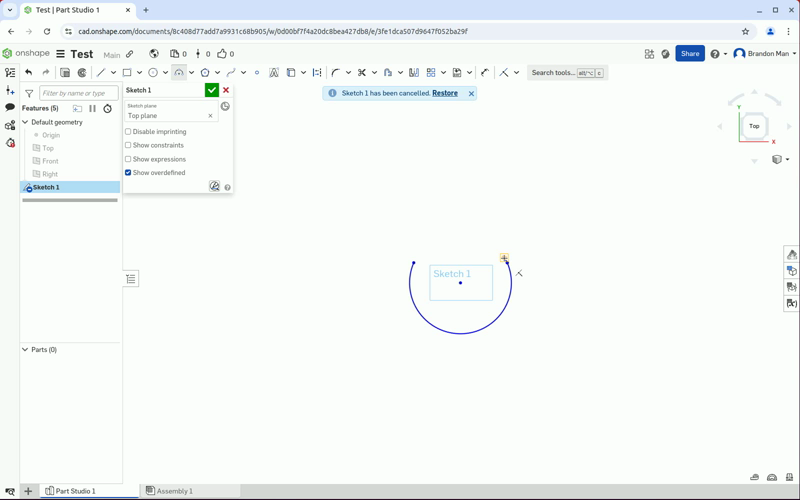
click(504, 257)
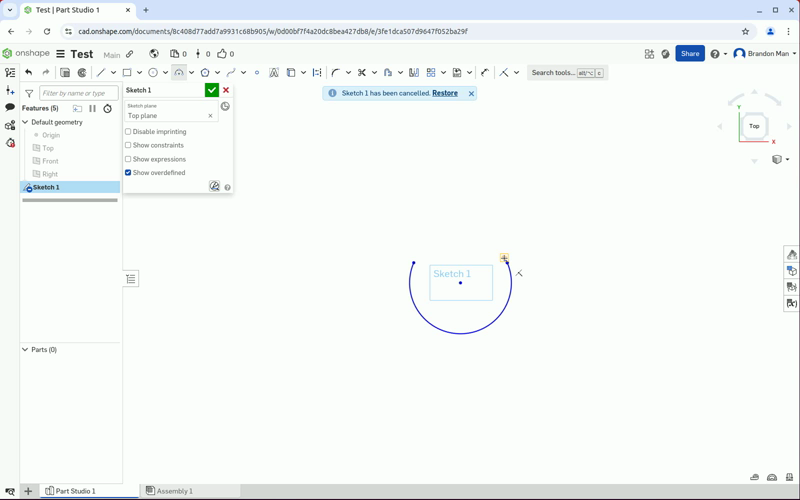
key_down(shift)
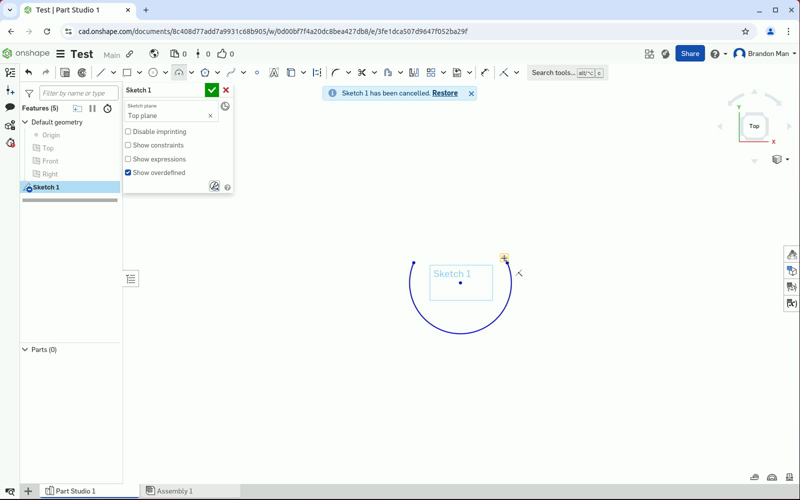
mouse_move(416, 257)
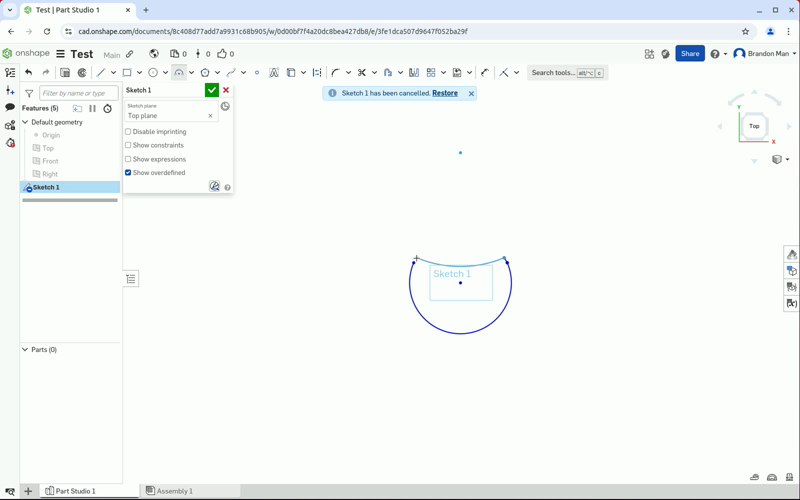
click(416, 257)
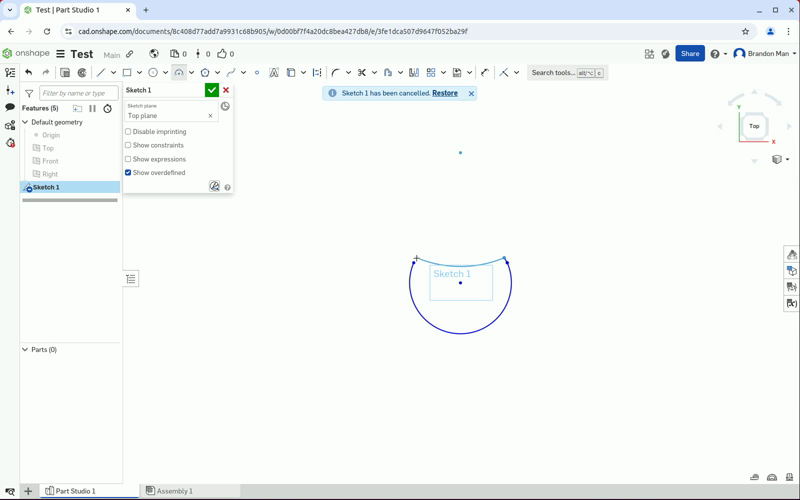
mouse_move(460, 232)
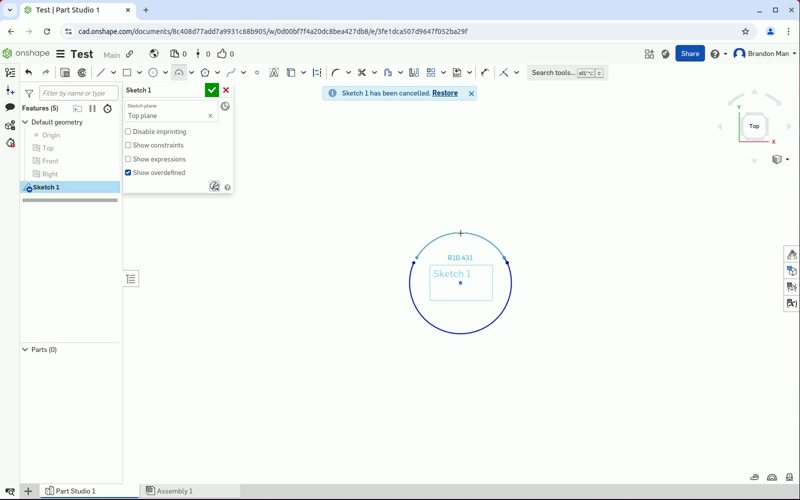
click(460, 232)
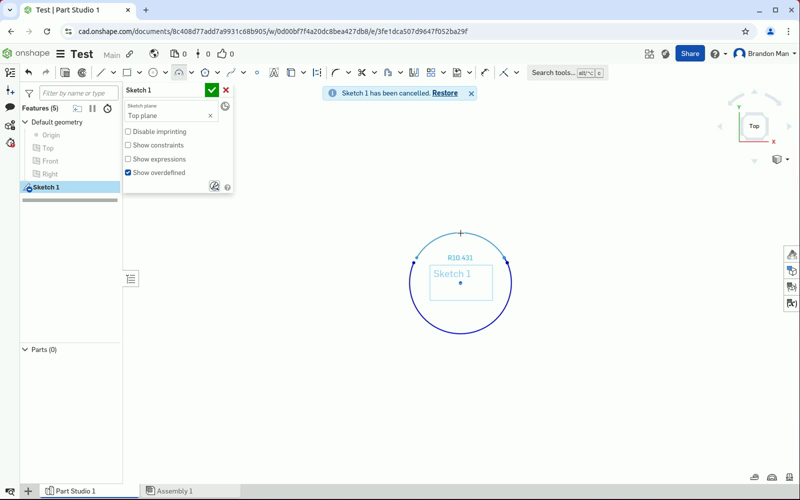
key_up(shift)
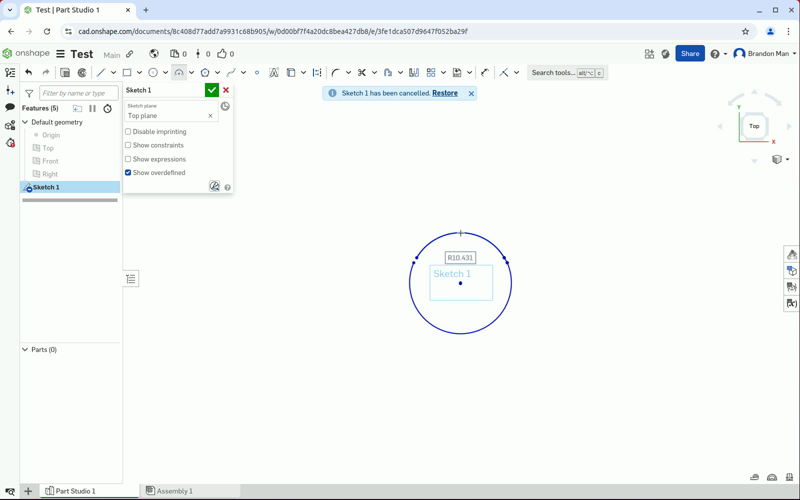
key(esc)
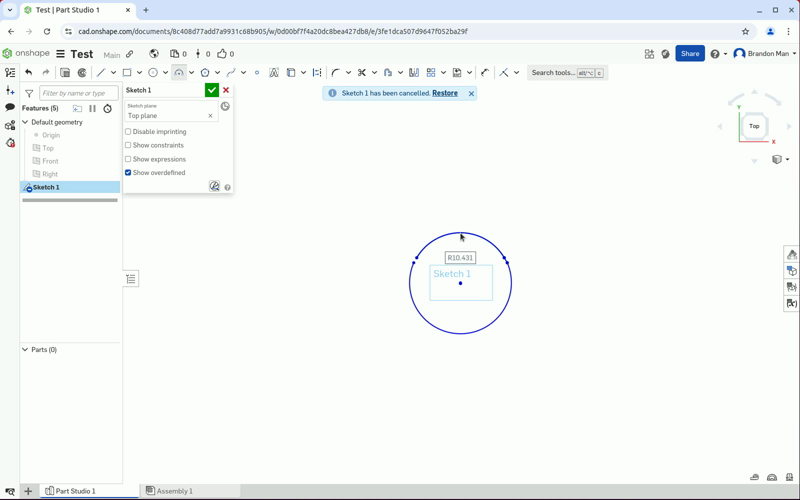
key(l)
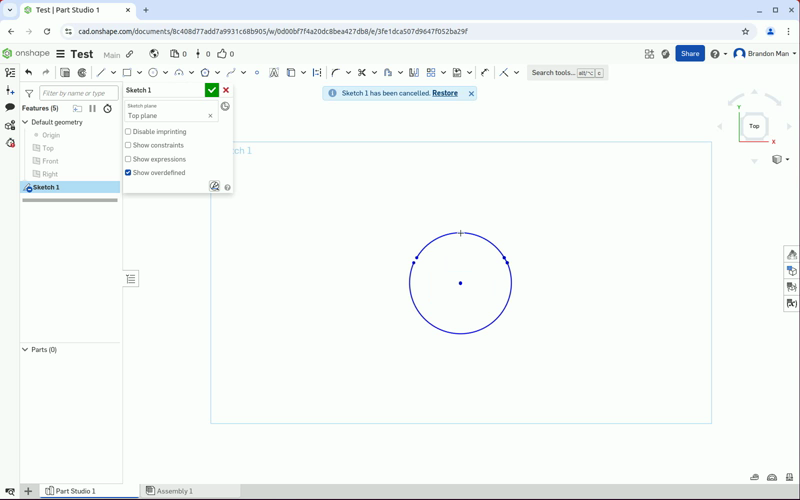
mouse_move(416, 257)
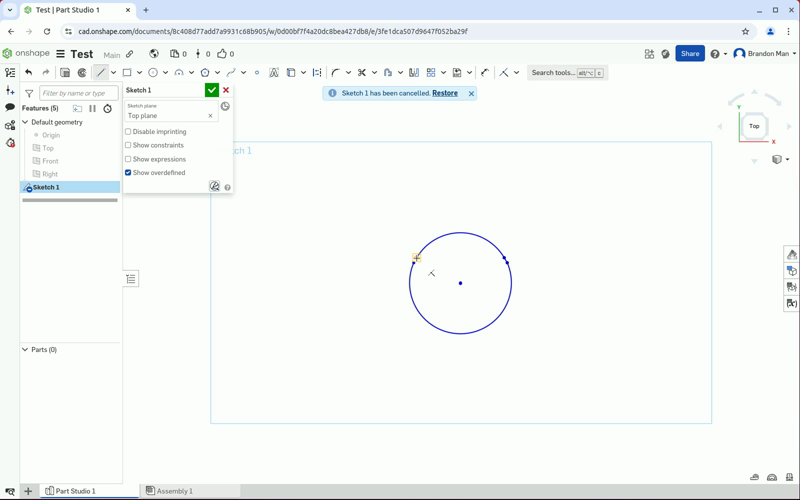
click(416, 257)
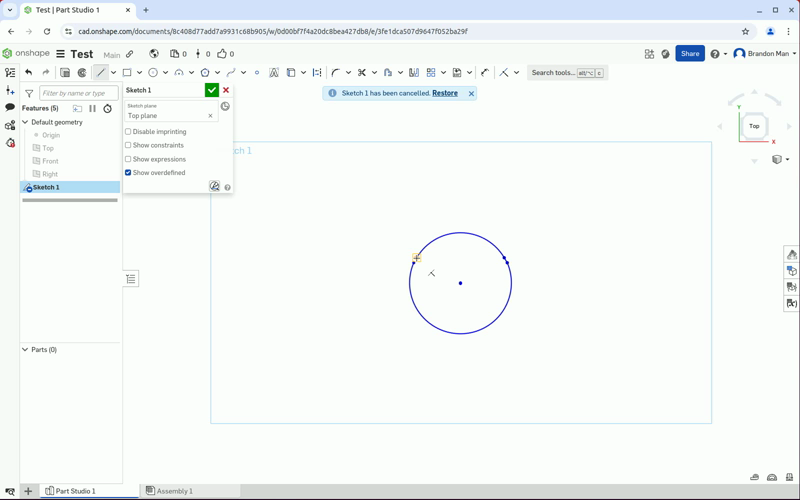
mouse_move(447, 257)
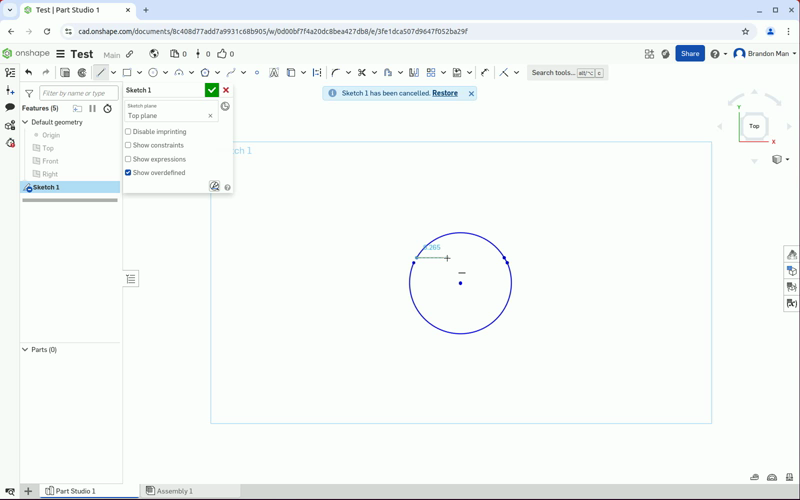
key_down(shift)
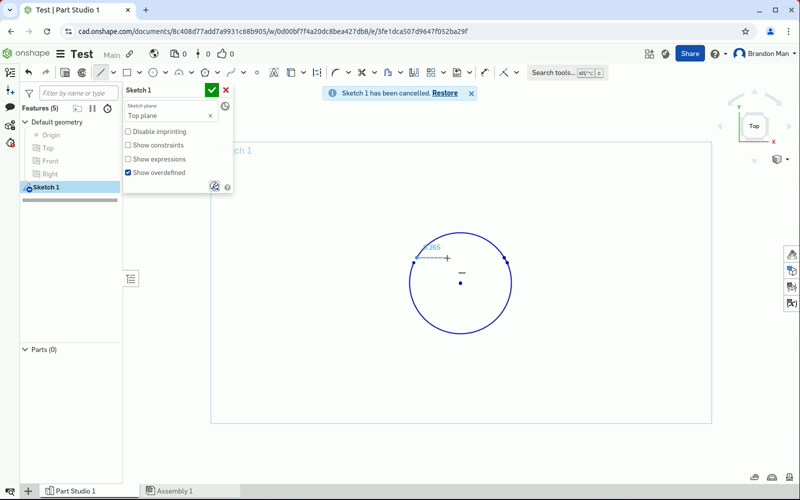
mouse_move(413, 262)
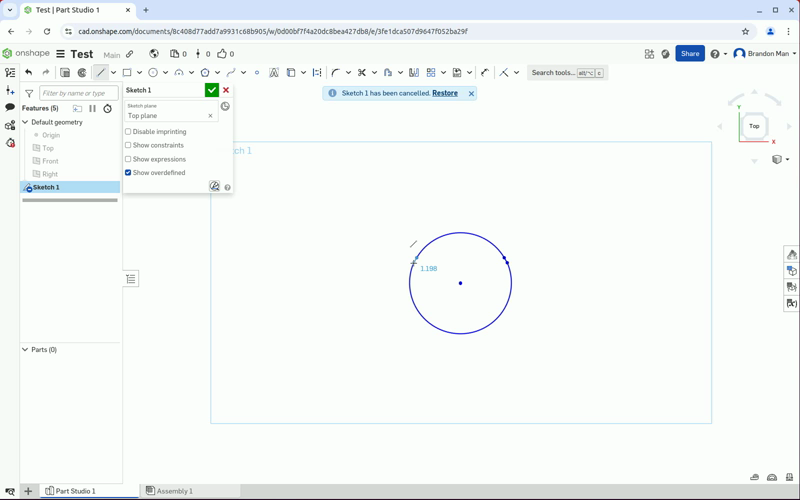
scroll(6)
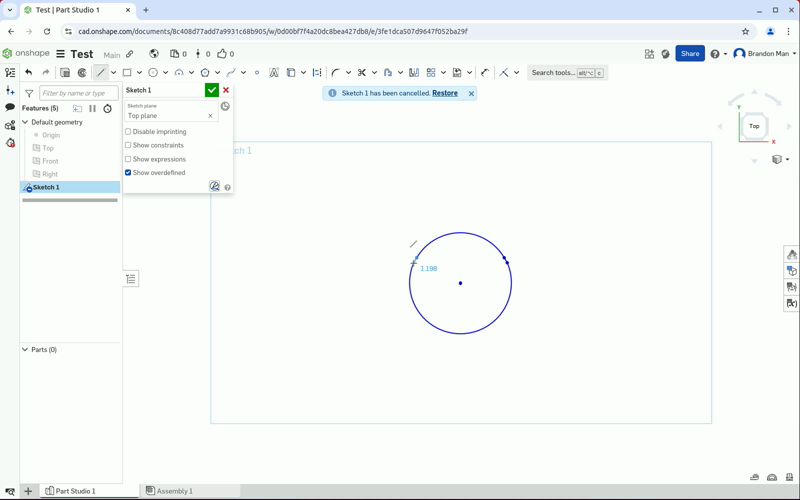
scroll(6)
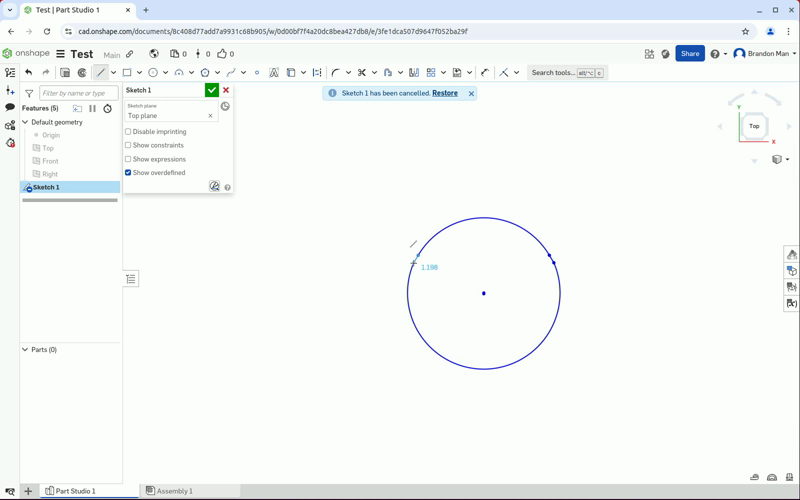
scroll(6)
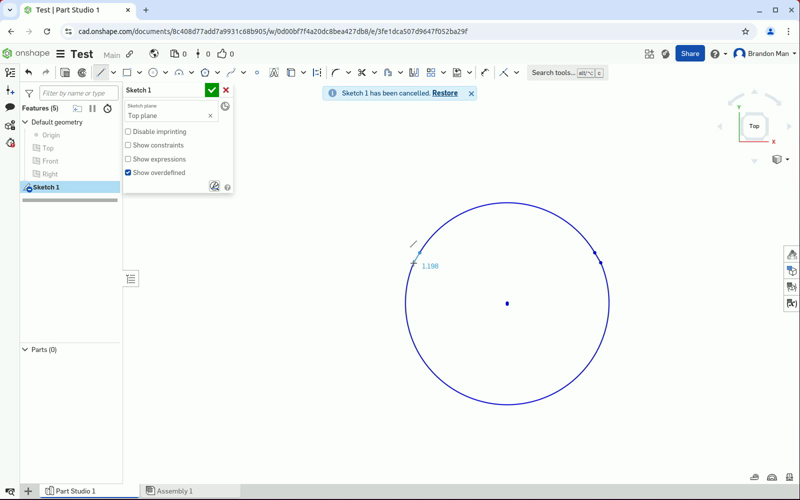
scroll(6)
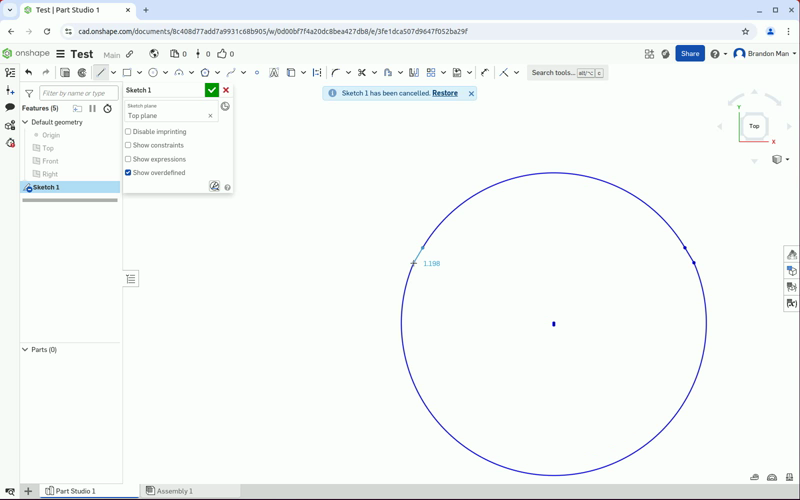
scroll(6)
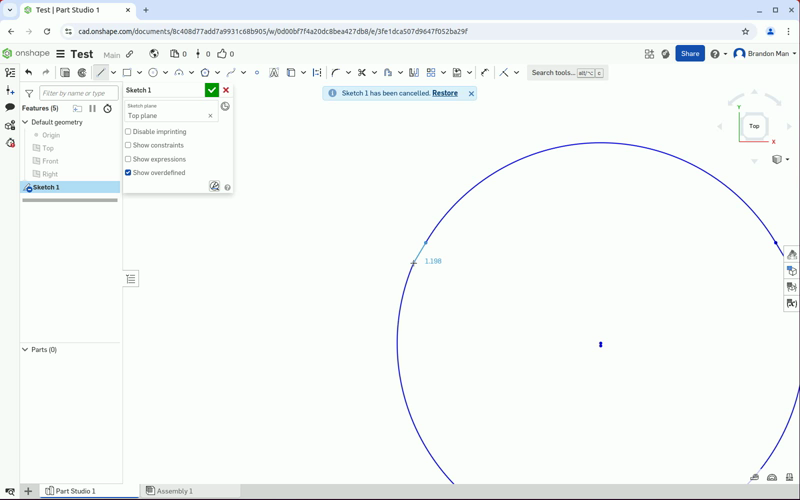
scroll(6)
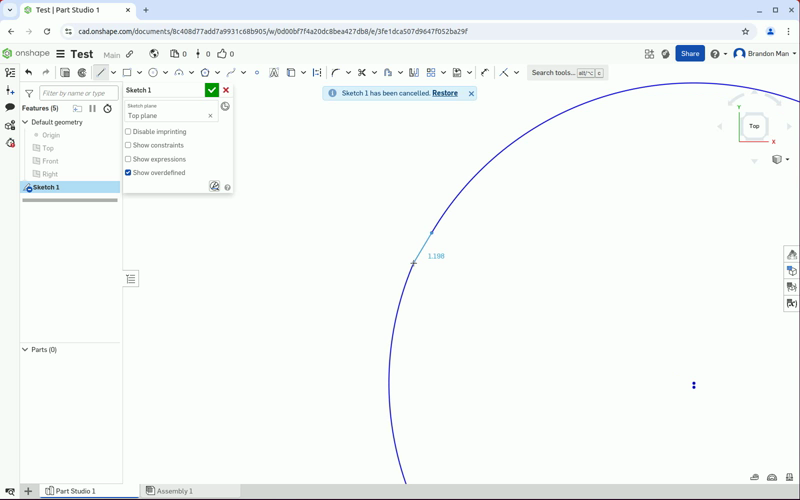
scroll(6)
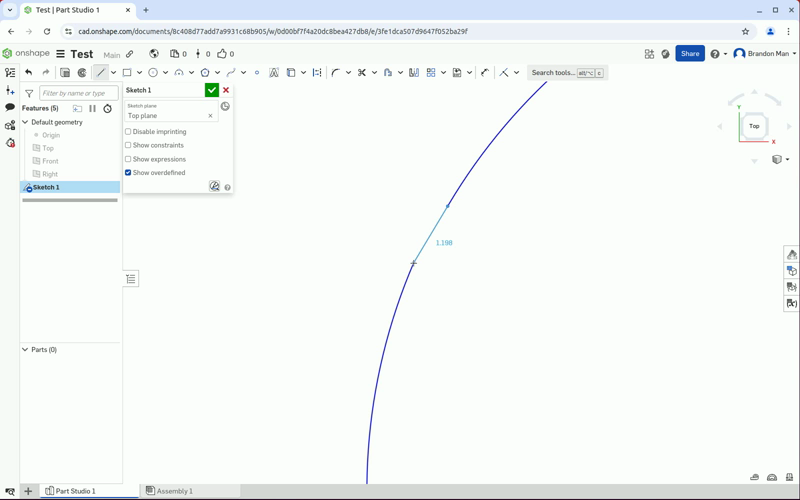
key_up(shift)
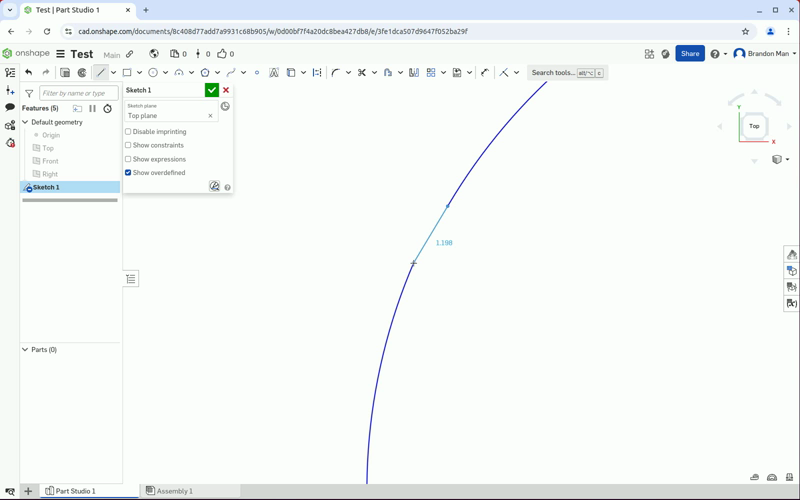
click(413, 262)
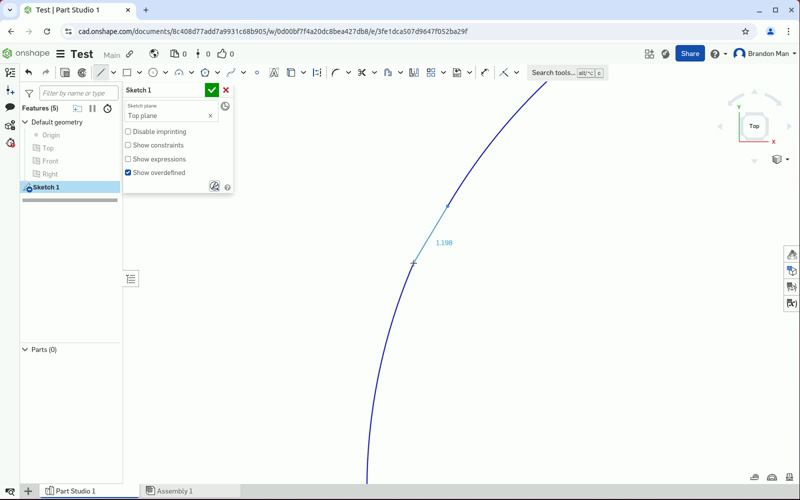
scroll(-6)
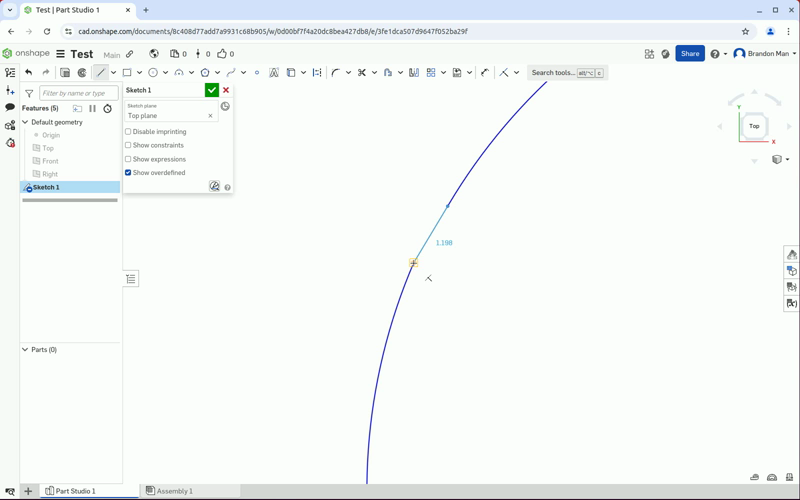
scroll(-6)
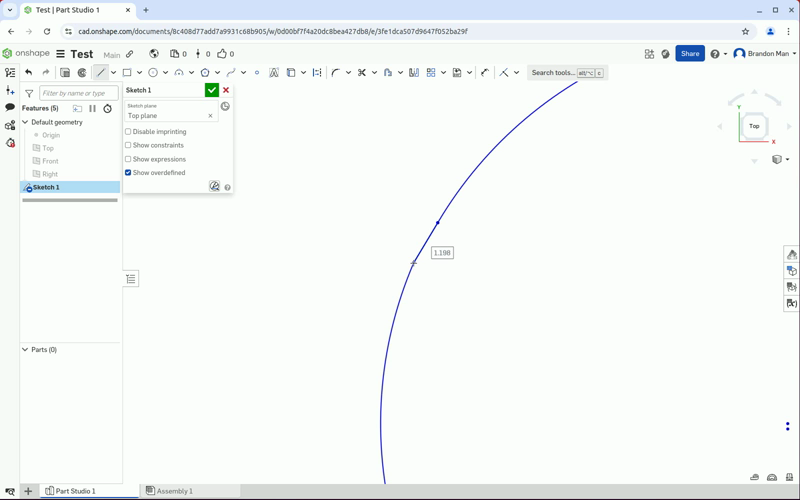
scroll(-6)
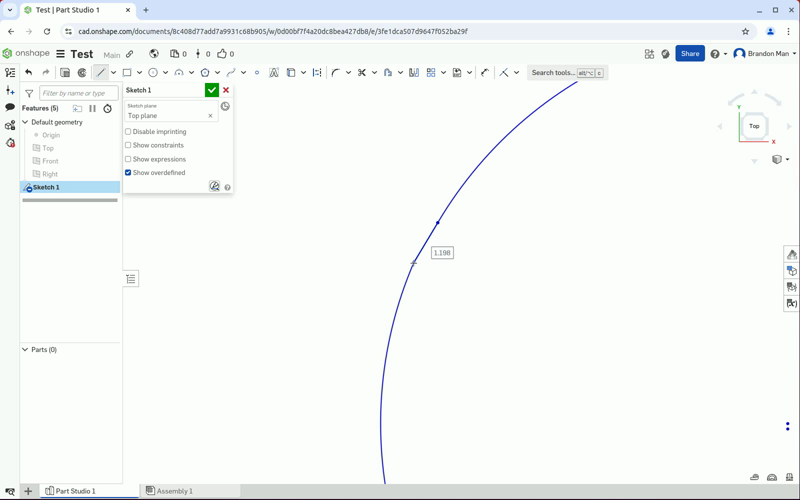
scroll(-6)
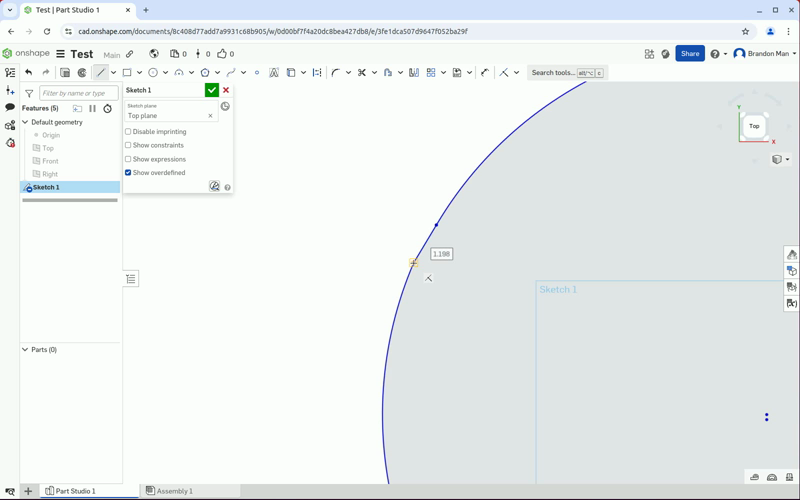
scroll(-6)
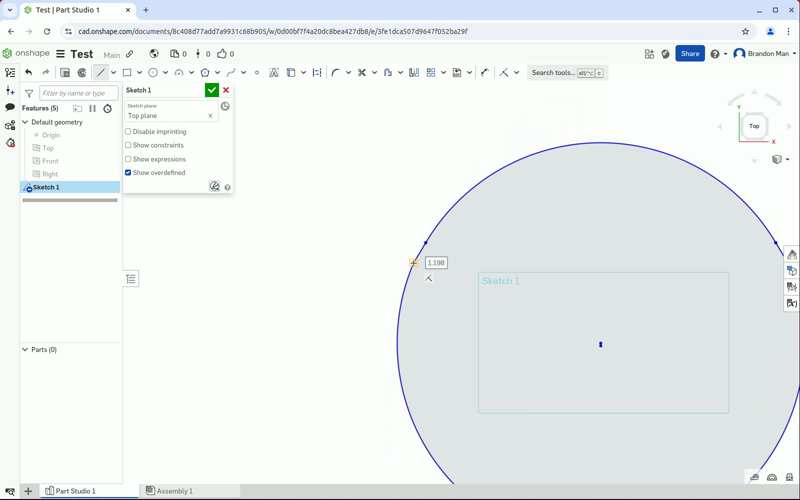
scroll(-6)
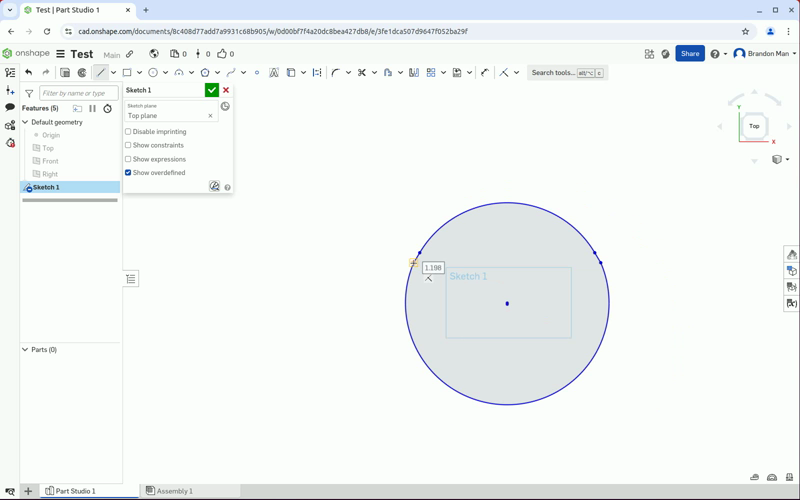
scroll(-6)
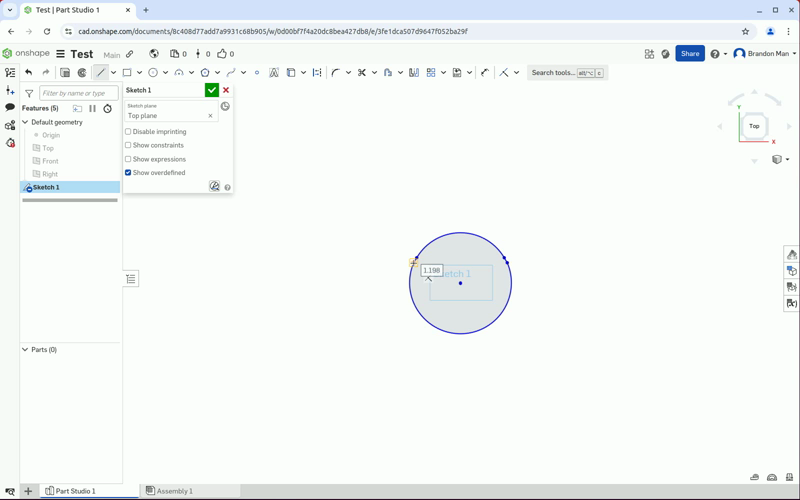
key(esc)
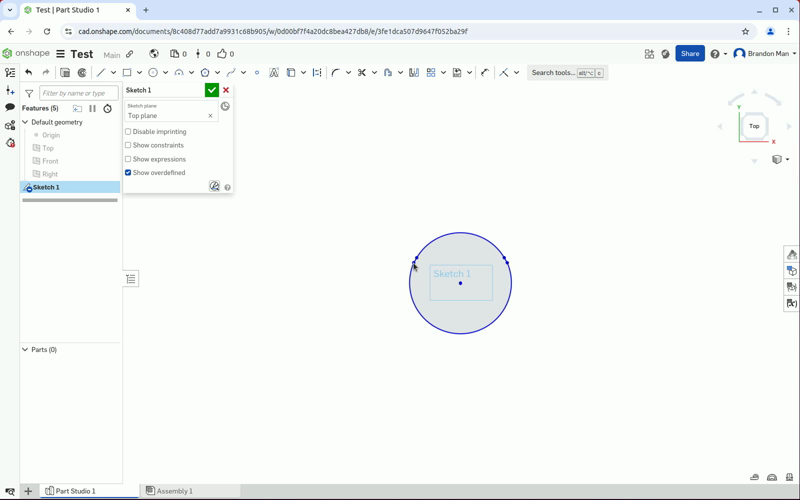
key(c)
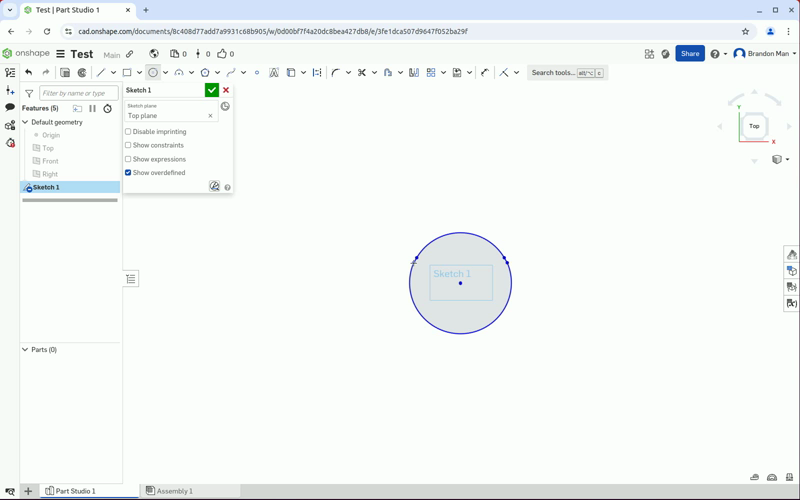
key_down(shift)
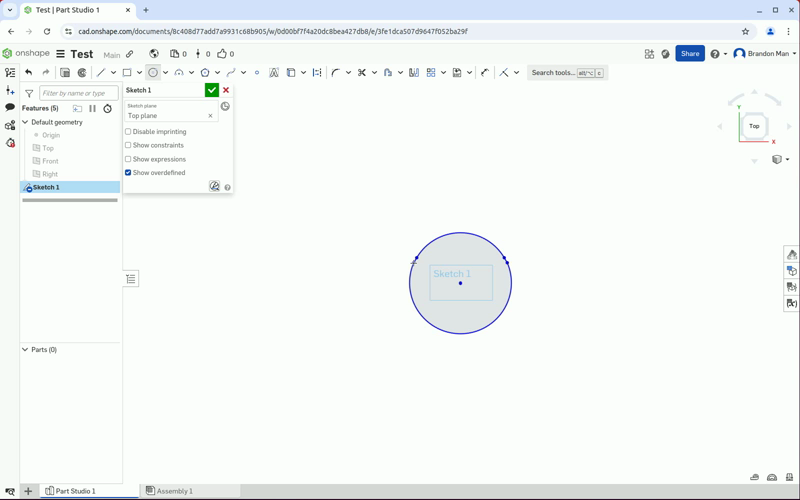
mouse_move(460, 283)
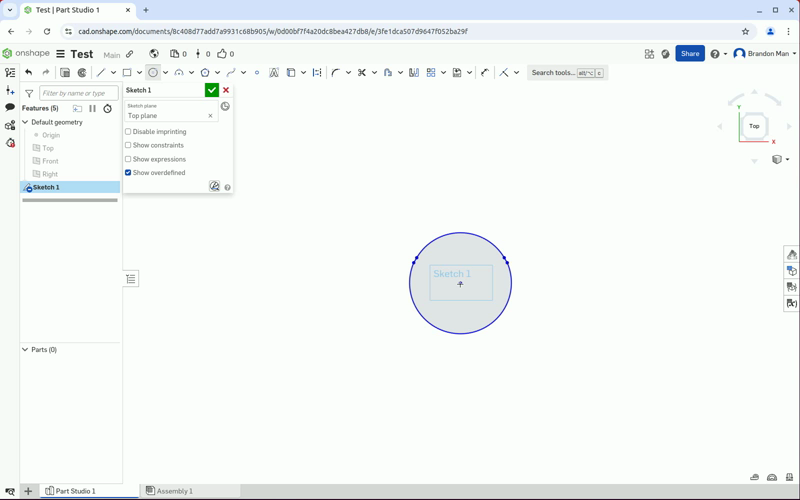
scroll(6)
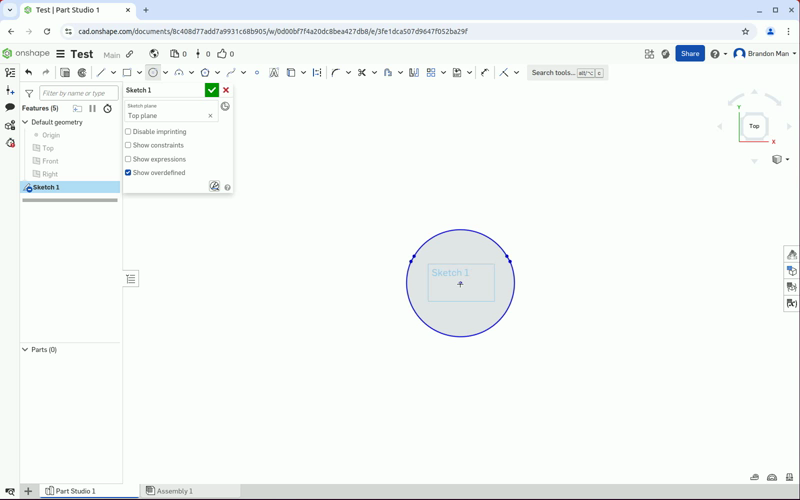
scroll(6)
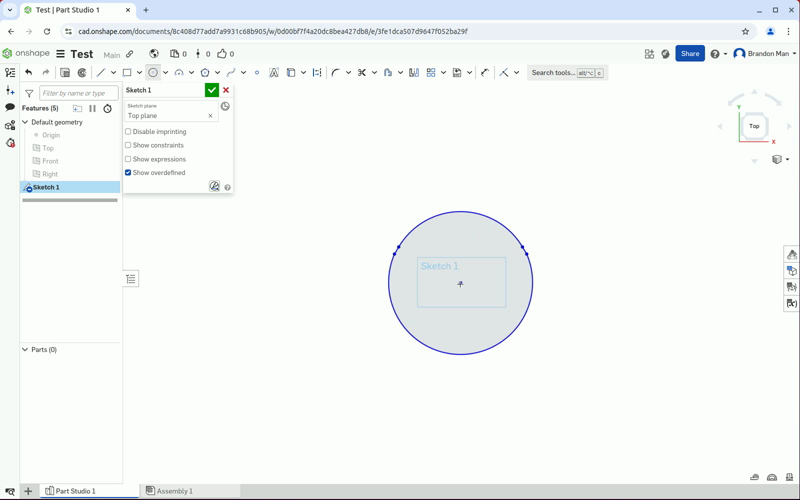
scroll(6)
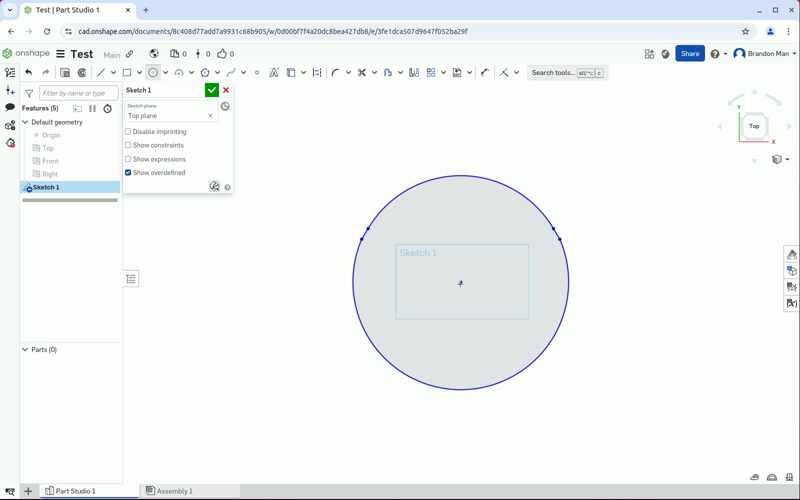
scroll(6)
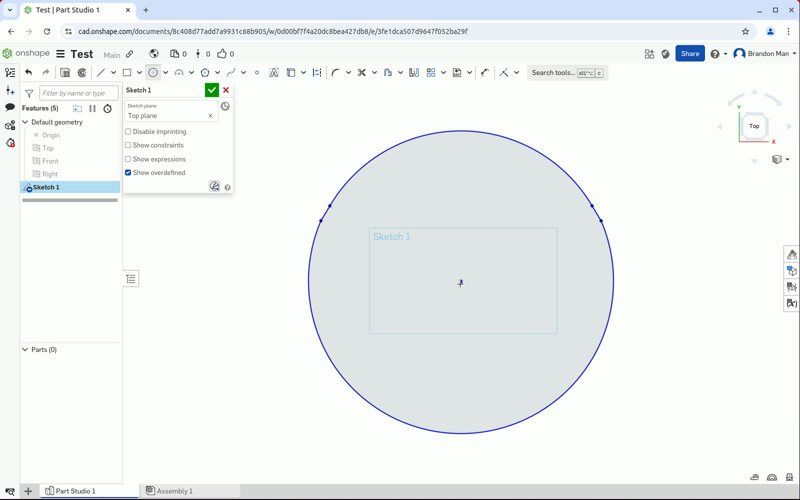
scroll(6)
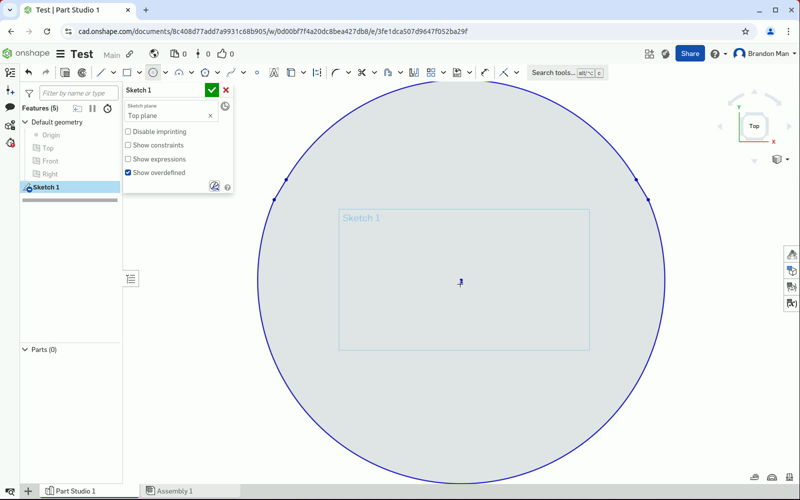
scroll(6)
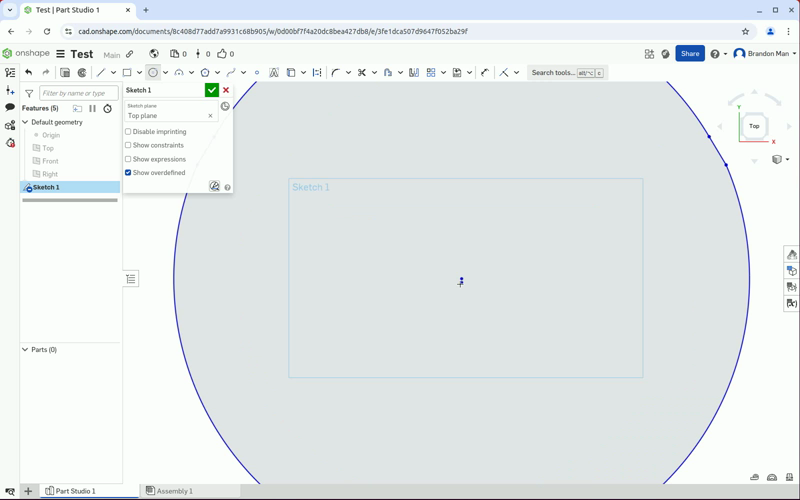
scroll(6)
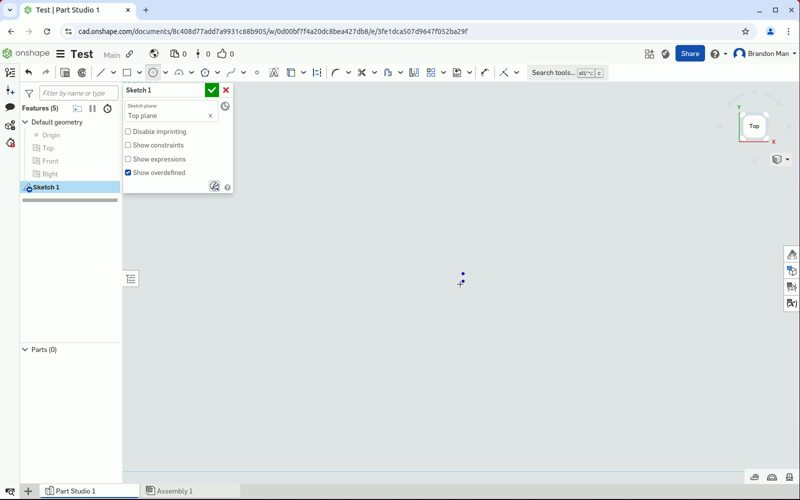
click(460, 283)
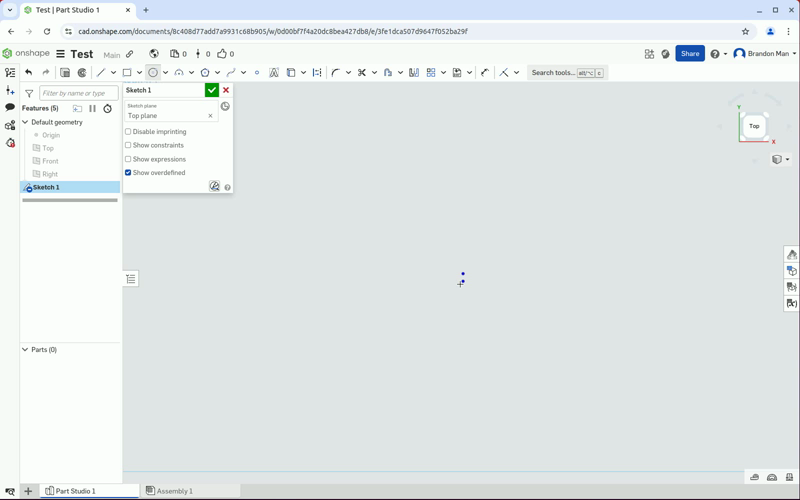
scroll(-6)
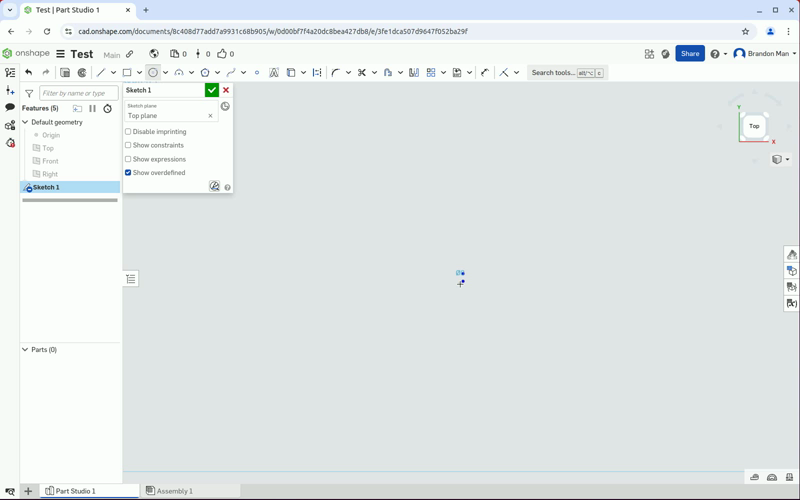
scroll(-6)
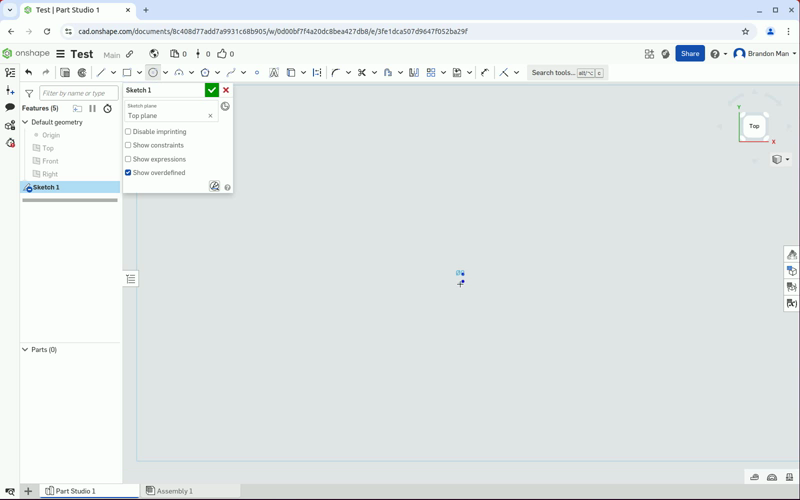
scroll(-6)
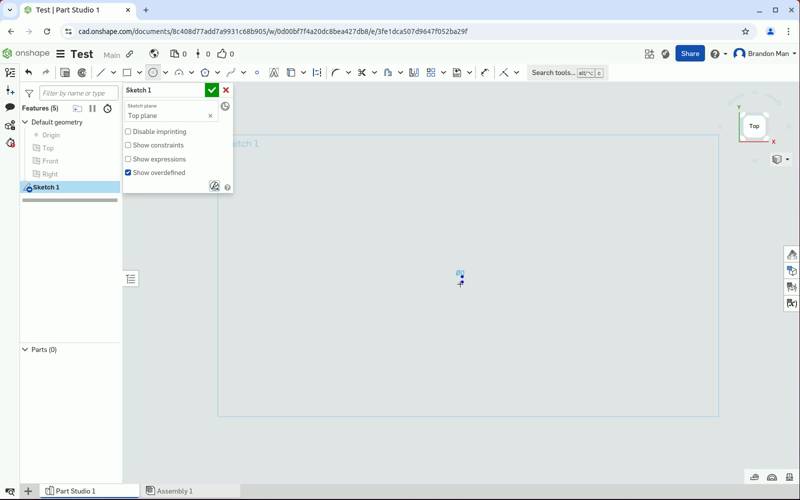
scroll(-6)
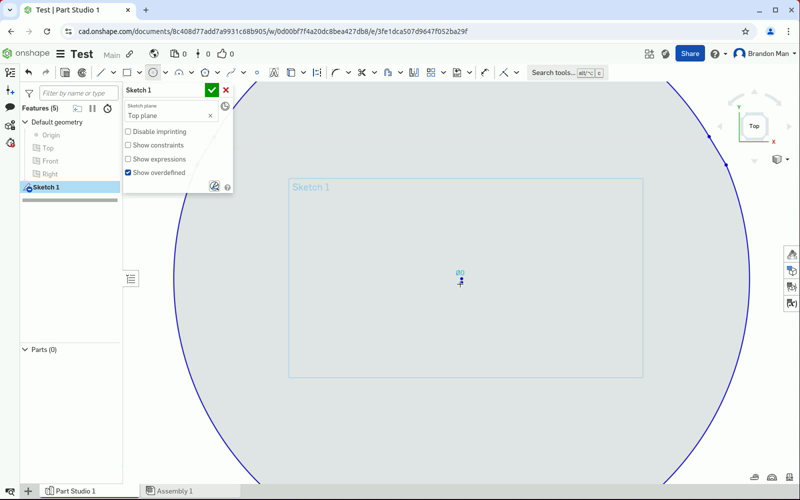
scroll(-6)
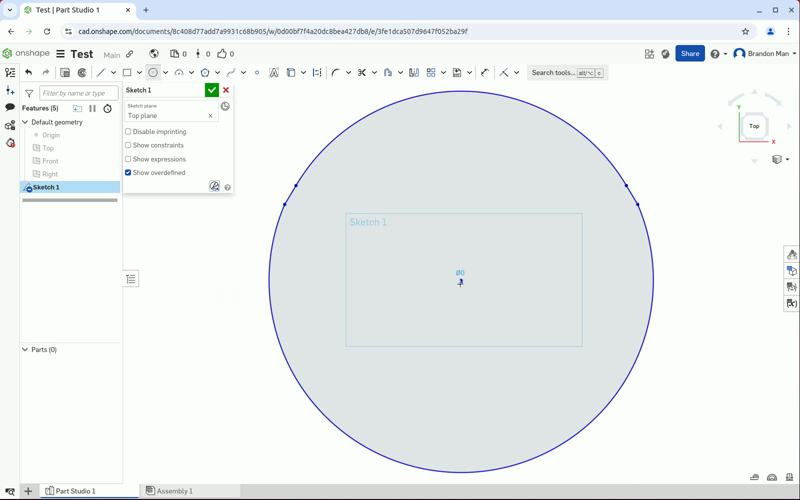
scroll(-6)
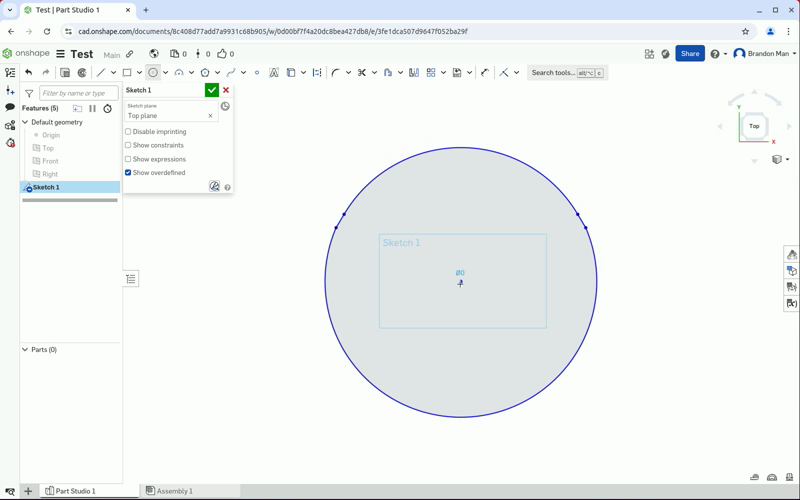
scroll(-6)
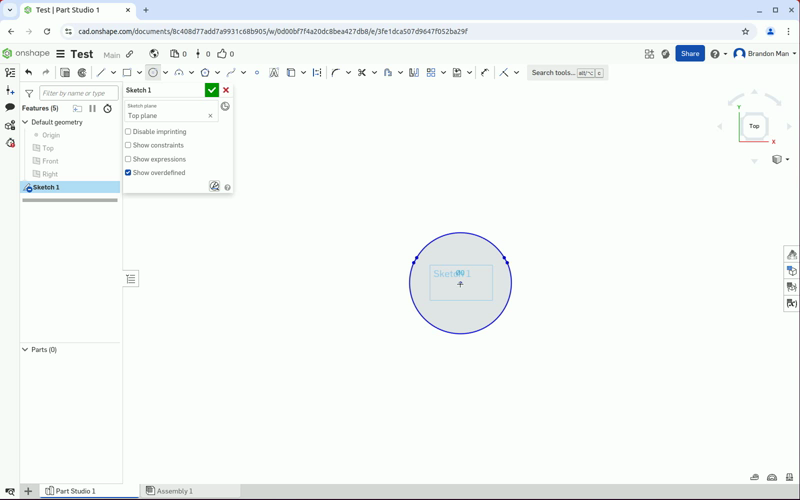
key_up(shift)
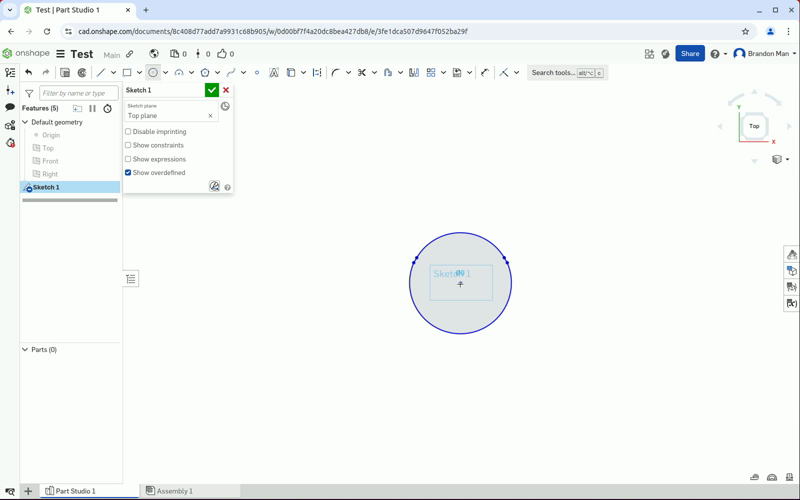
mouse_move(482, 283)
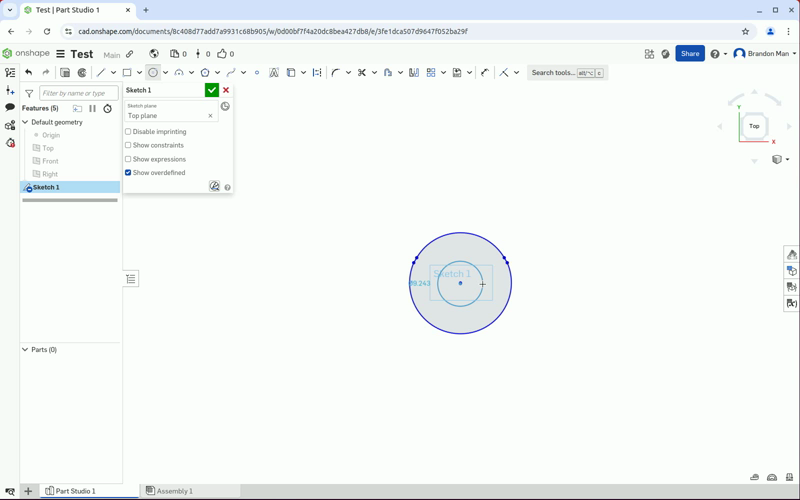
click(482, 283)
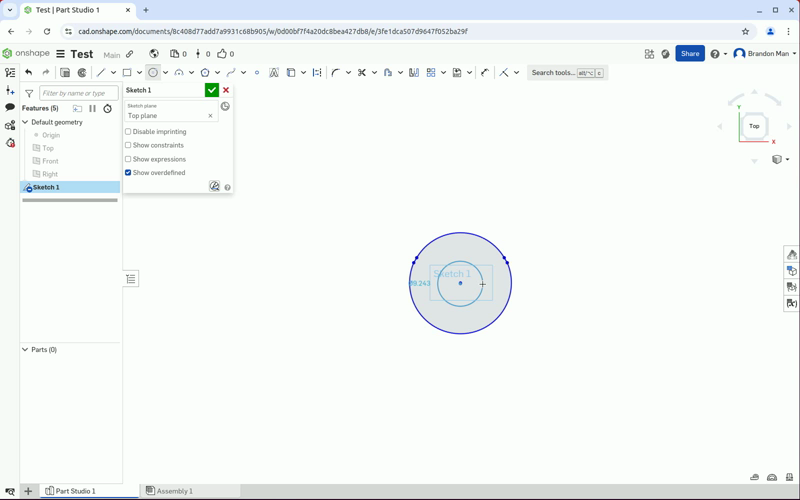
key(esc)
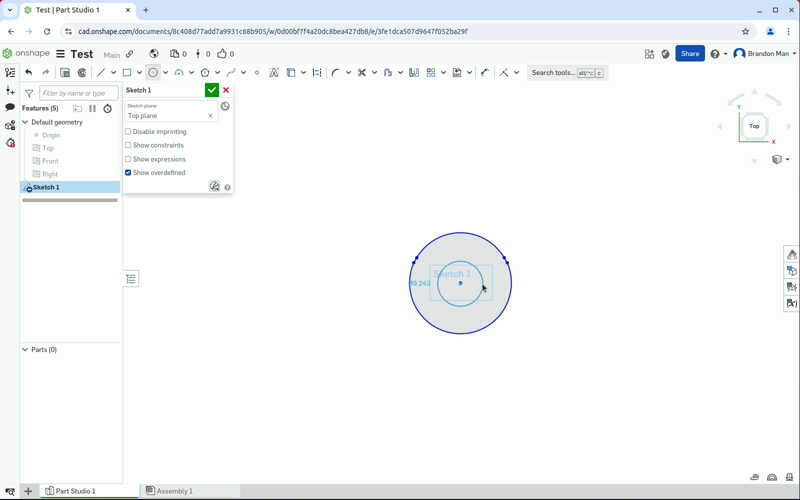
mouse_move(502, 271)
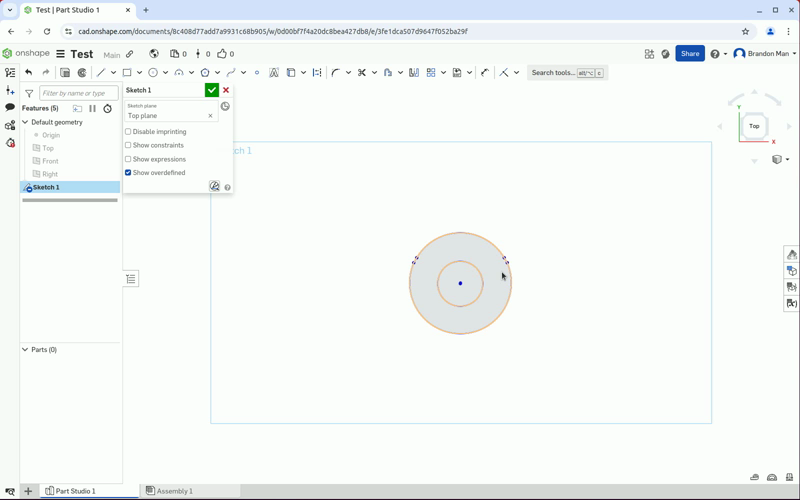
click(502, 271)
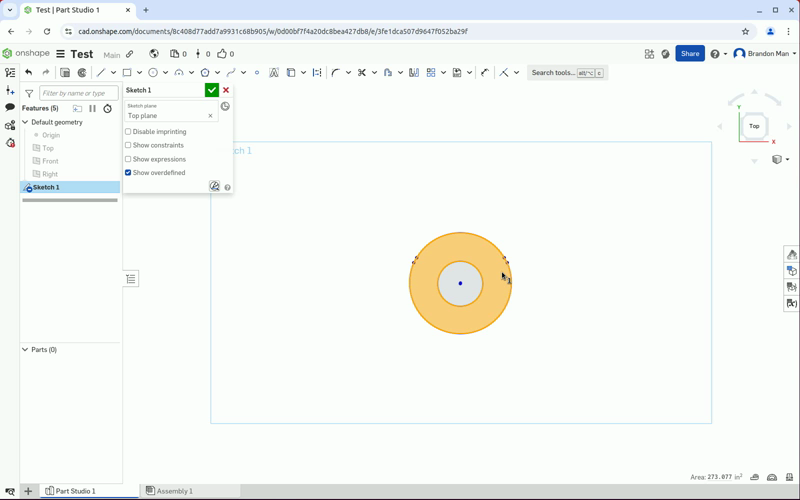
mouse_move(73, 352)
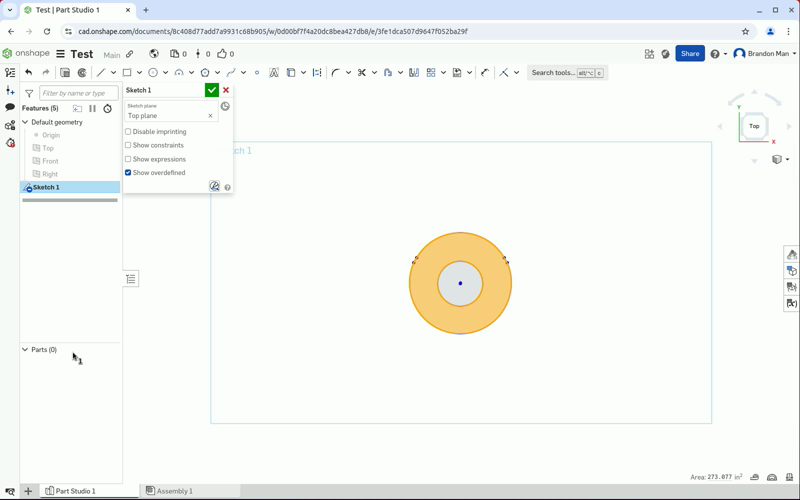
key(shift+y)
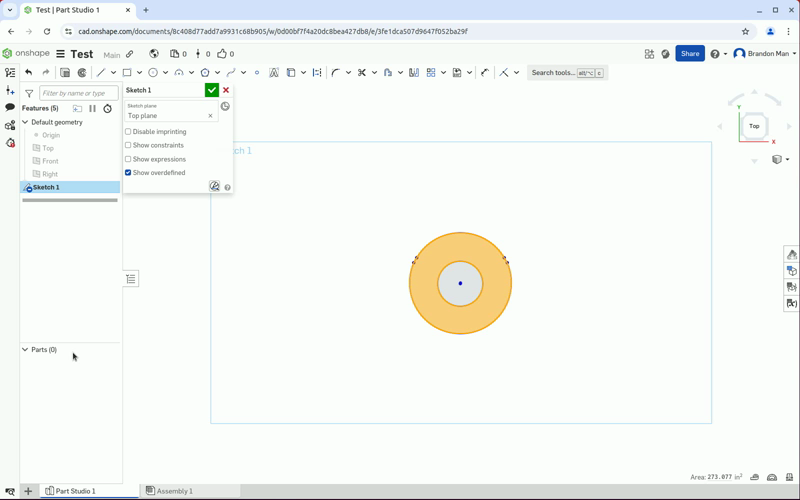
key(shift+e)
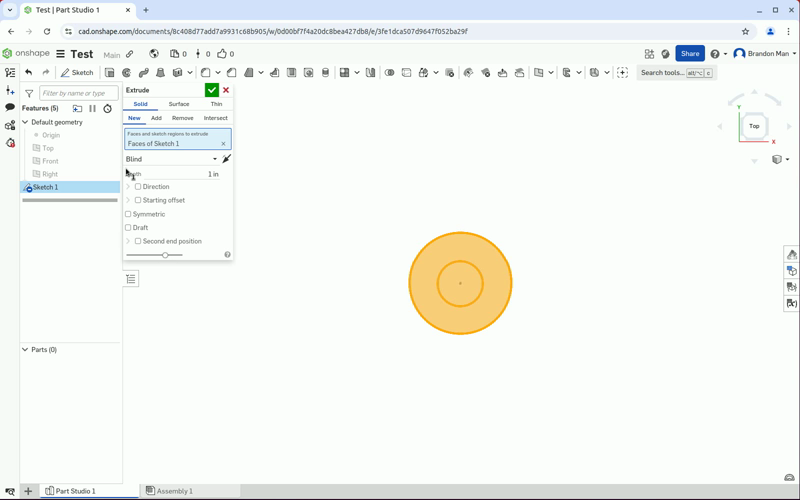
mouse_move(143, 106)
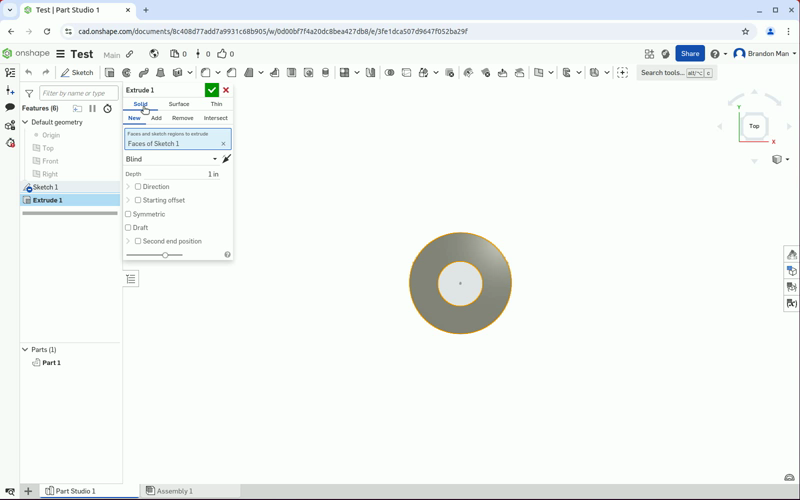
click(143, 106)
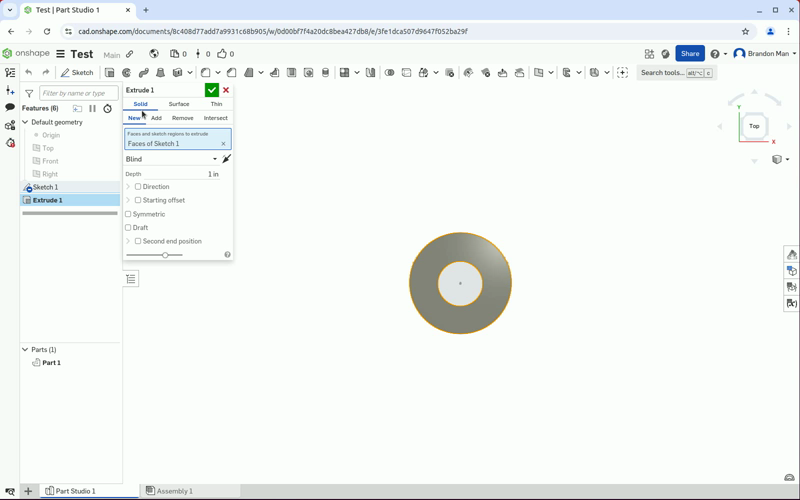
mouse_move(137, 120)
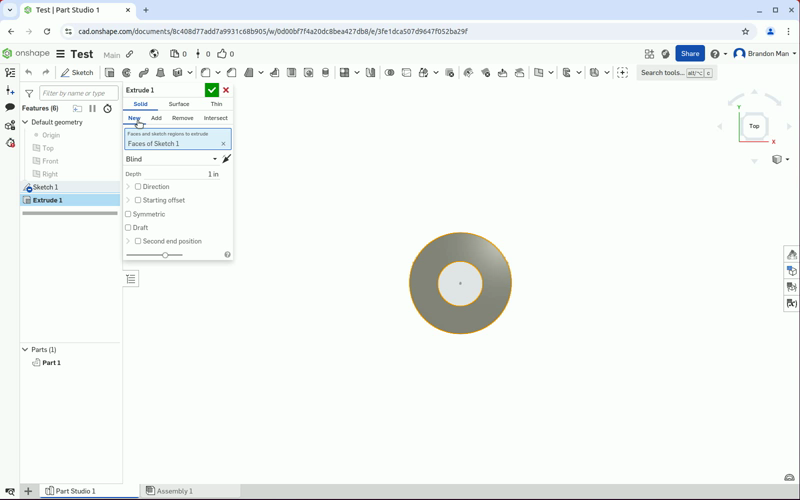
click(137, 120)
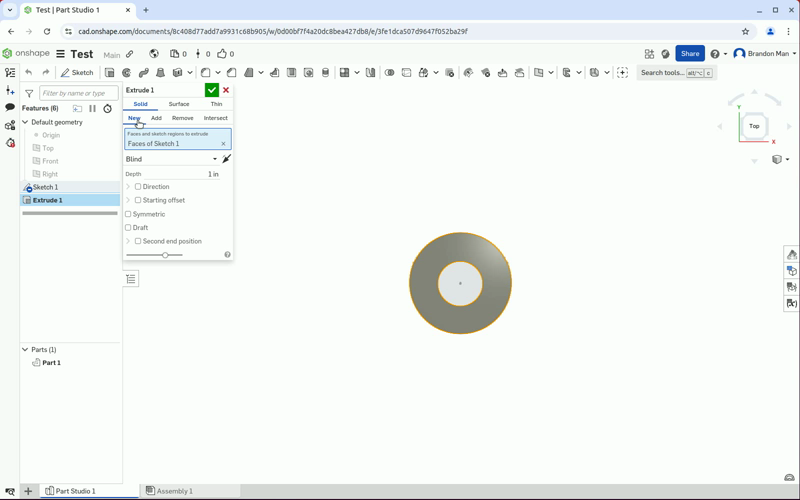
key(tab, 4)
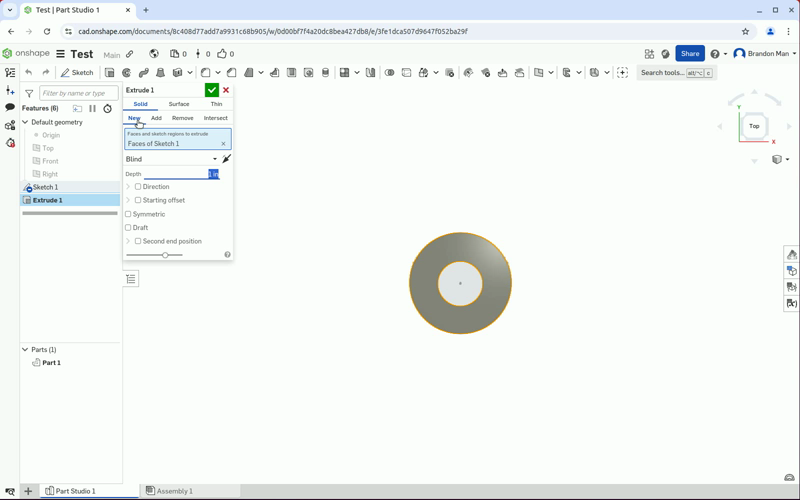
text(13.721)
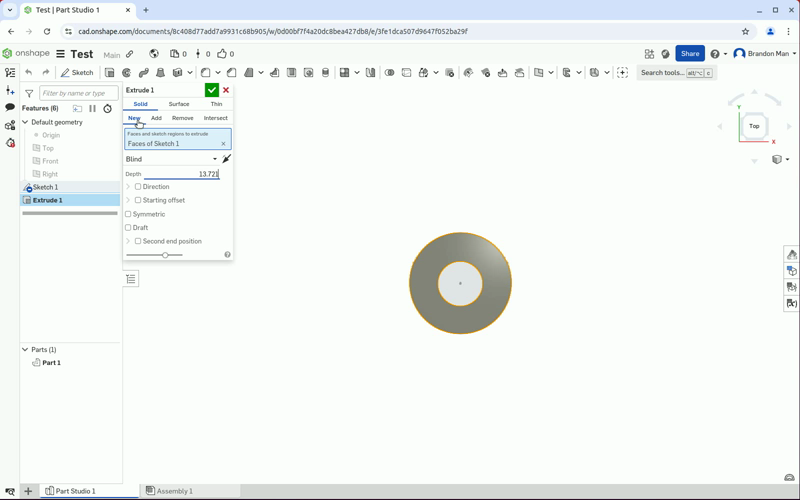
key(enter)
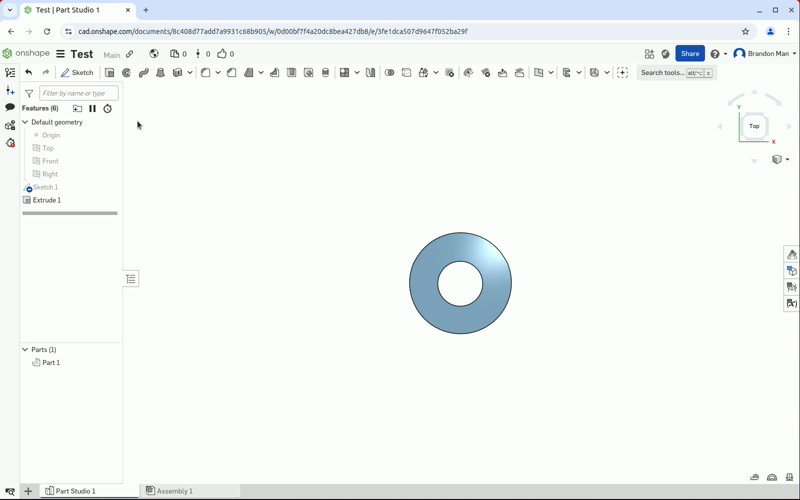
key(shift+h)
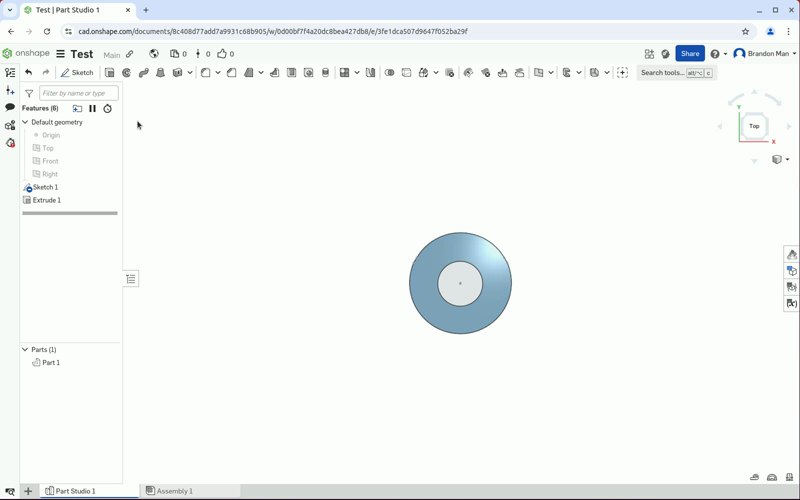
key(shift+h)
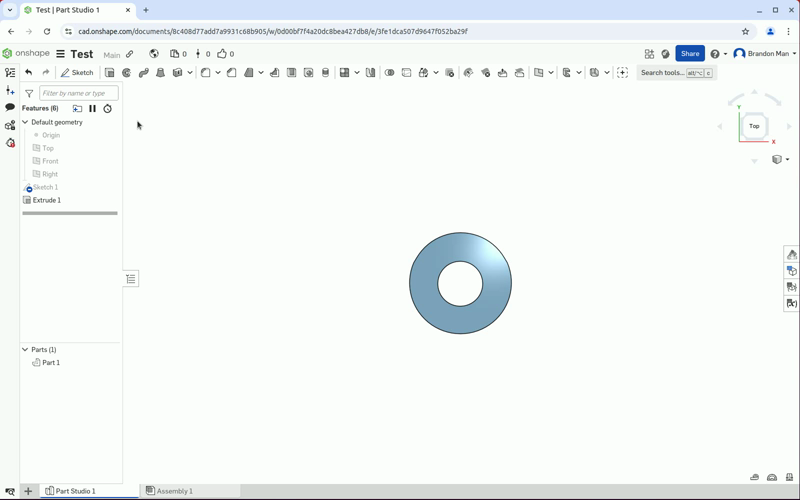
mouse_move(73, 189)
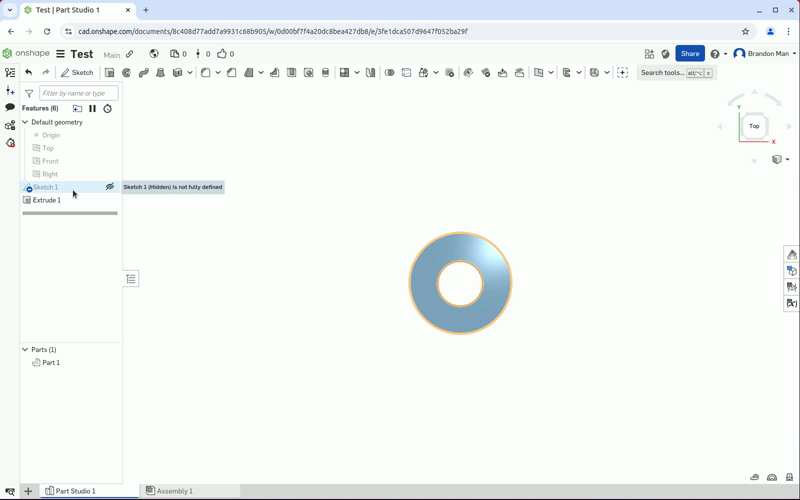
click(73, 189)
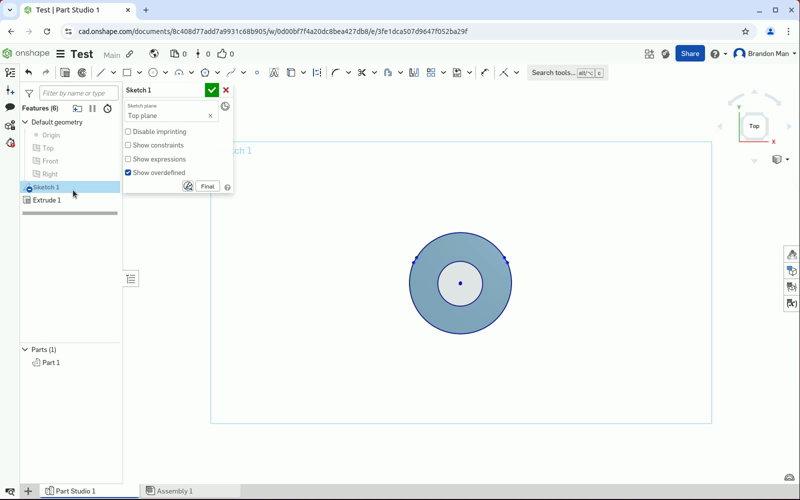
mouse_move(229, 92)
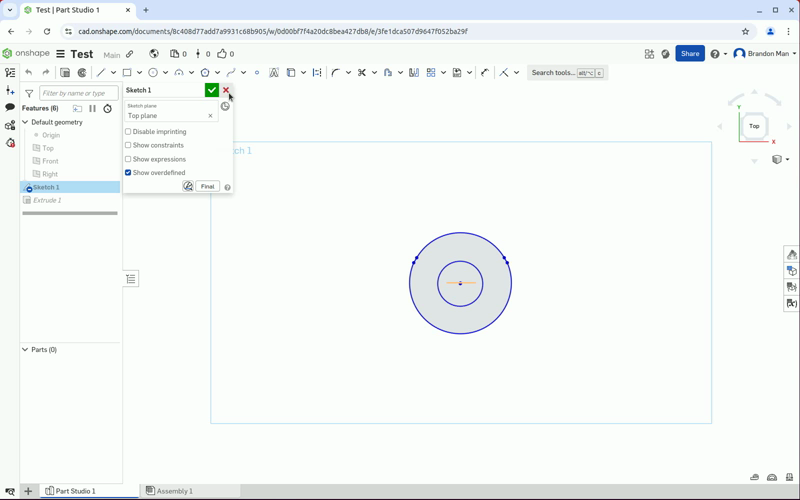
click(229, 92)
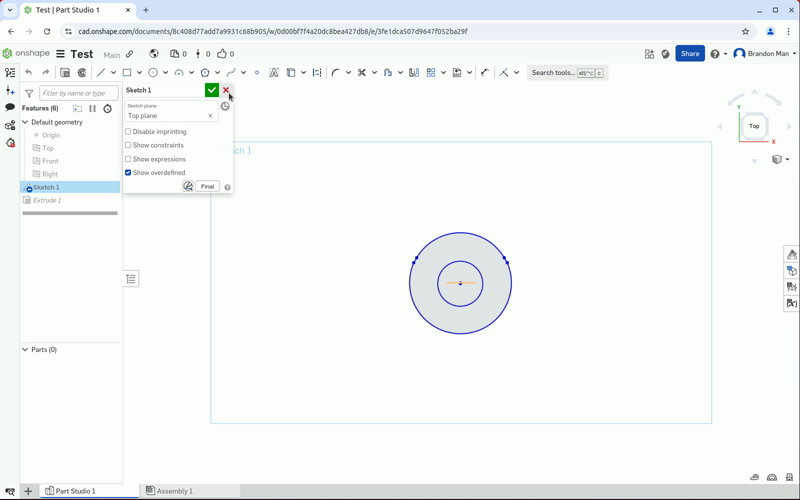
key(shift+s)
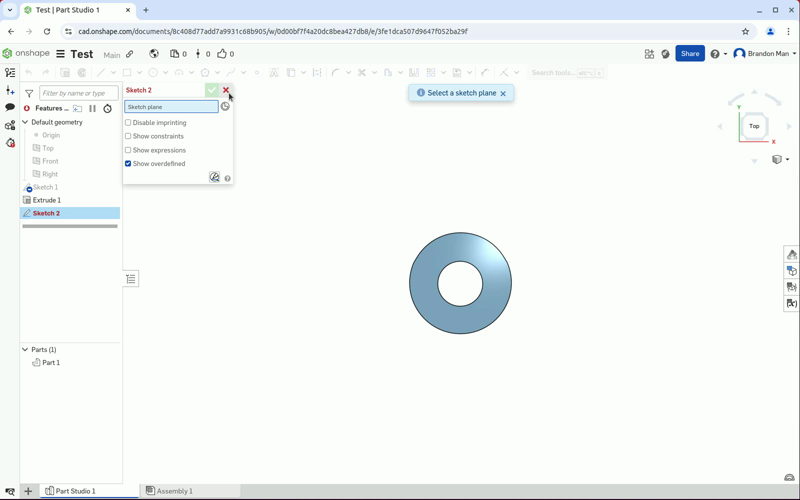
mouse_move(73, 150)
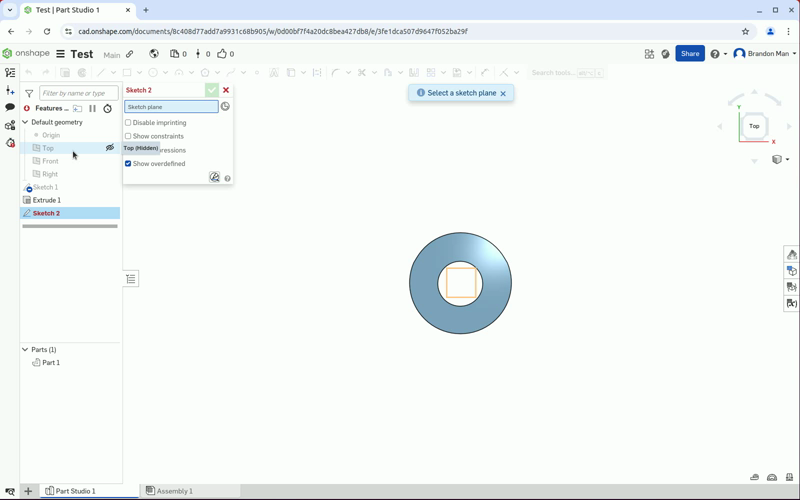
click(73, 150)
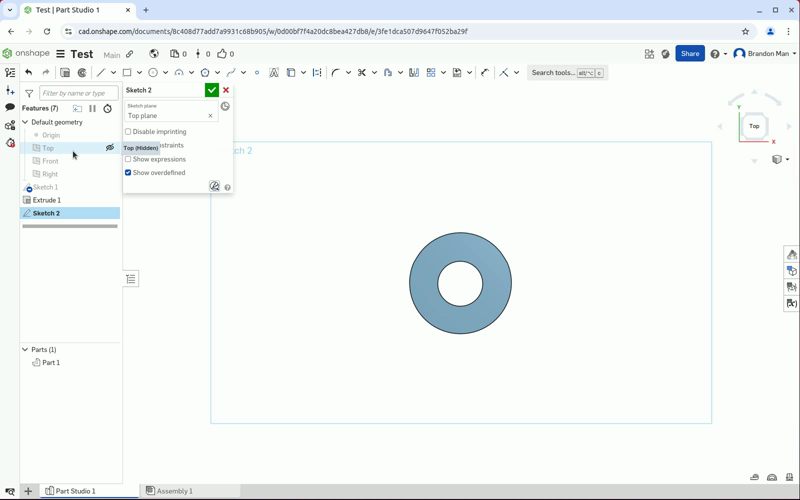
mouse_move(73, 352)
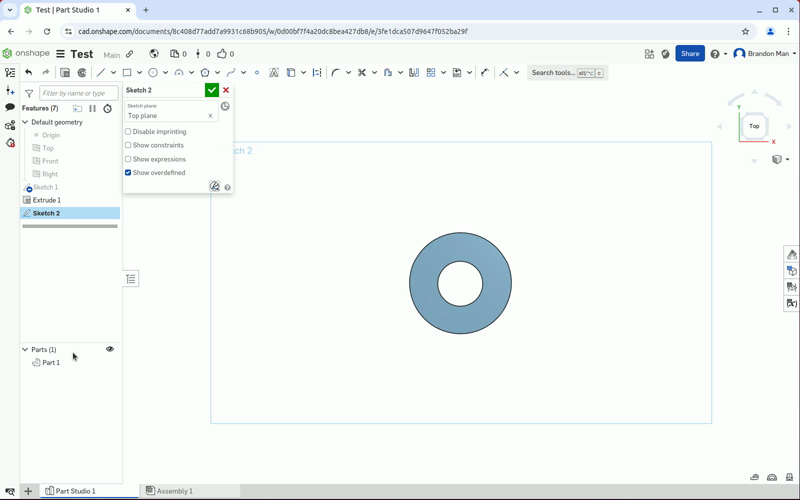
key(y)
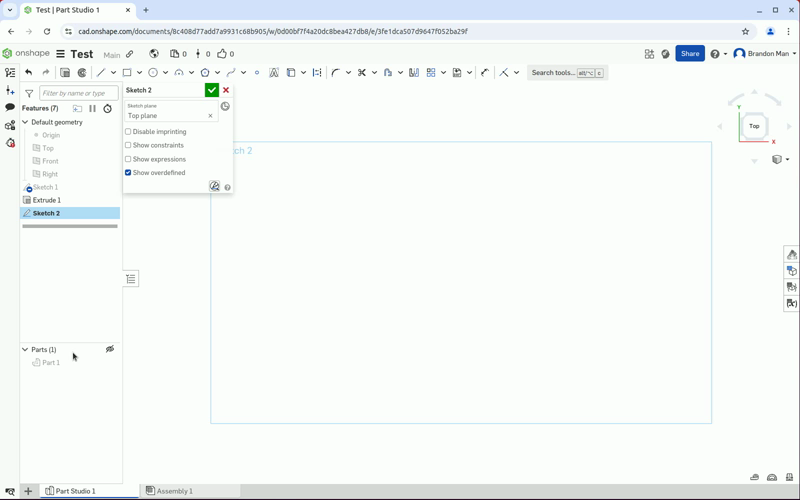
key(a)
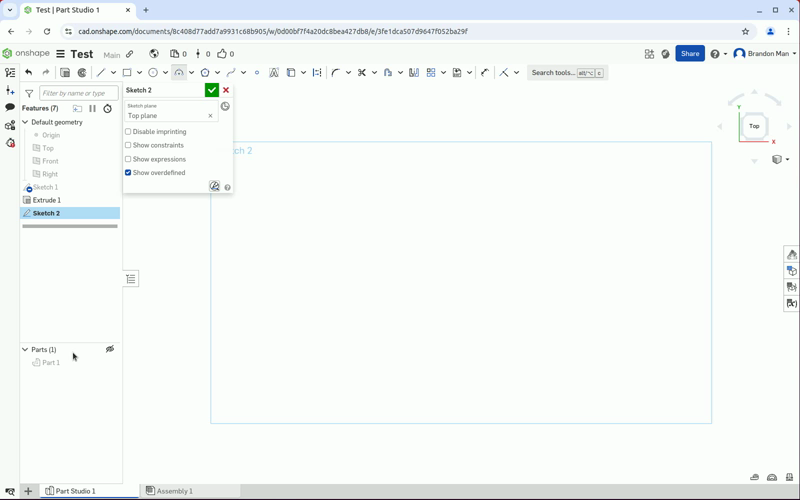
key_down(shift)
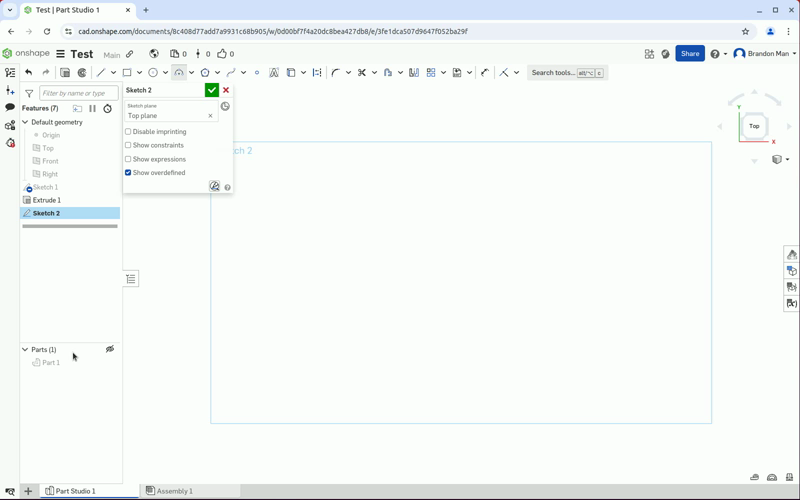
mouse_move(417, 257)
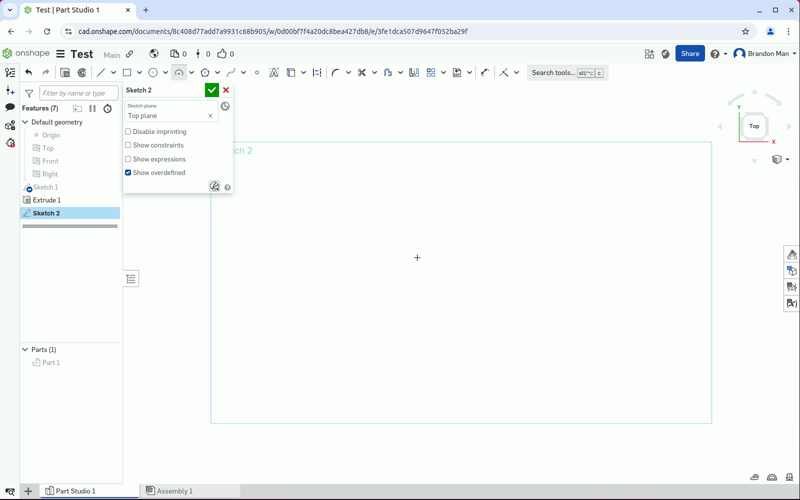
click(417, 257)
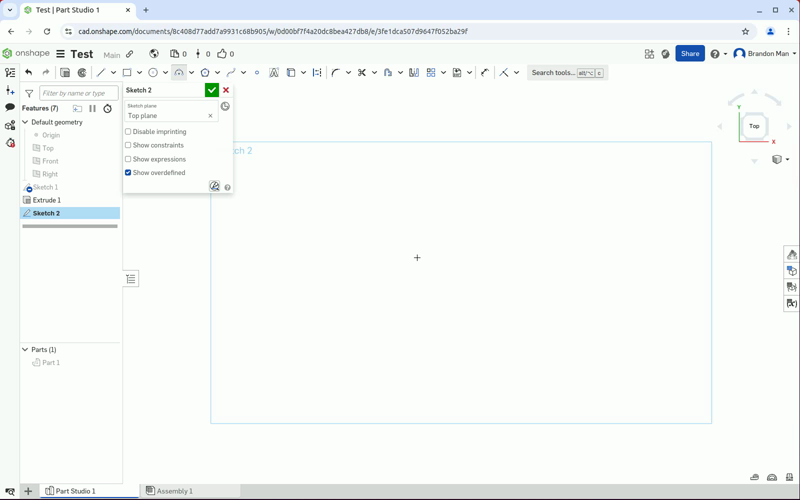
key_up(shift)
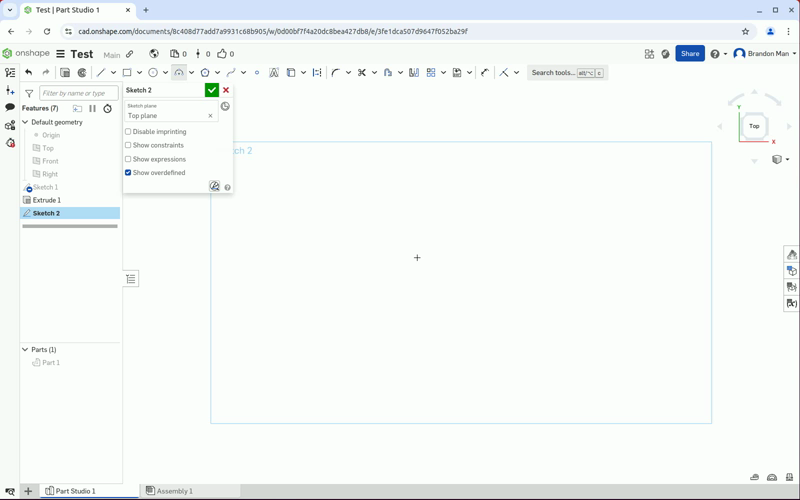
key_down(shift)
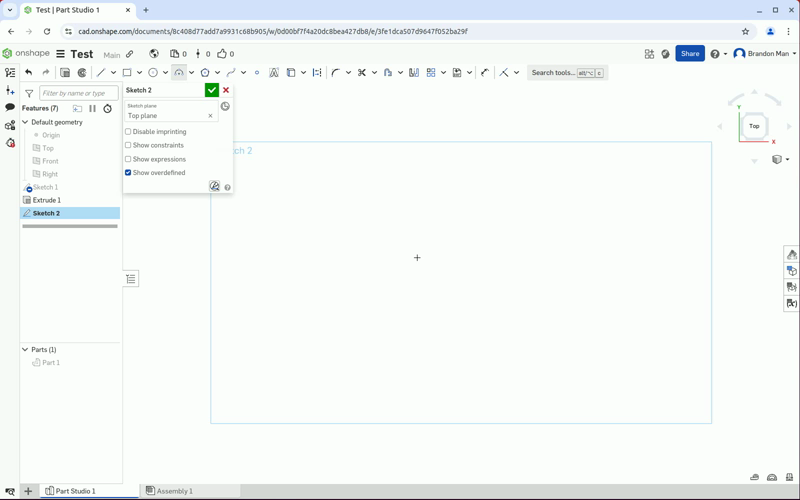
mouse_move(505, 257)
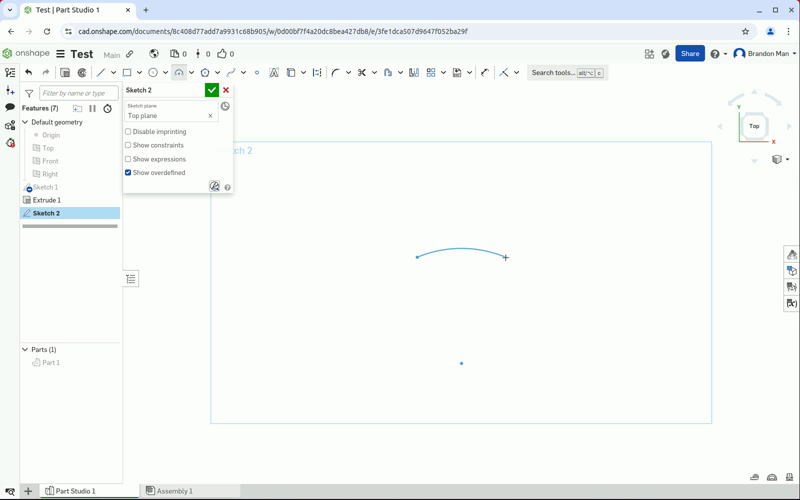
click(505, 257)
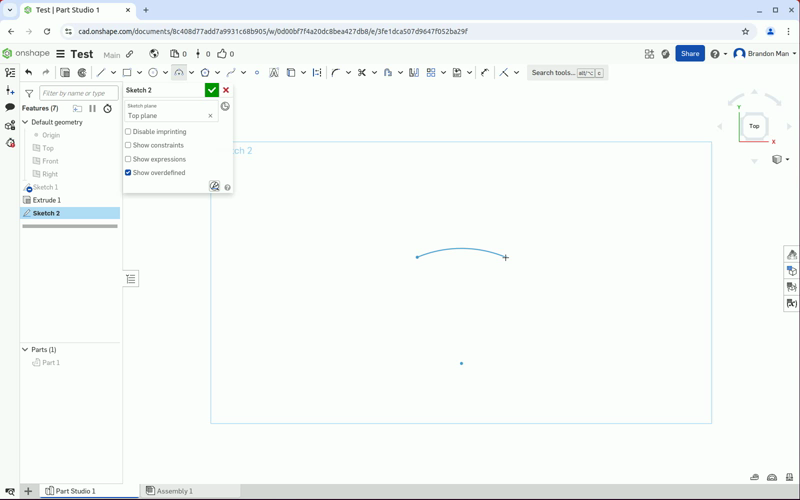
mouse_move(461, 231)
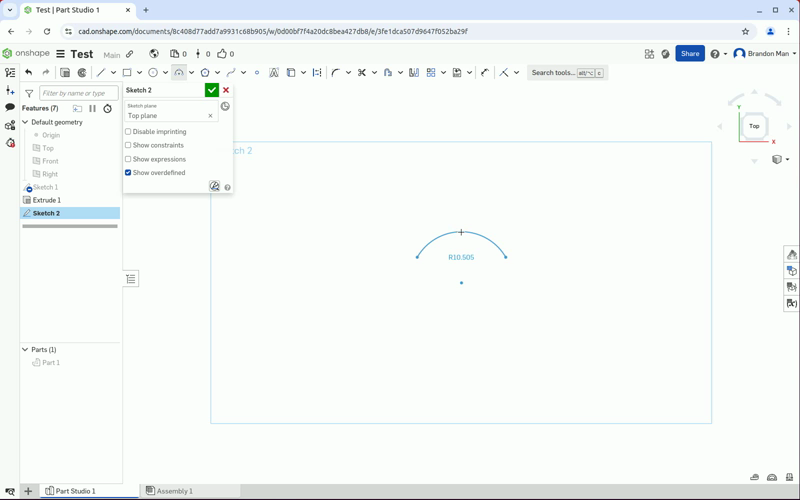
click(461, 231)
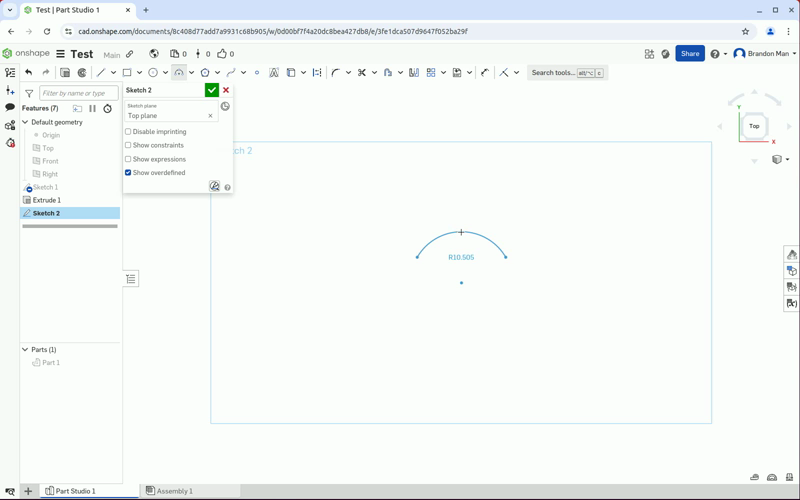
key_up(shift)
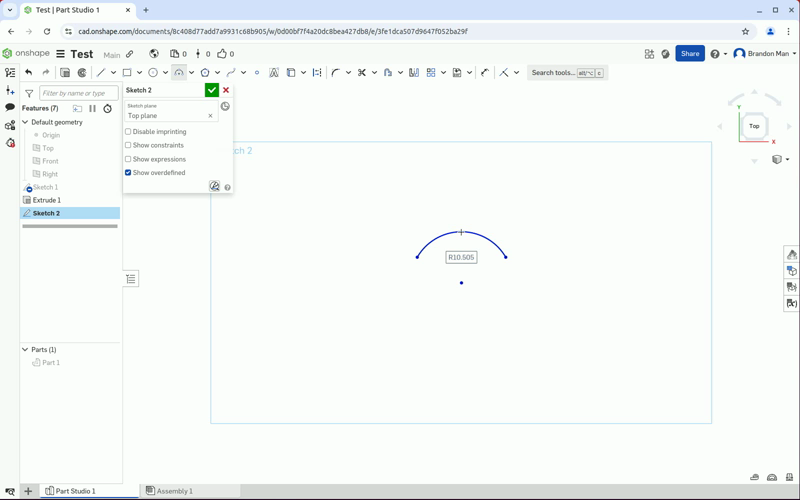
key(esc)
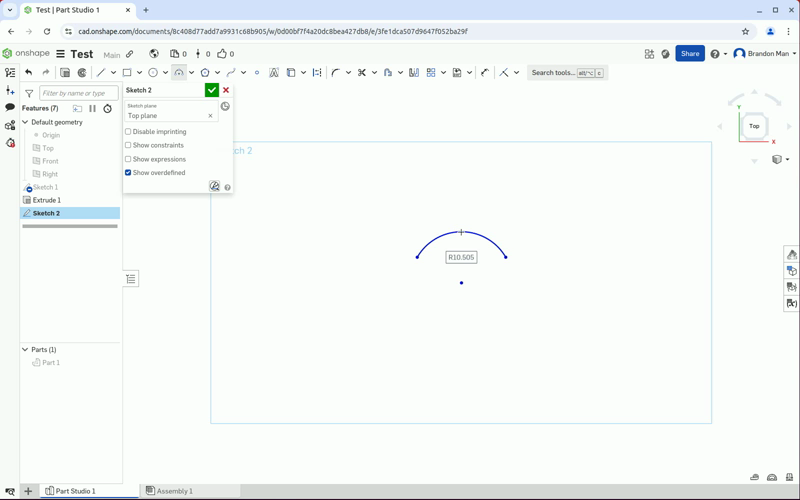
key(l)
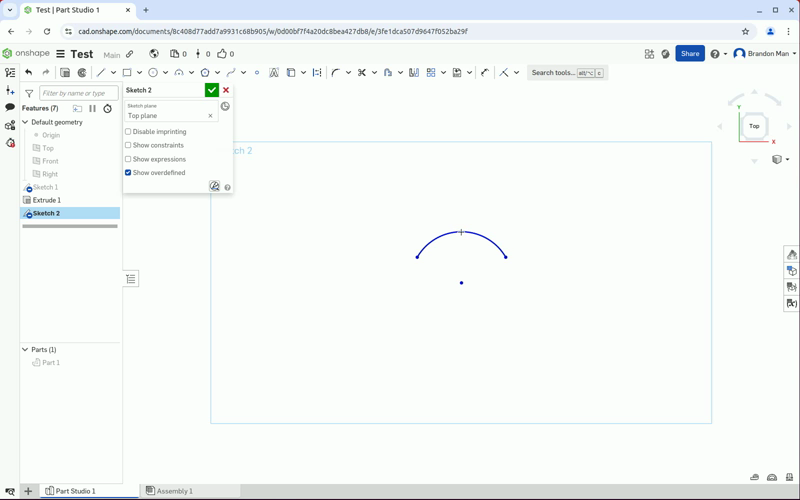
mouse_move(505, 257)
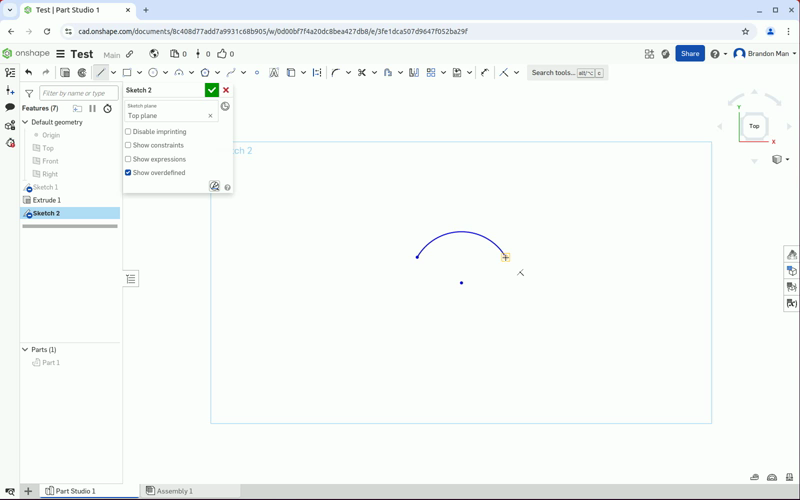
click(505, 257)
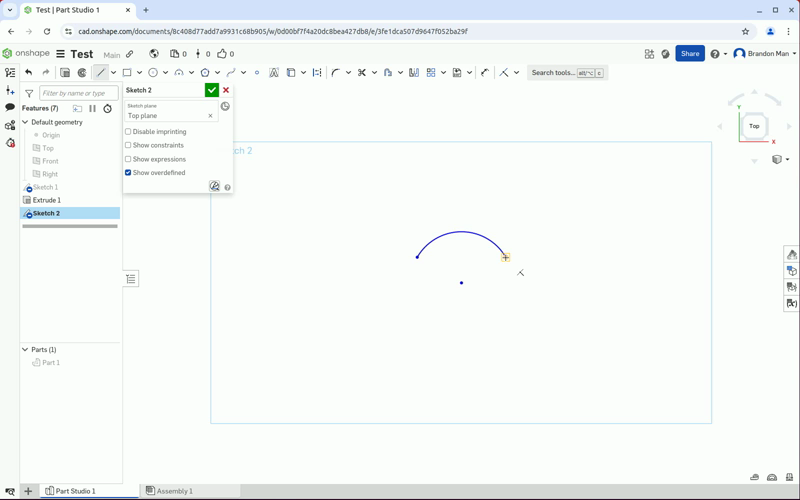
key_down(shift)
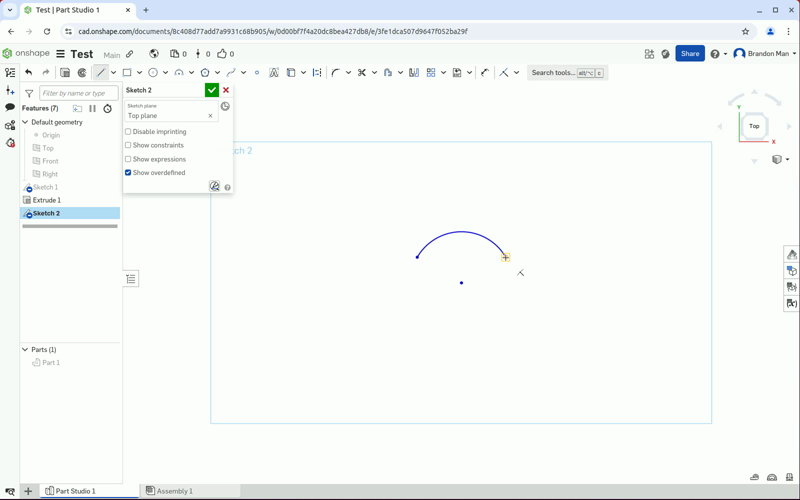
mouse_move(461, 169)
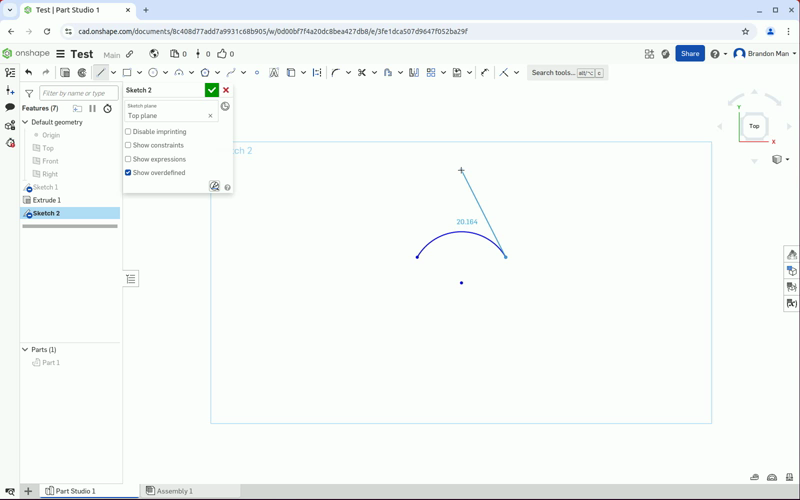
click(461, 169)
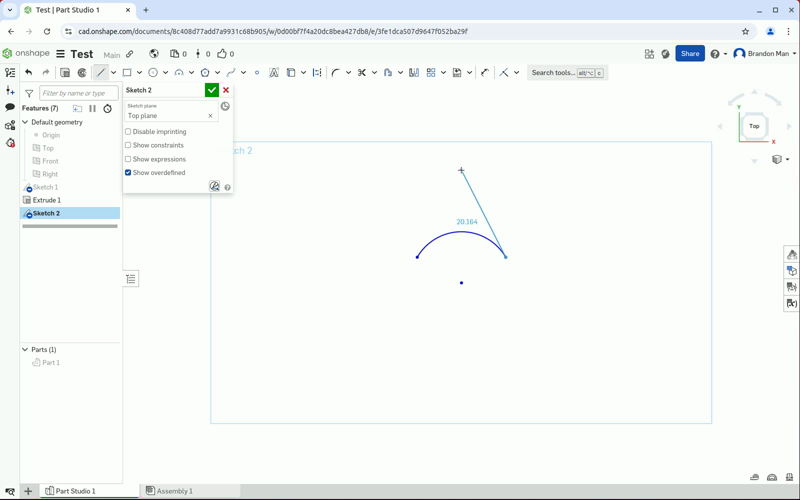
key_up(shift)
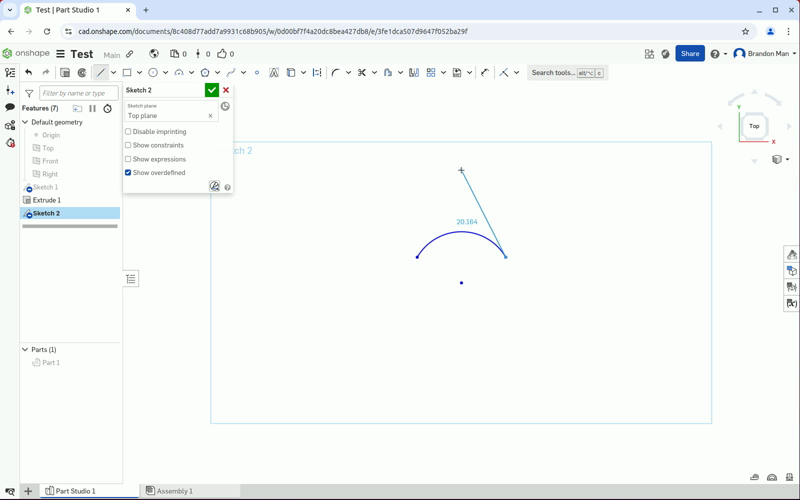
key_down(shift)
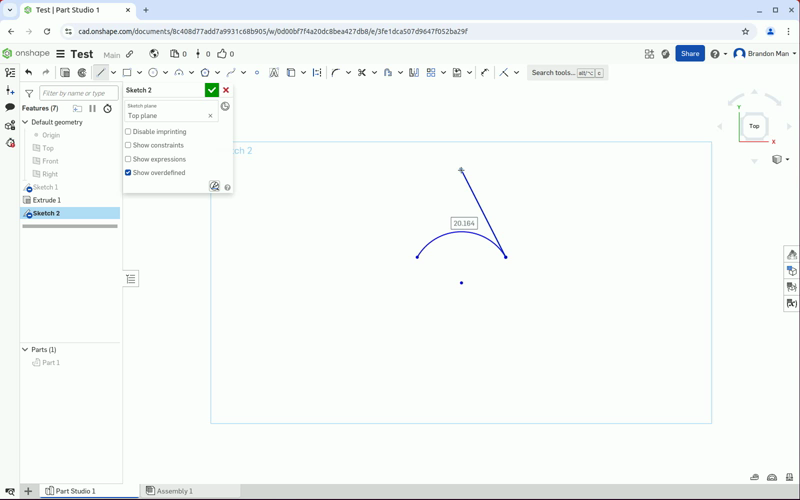
mouse_move(417, 257)
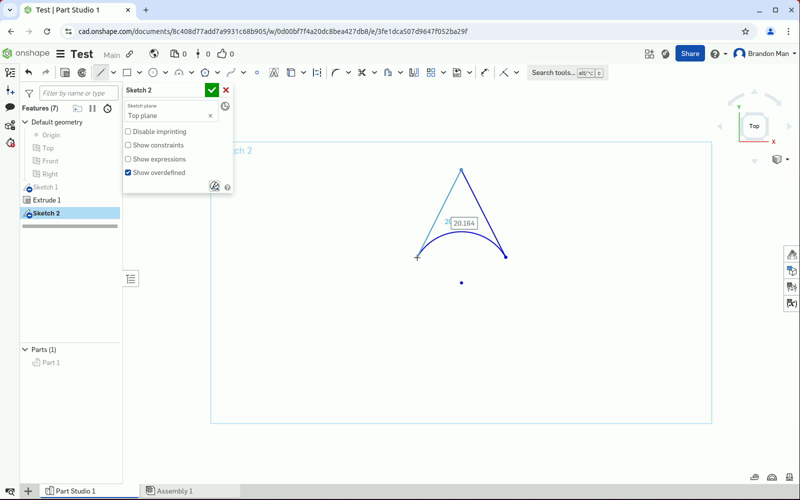
key_up(shift)
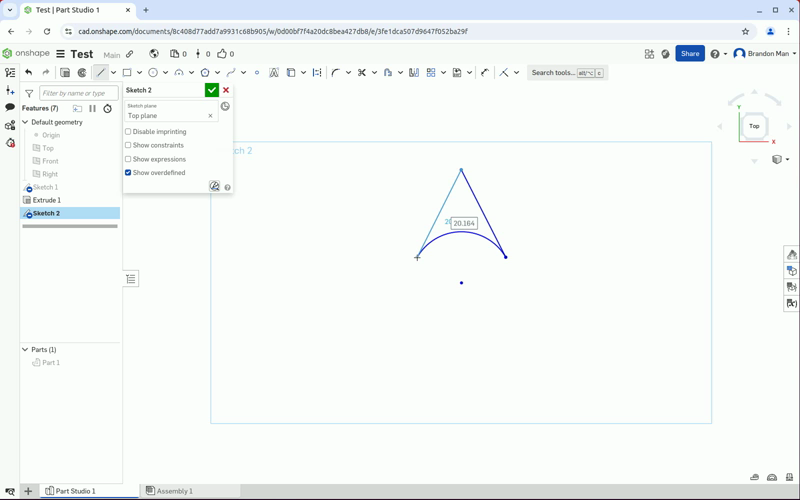
click(417, 257)
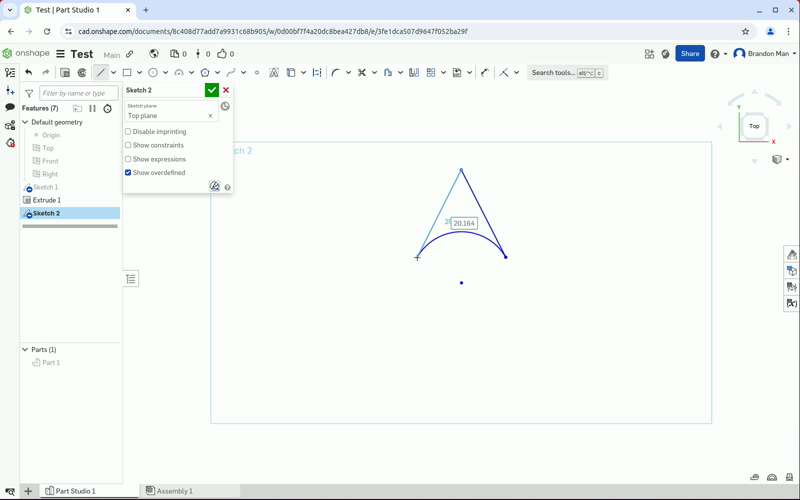
key(esc)
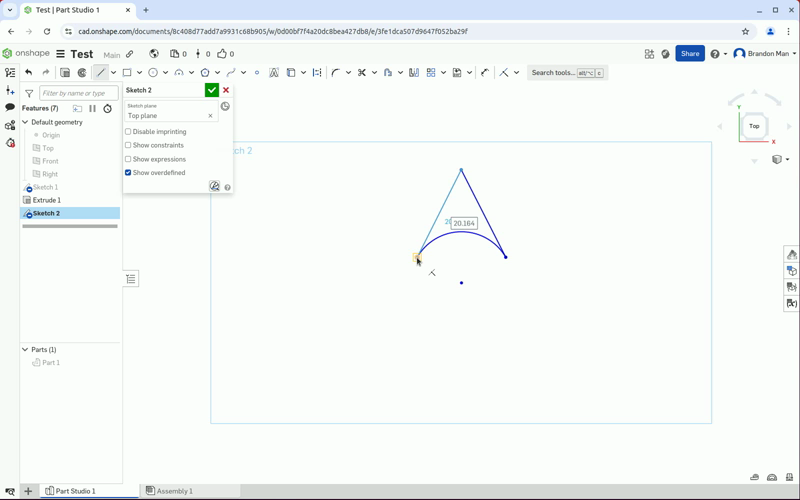
mouse_move(471, 221)
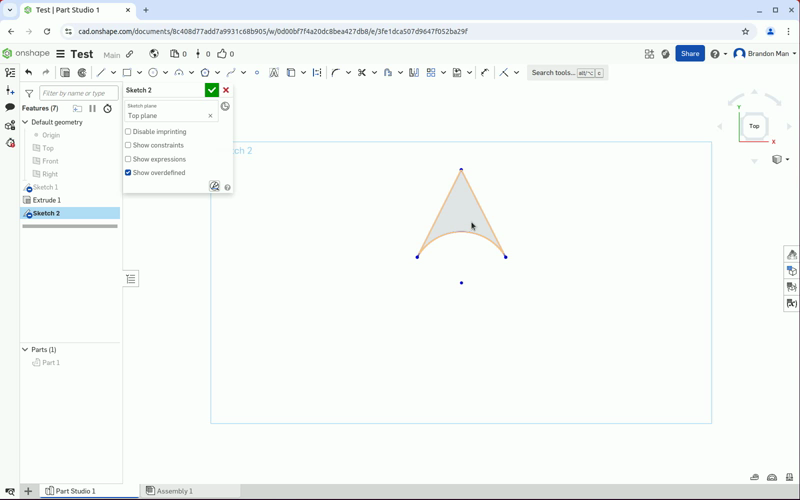
click(471, 221)
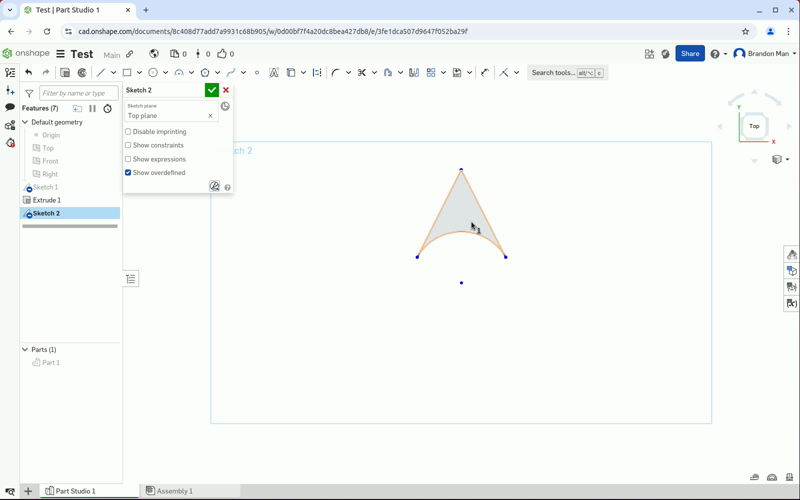
mouse_move(73, 352)
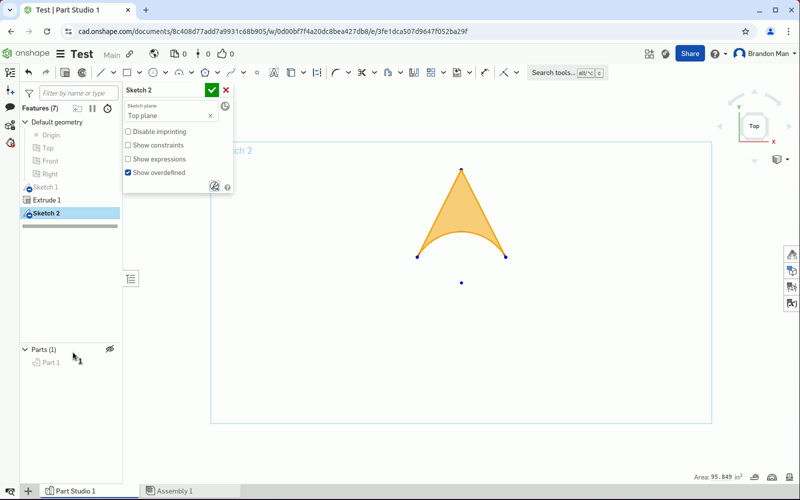
key(shift+y)
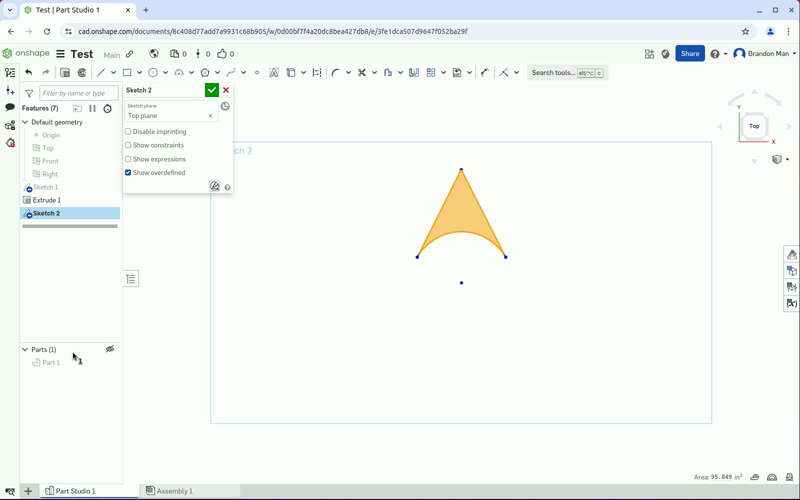
key(shift+e)
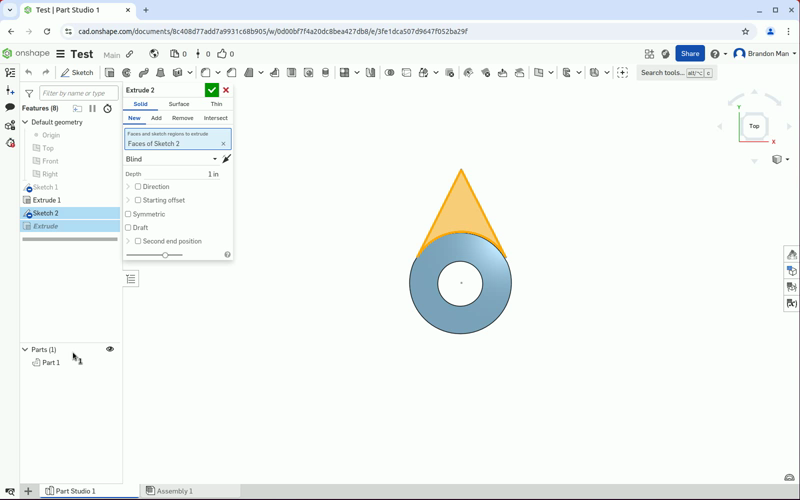
mouse_move(143, 106)
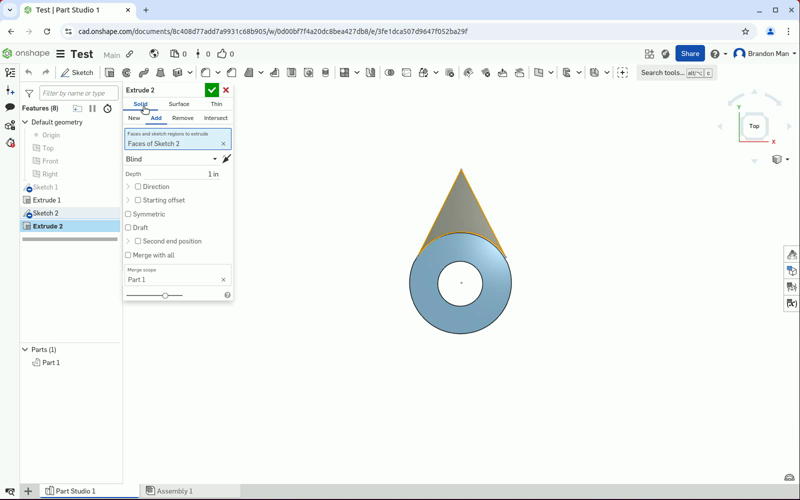
click(143, 106)
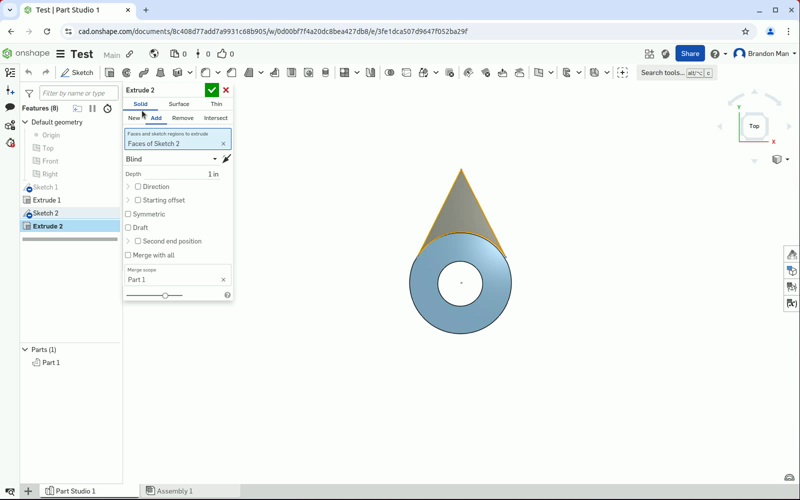
mouse_move(137, 120)
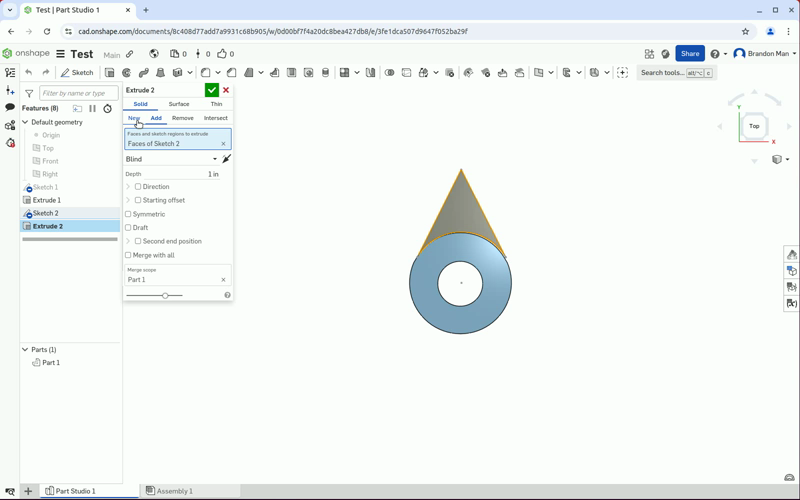
click(137, 120)
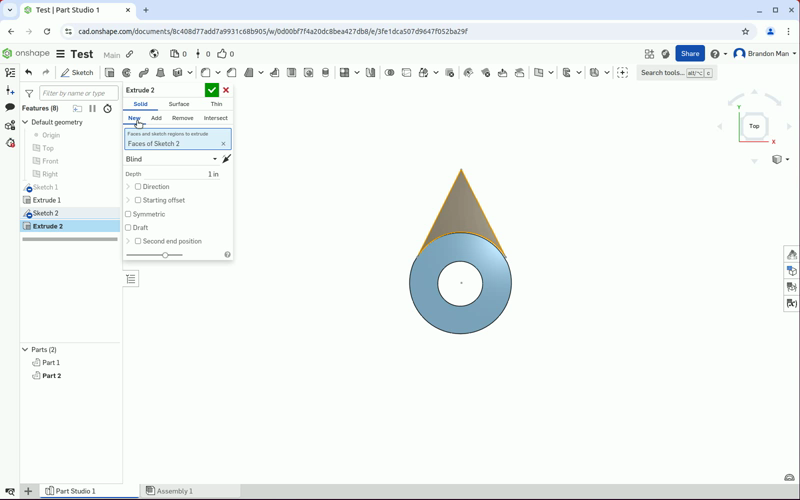
key(tab, 4)
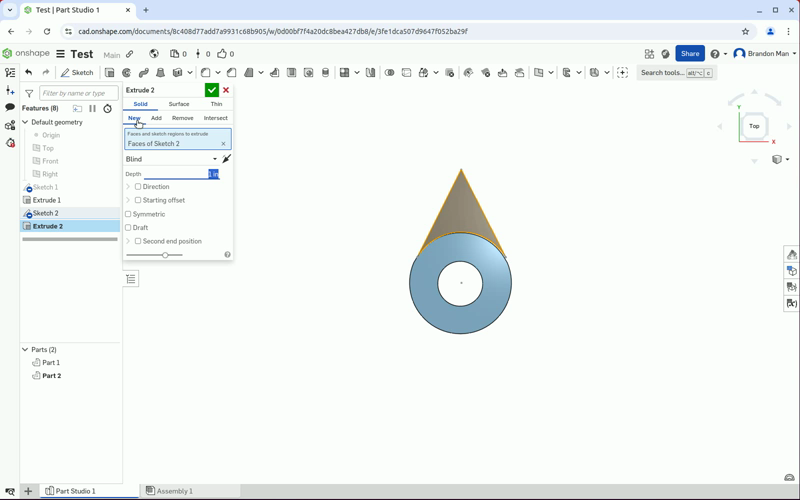
text(-18.294)
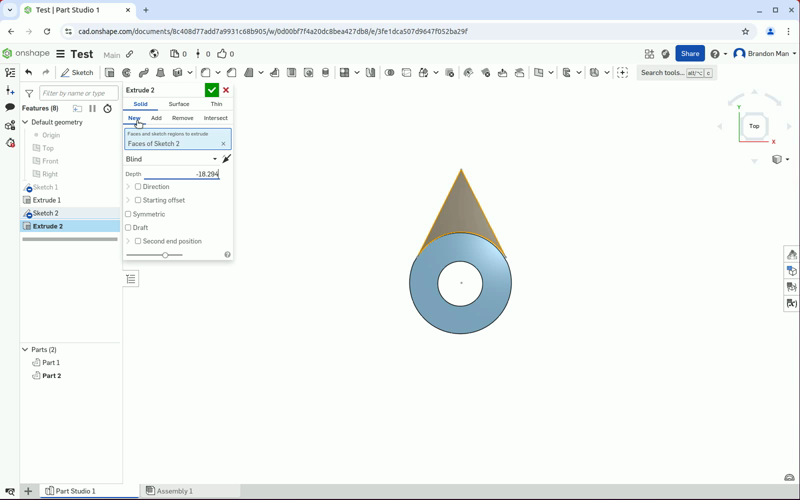
key(enter)
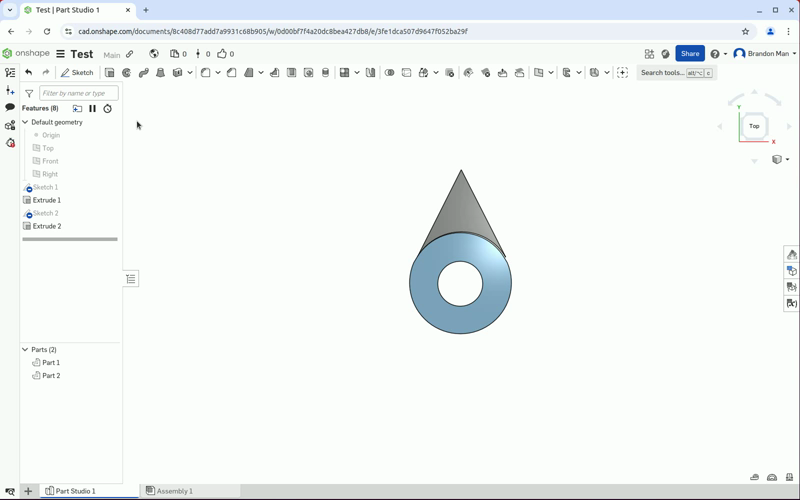
key(shift+h)
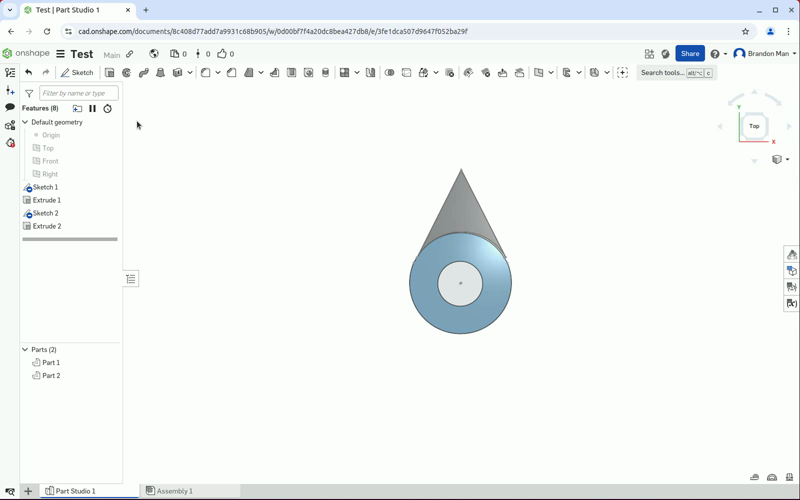
key(shift+h)
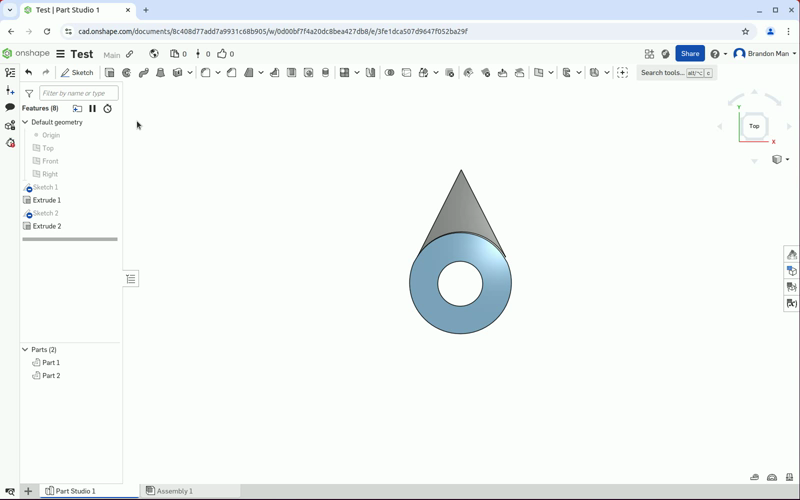
mouse_move(73, 189)
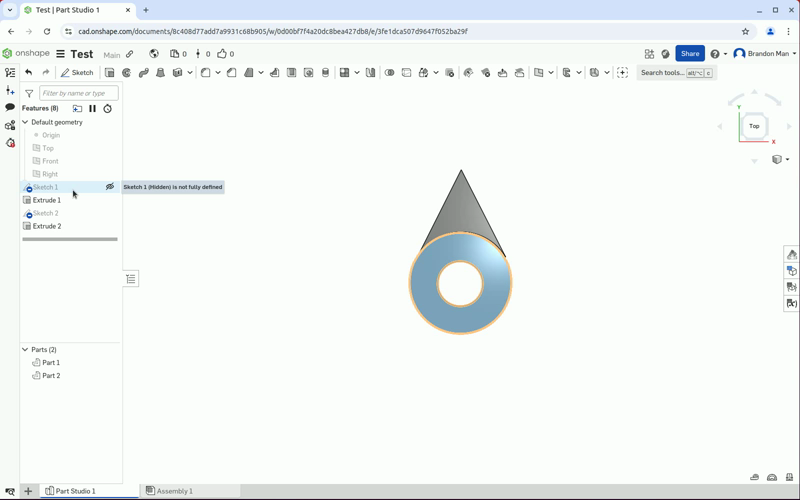
click(73, 189)
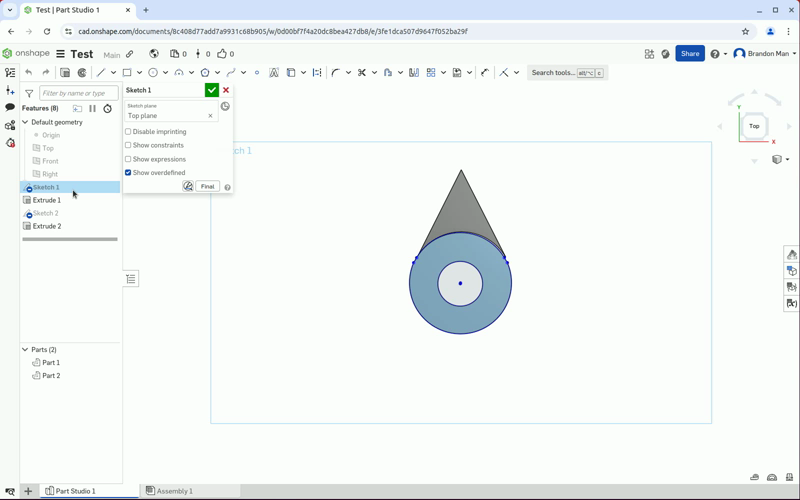
mouse_move(229, 92)
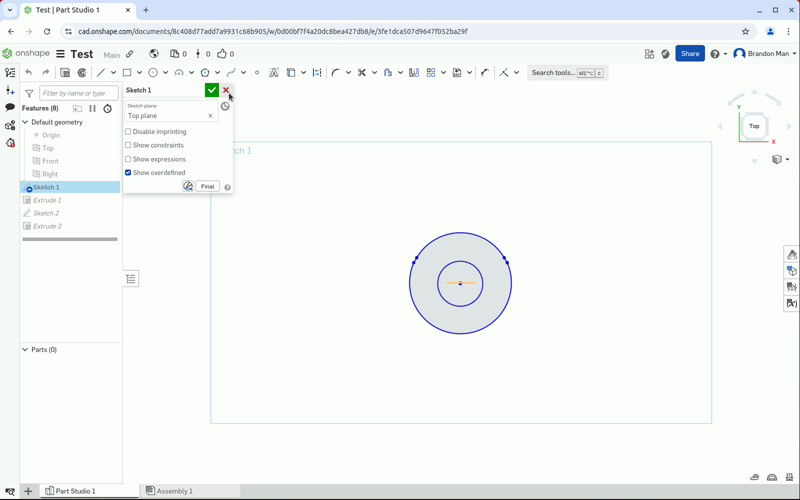
click(229, 92)
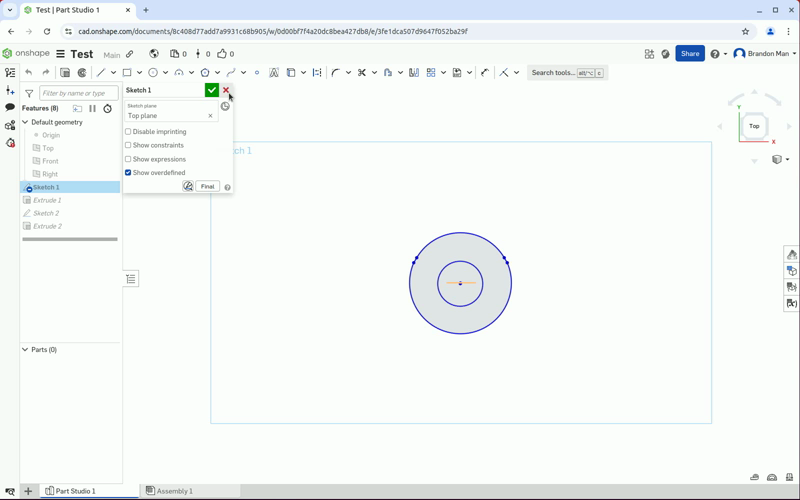
key(shift+s)
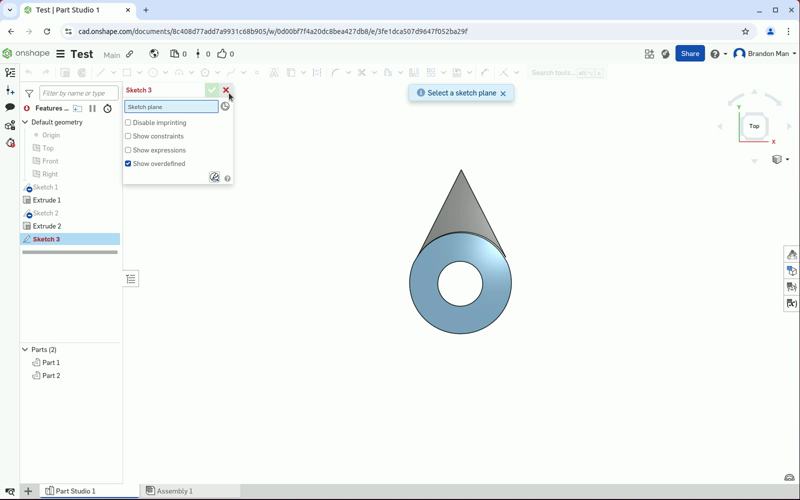
mouse_move(73, 150)
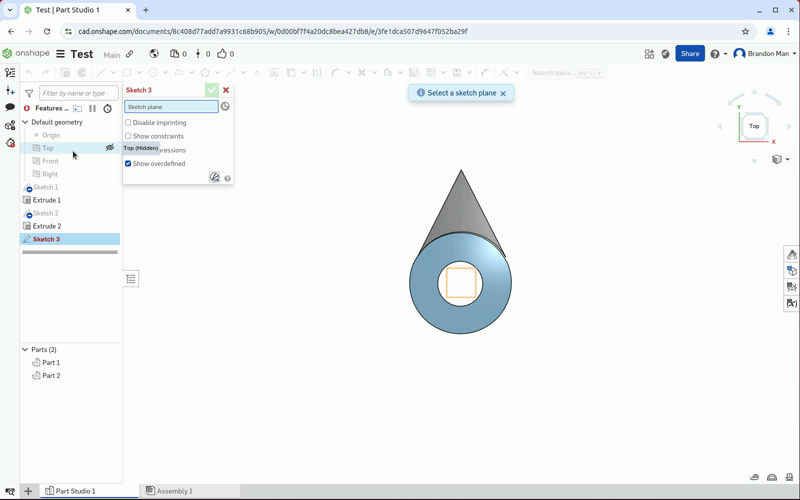
click(73, 150)
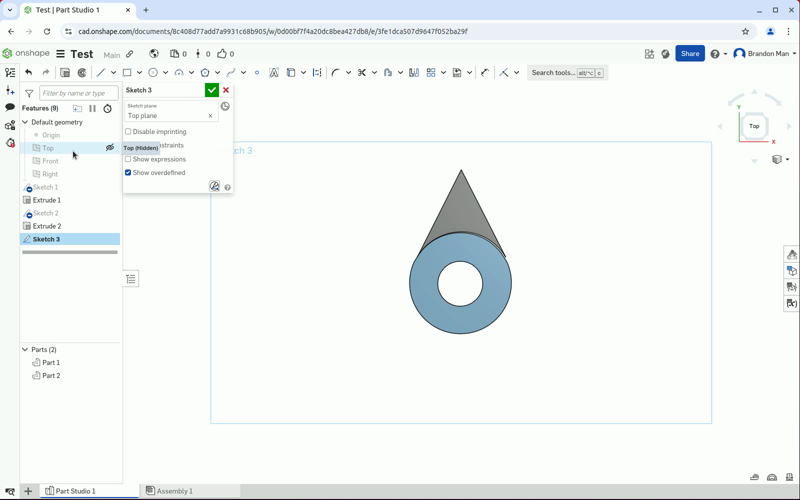
mouse_move(73, 352)
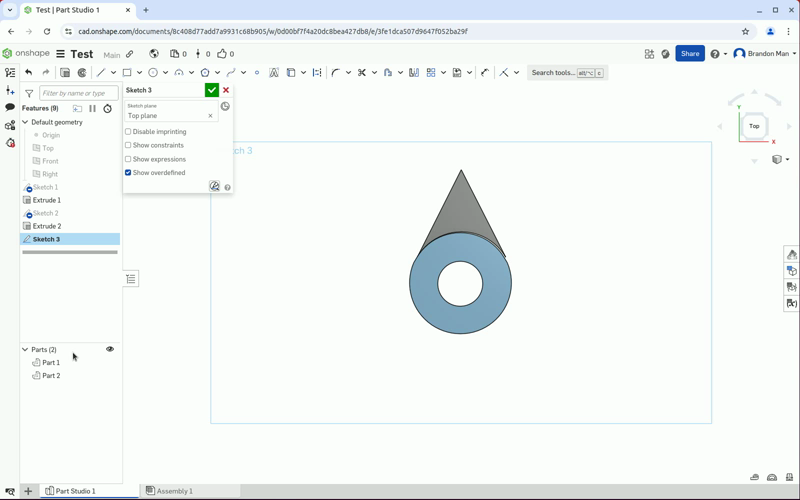
key(y)
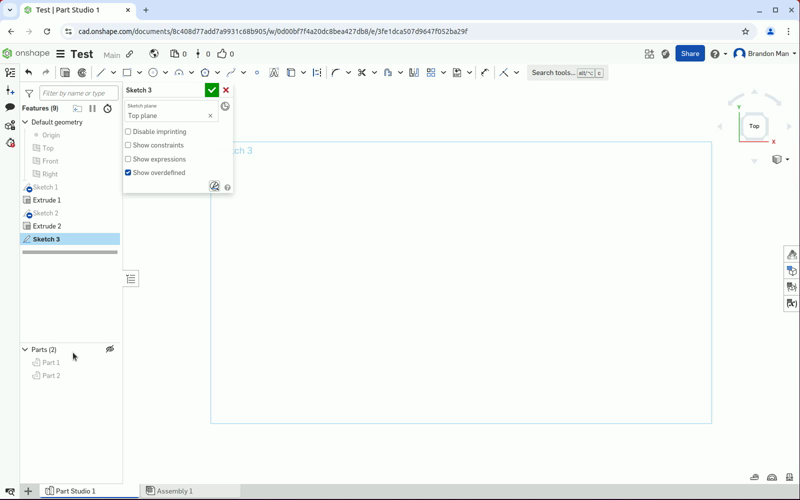
key(a)
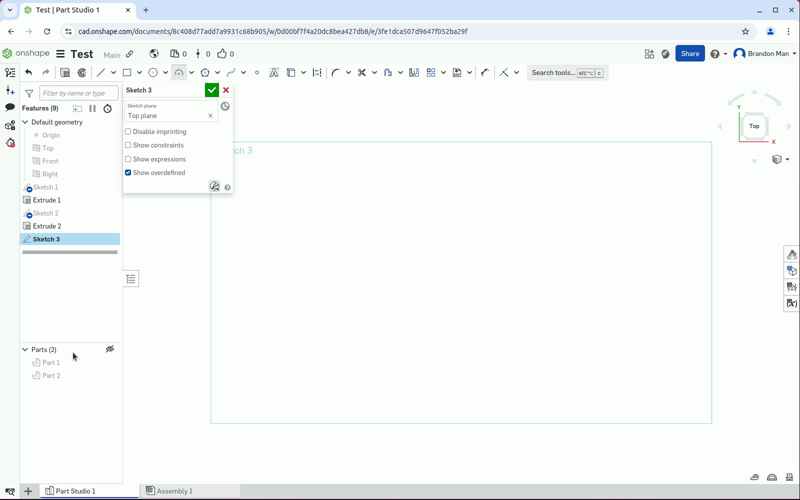
key_down(shift)
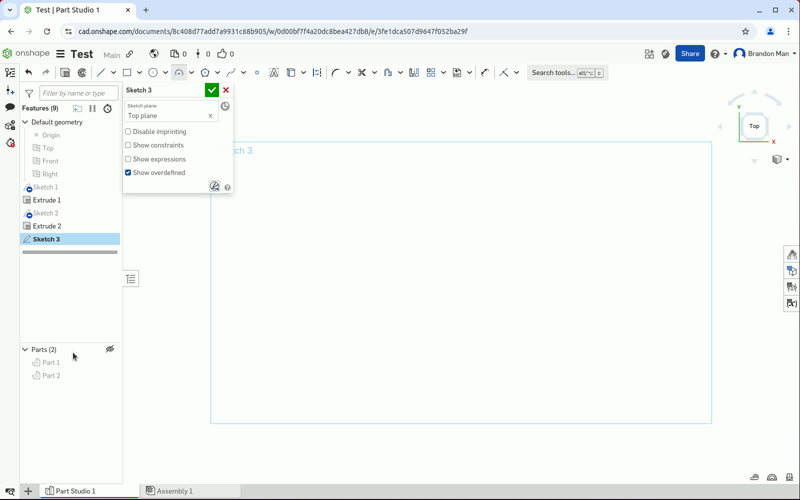
mouse_move(413, 262)
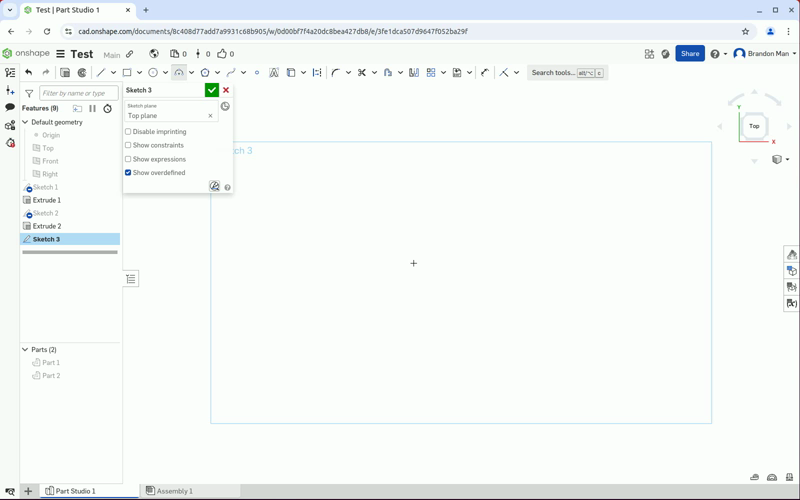
click(413, 262)
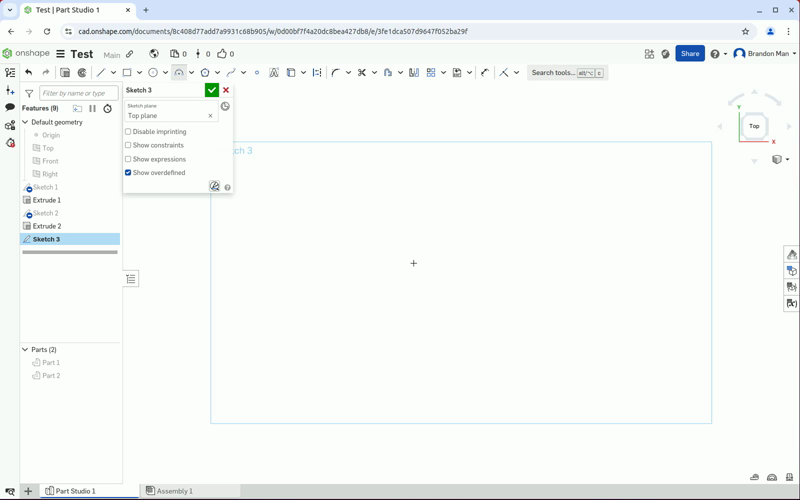
key_up(shift)
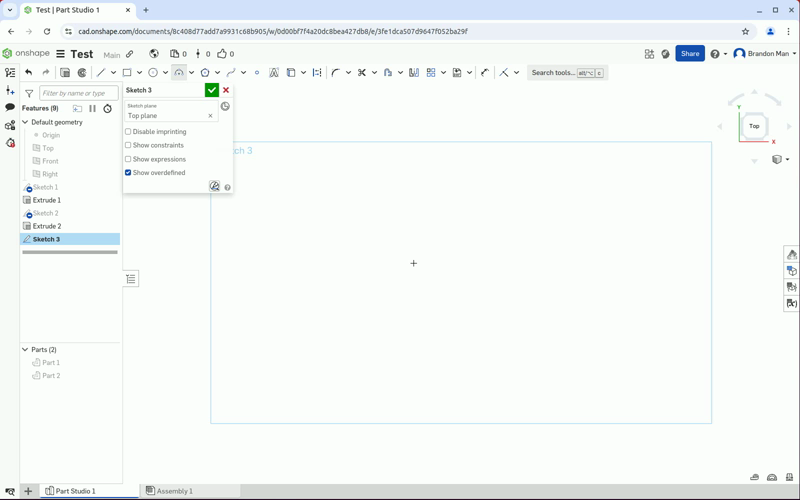
key_down(shift)
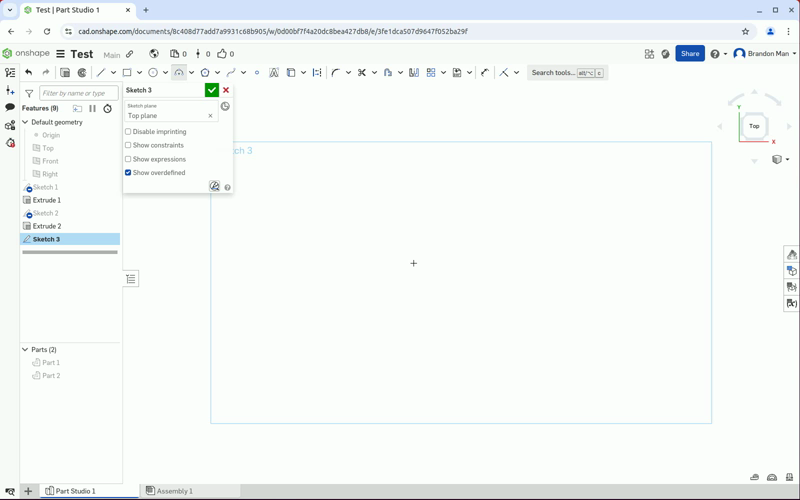
mouse_move(507, 262)
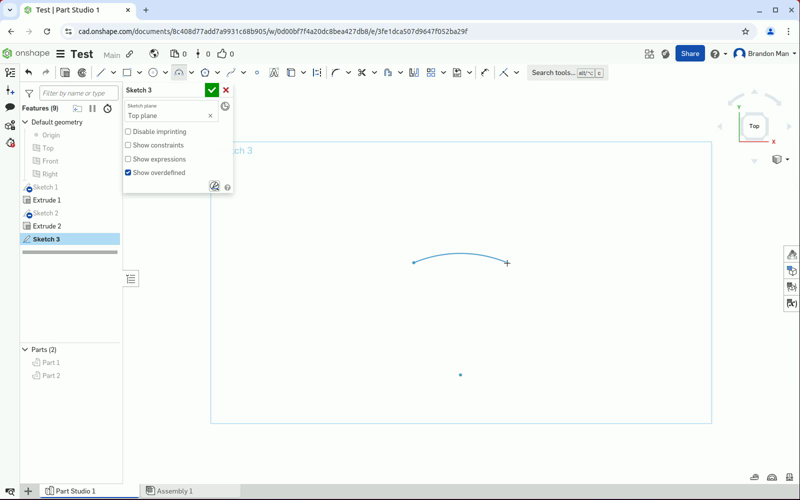
click(507, 262)
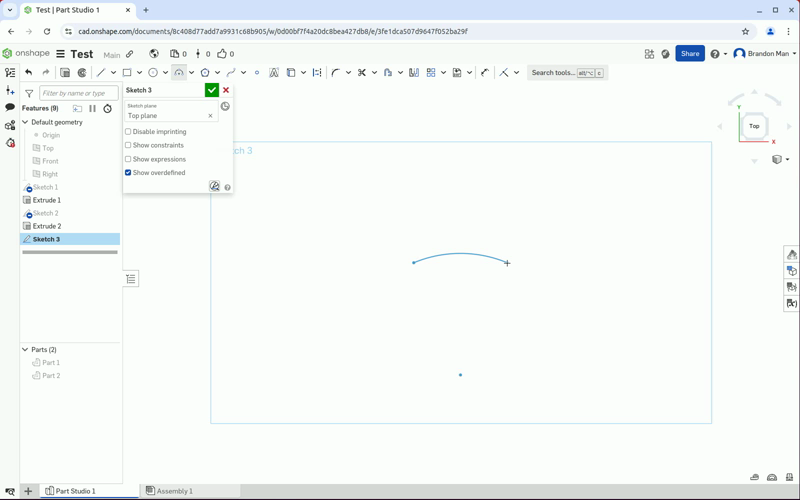
mouse_move(460, 333)
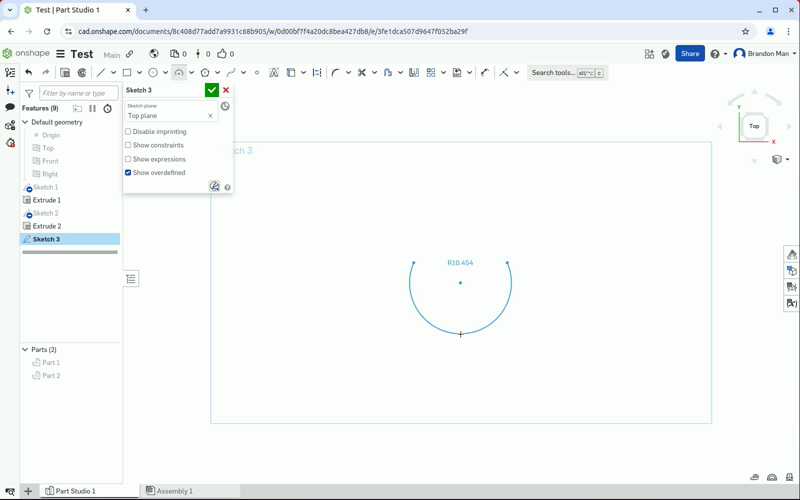
click(460, 333)
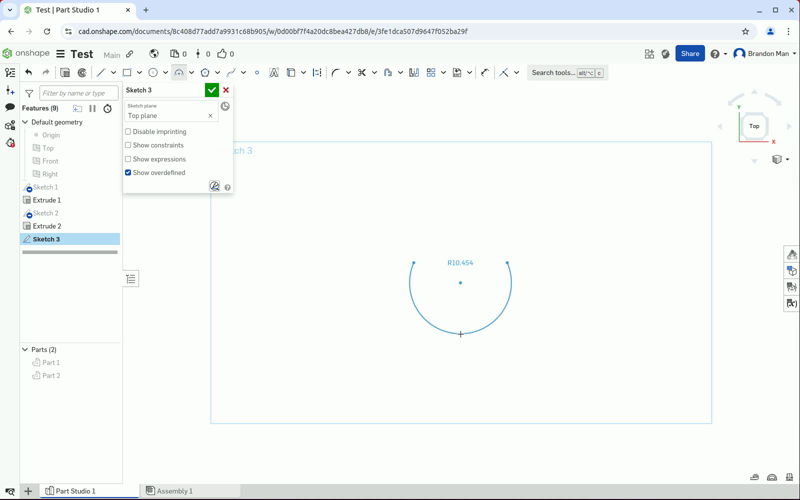
key_up(shift)
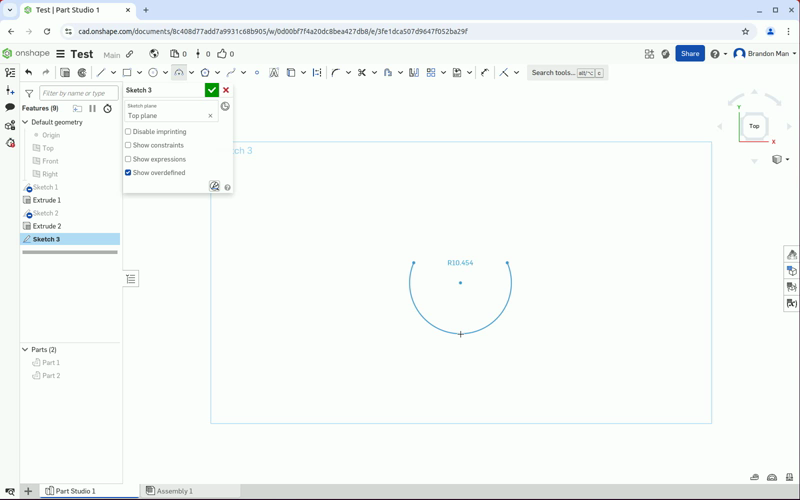
key(esc)
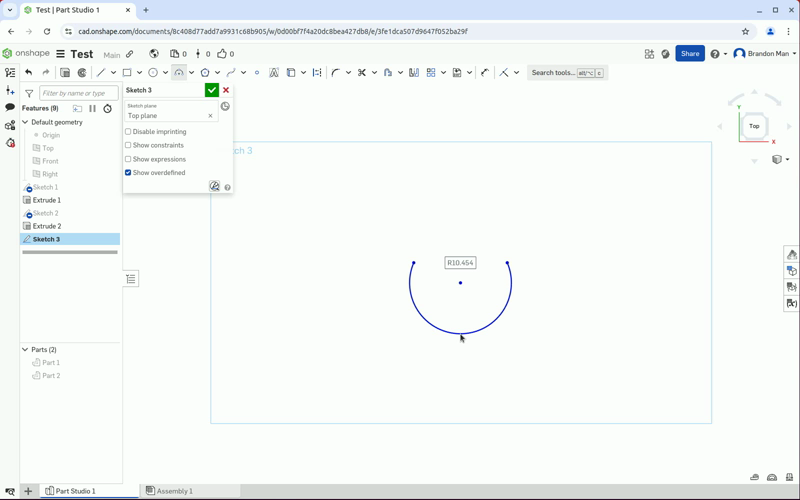
key(l)
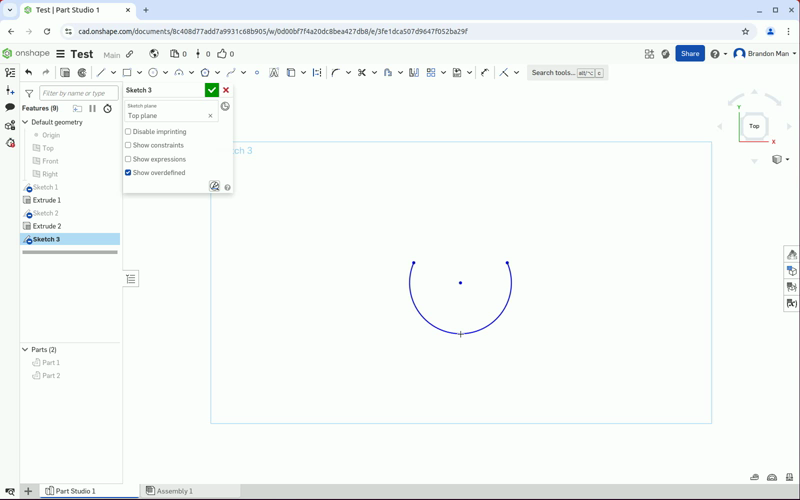
mouse_move(507, 262)
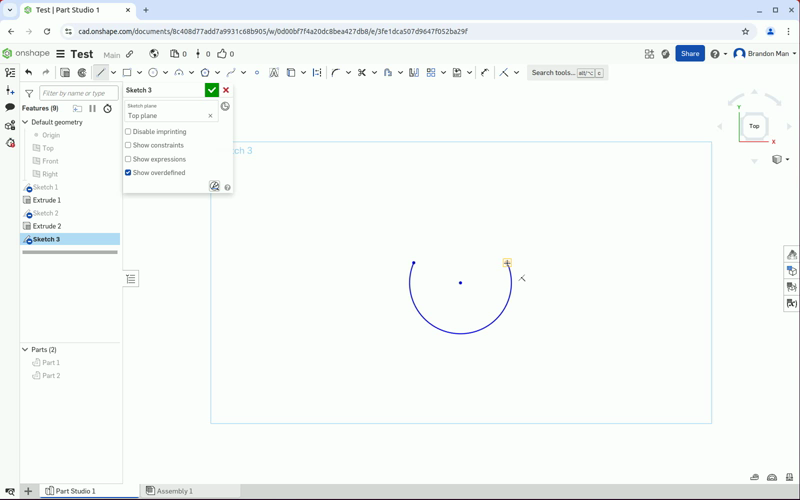
click(507, 262)
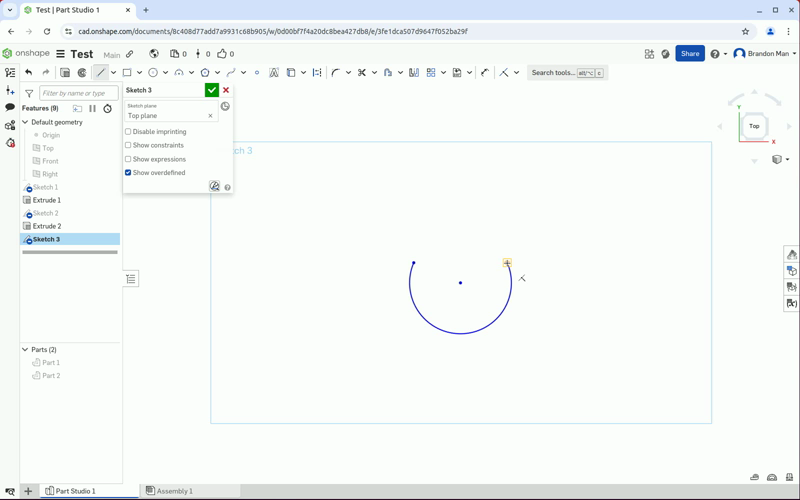
key_down(shift)
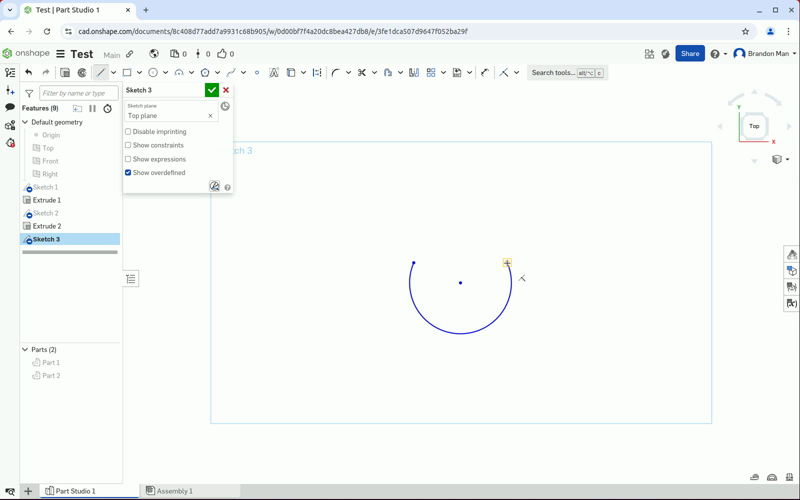
mouse_move(537, 262)
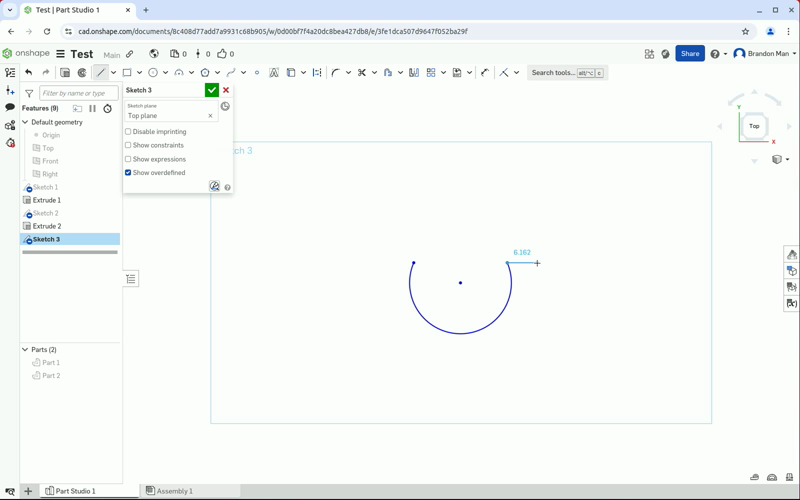
mouse_move(504, 257)
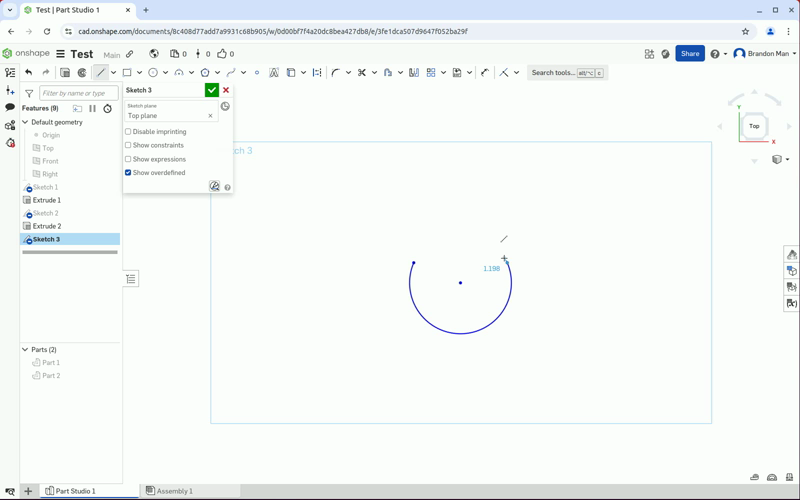
scroll(6)
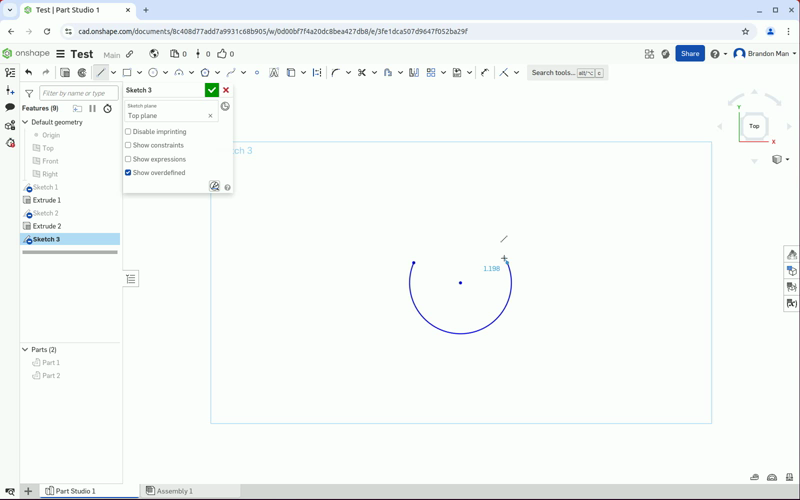
scroll(6)
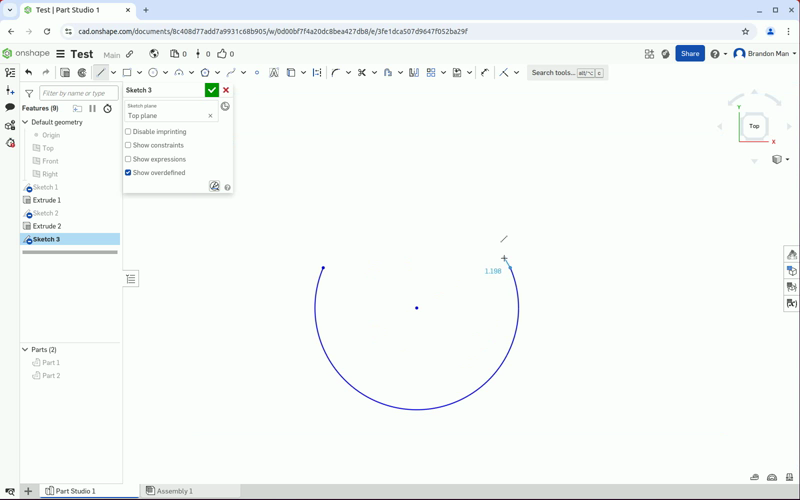
scroll(6)
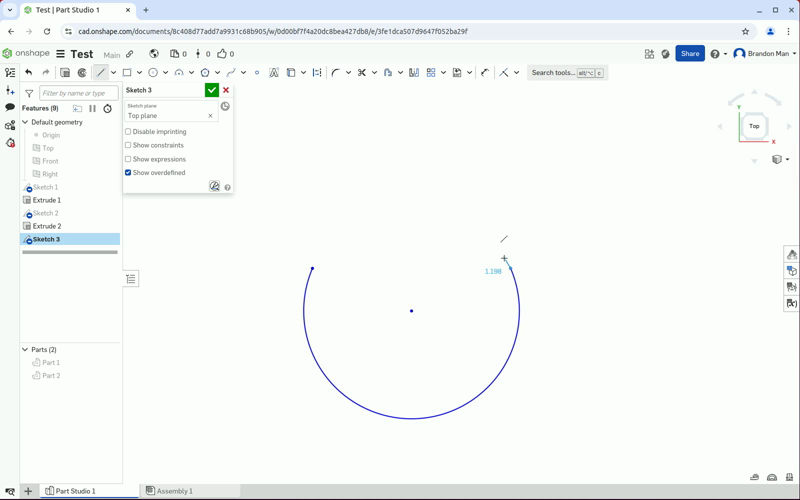
scroll(6)
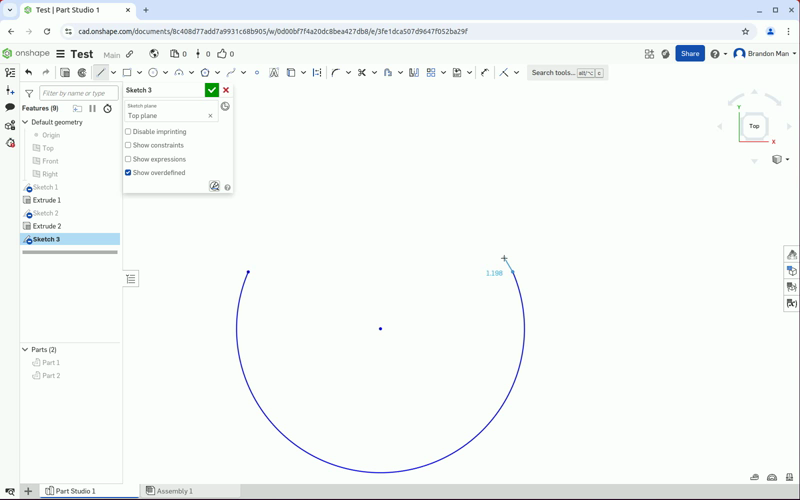
scroll(6)
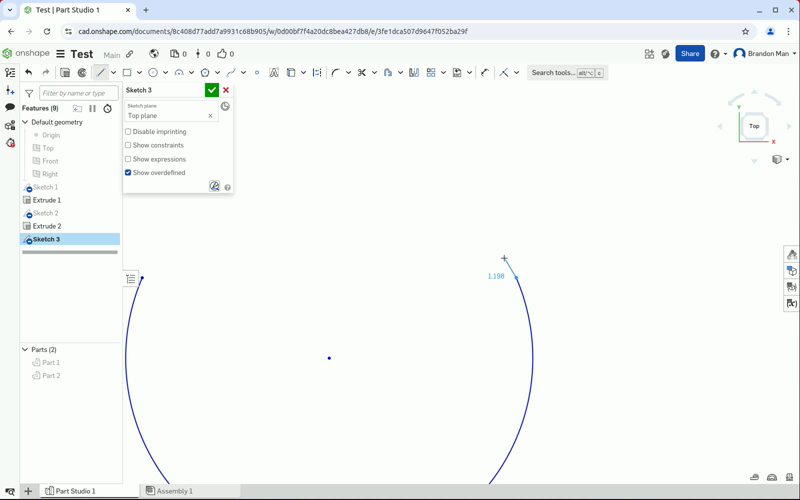
scroll(6)
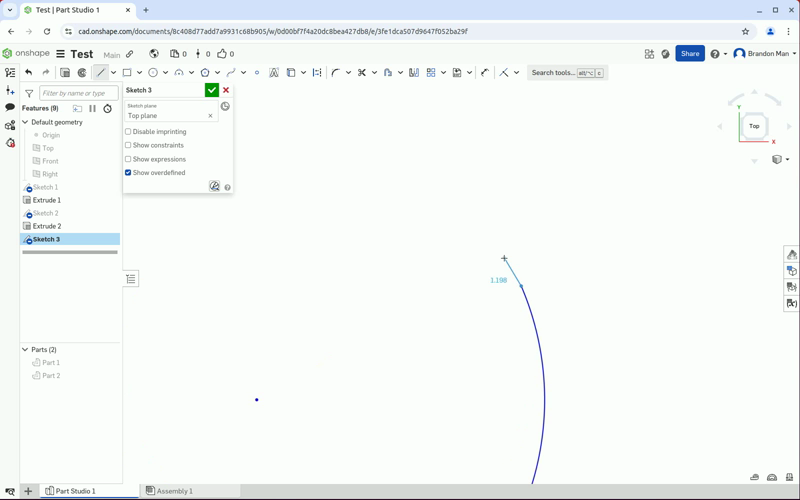
scroll(6)
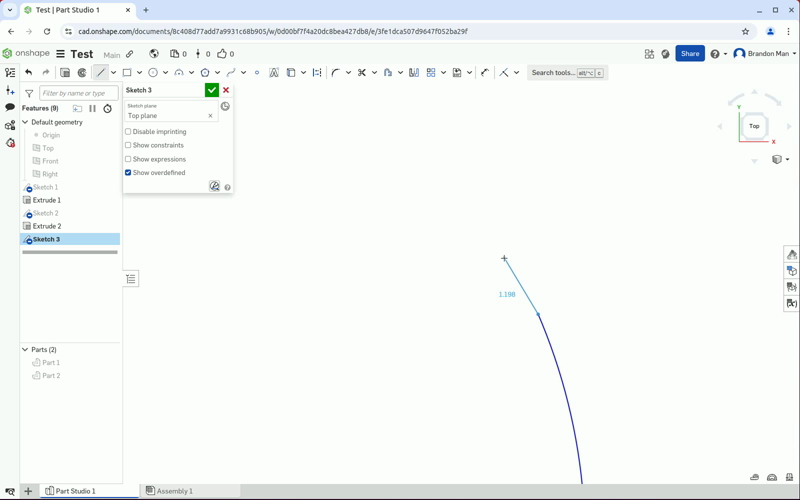
click(504, 257)
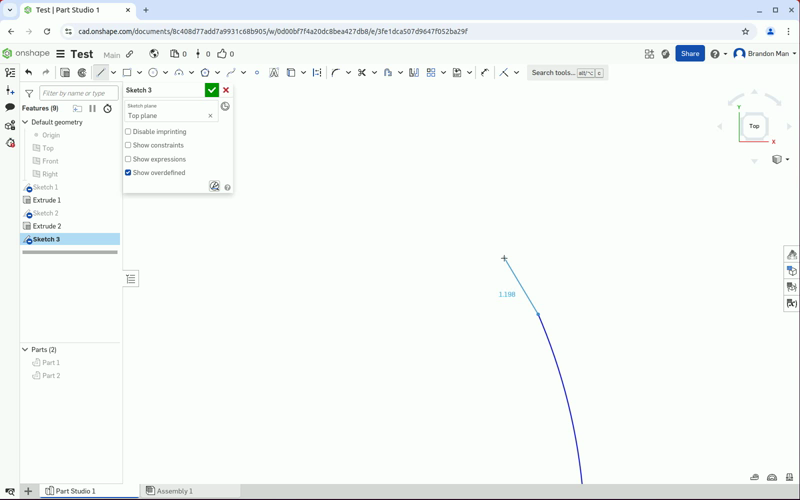
scroll(-6)
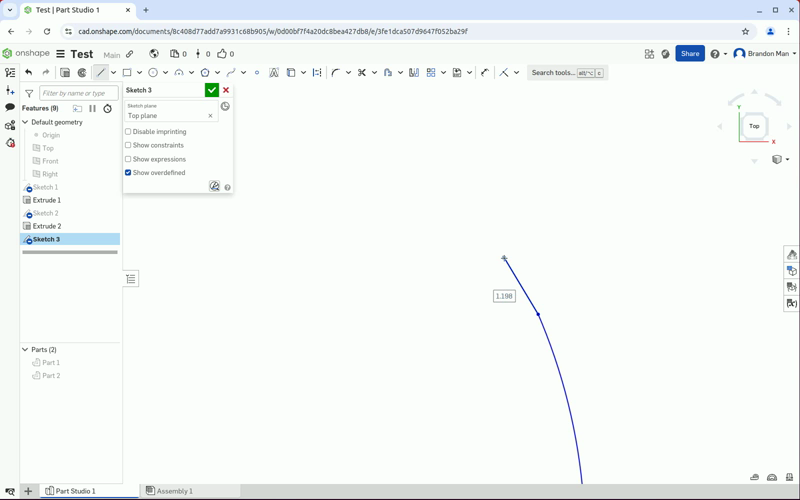
scroll(-6)
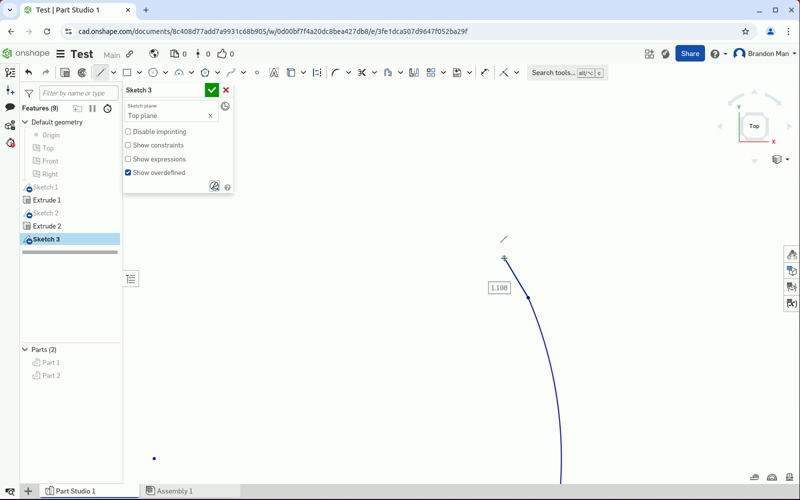
scroll(-6)
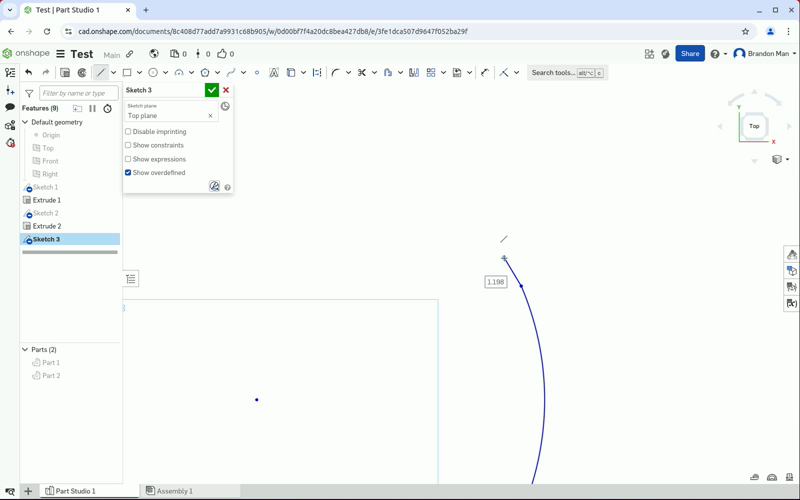
scroll(-6)
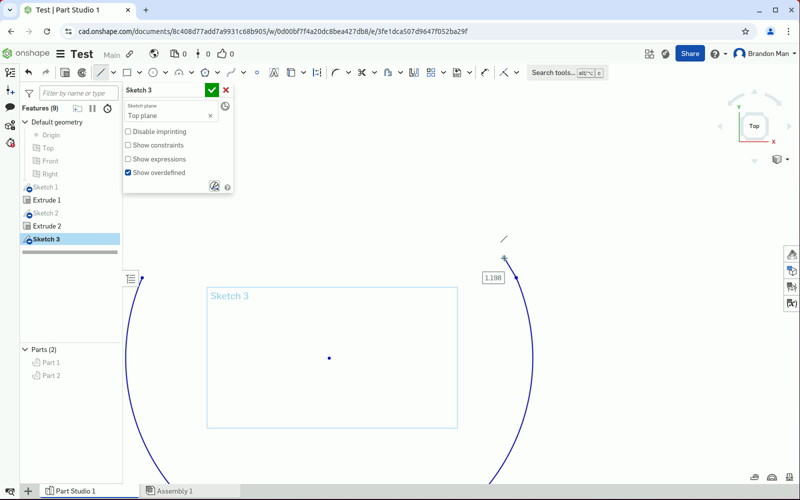
scroll(-6)
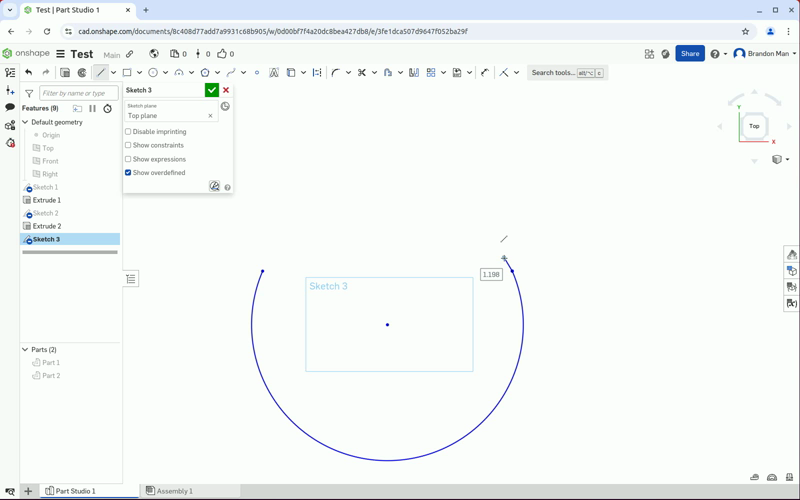
scroll(-6)
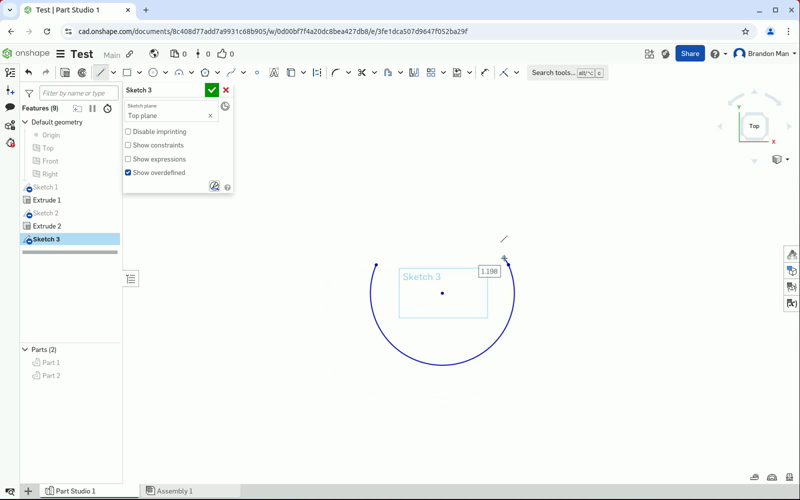
scroll(-6)
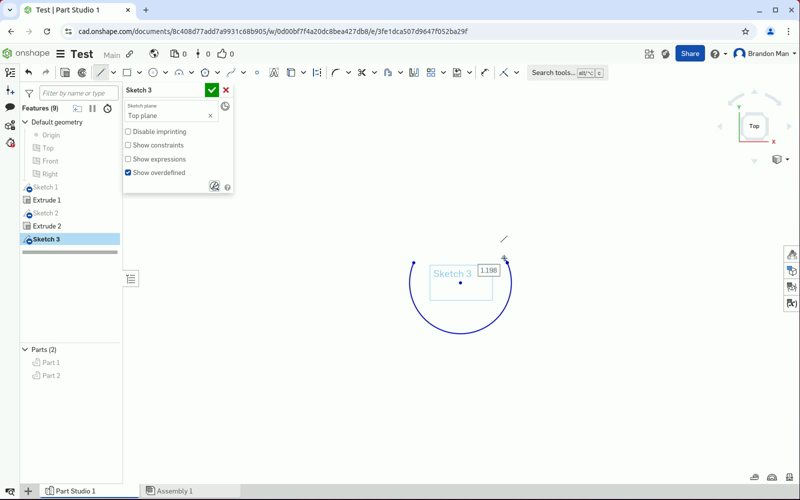
key_up(shift)
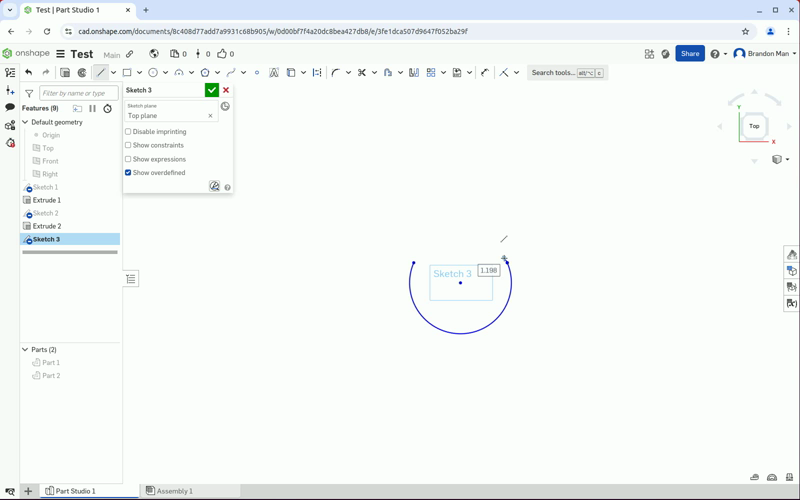
key(esc)
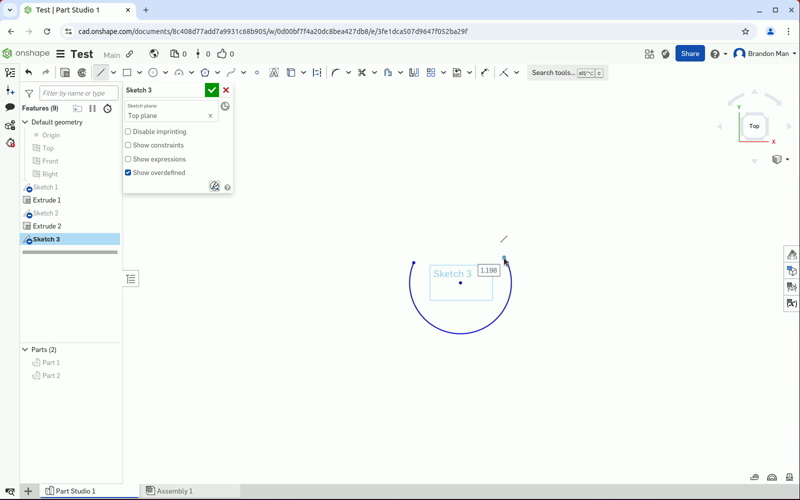
key(a)
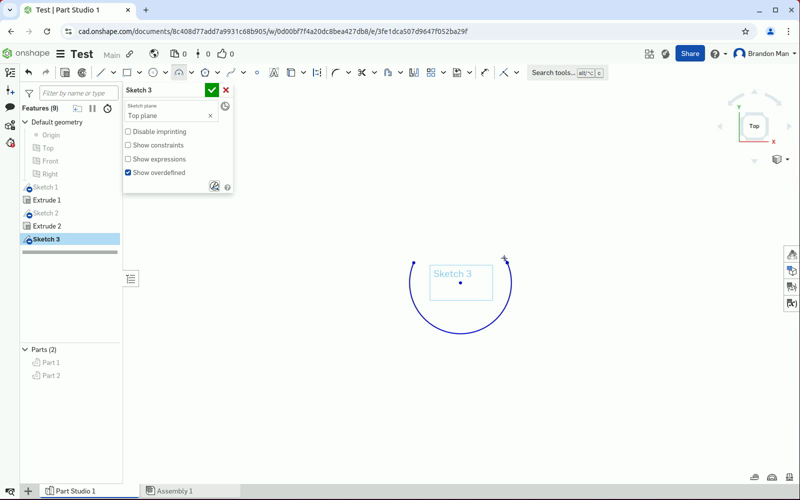
mouse_move(504, 257)
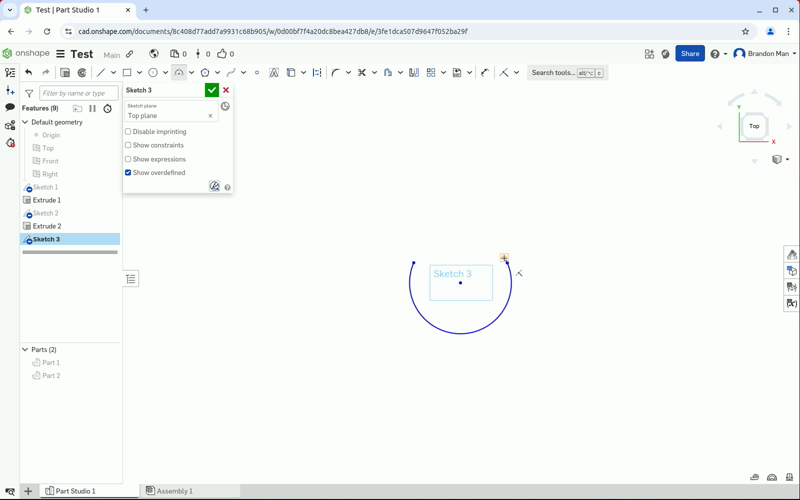
click(504, 257)
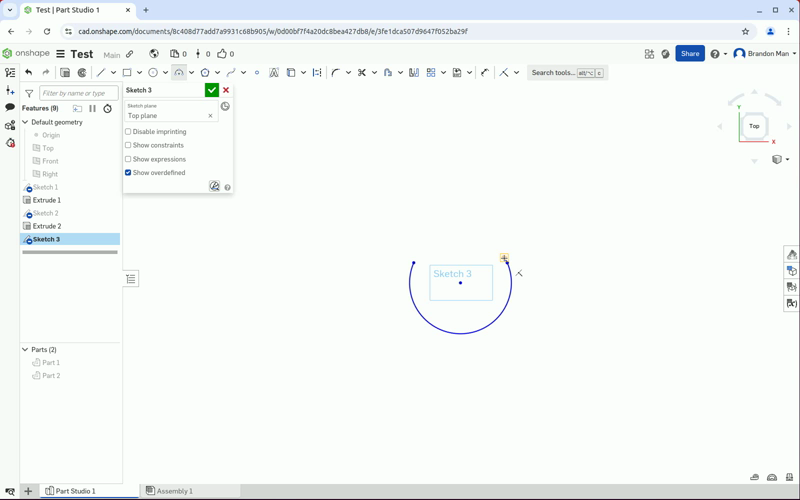
key_down(shift)
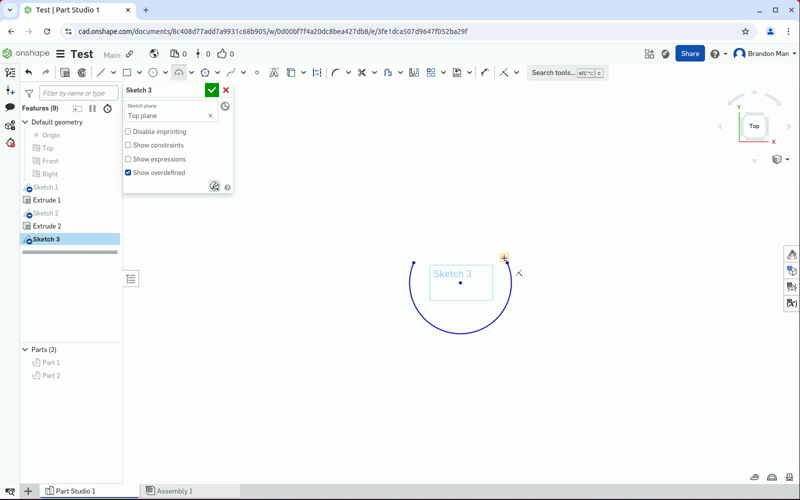
mouse_move(416, 257)
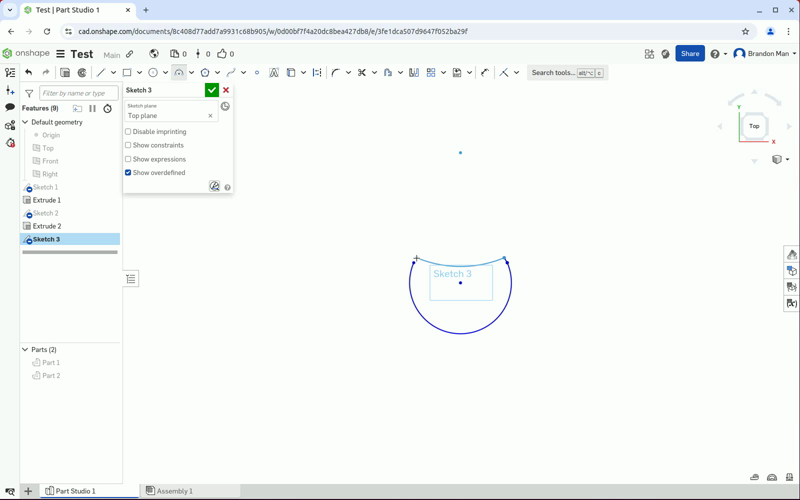
click(416, 257)
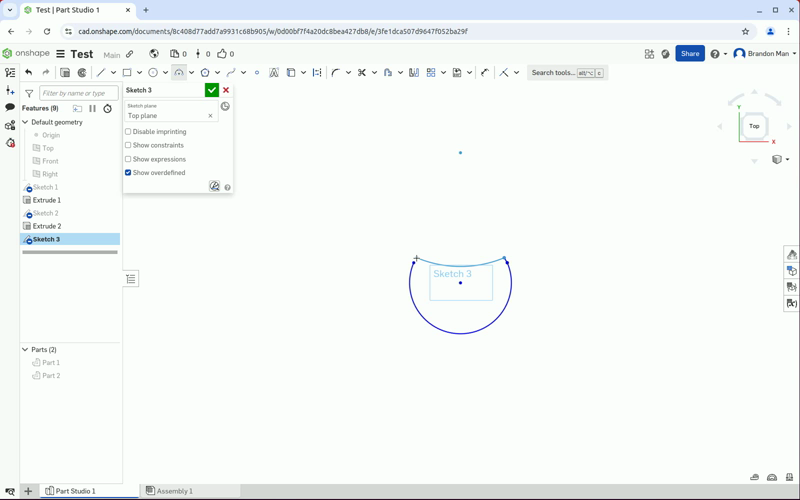
mouse_move(460, 232)
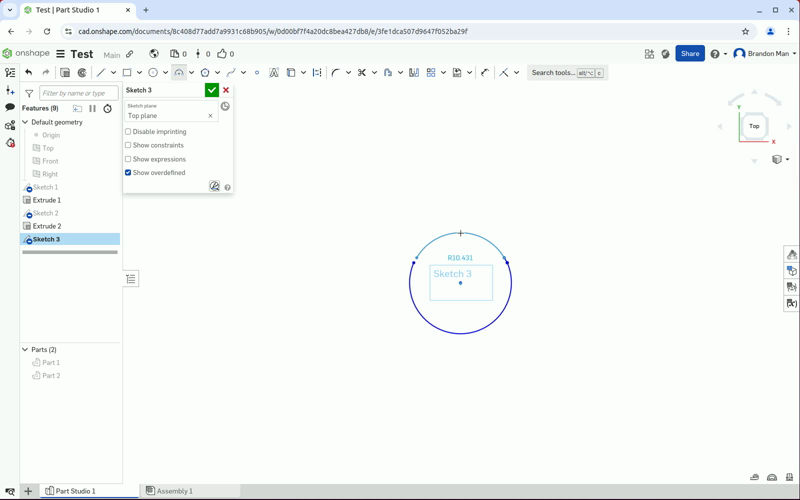
click(460, 232)
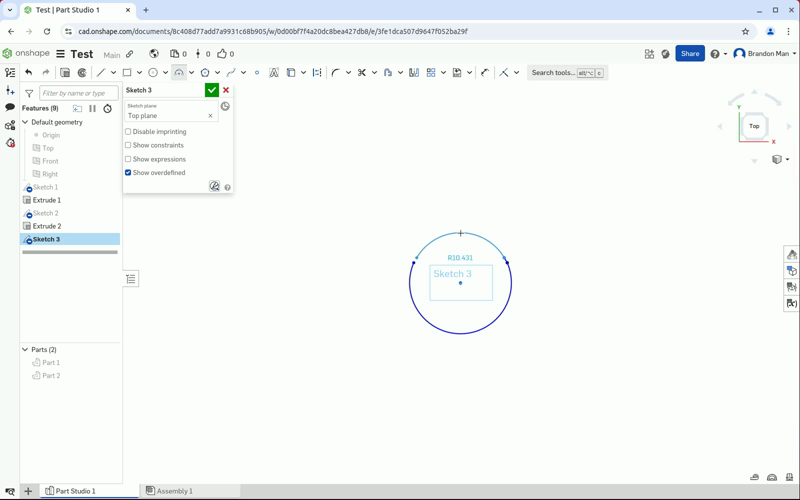
key_up(shift)
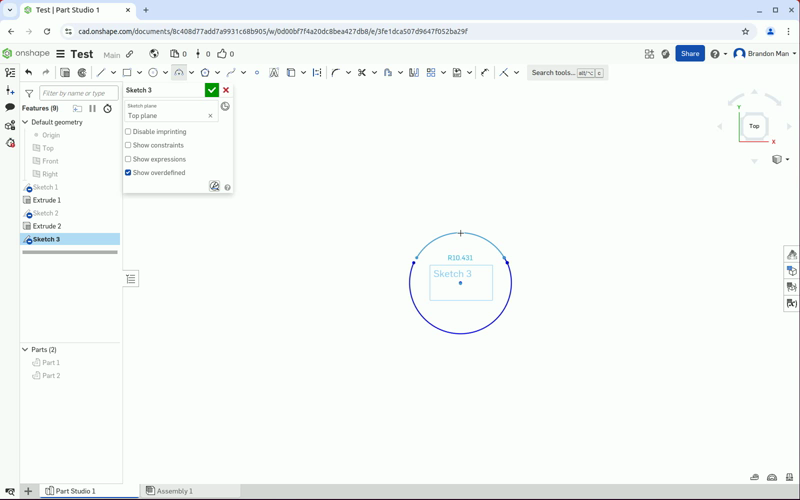
key(esc)
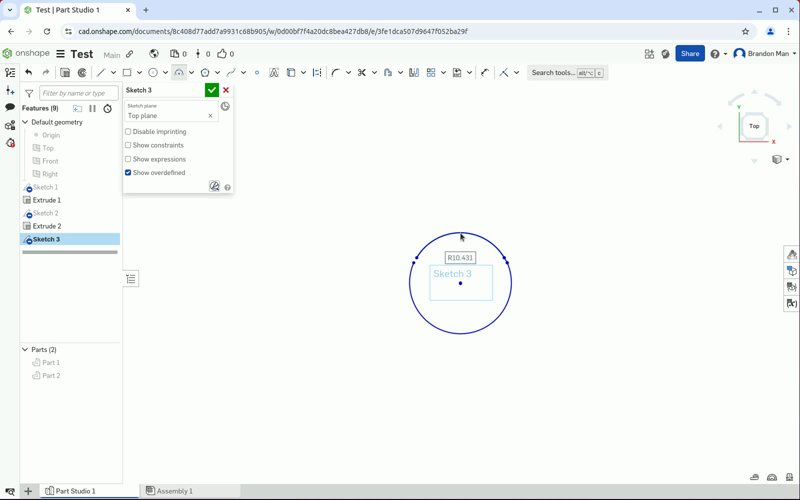
key(l)
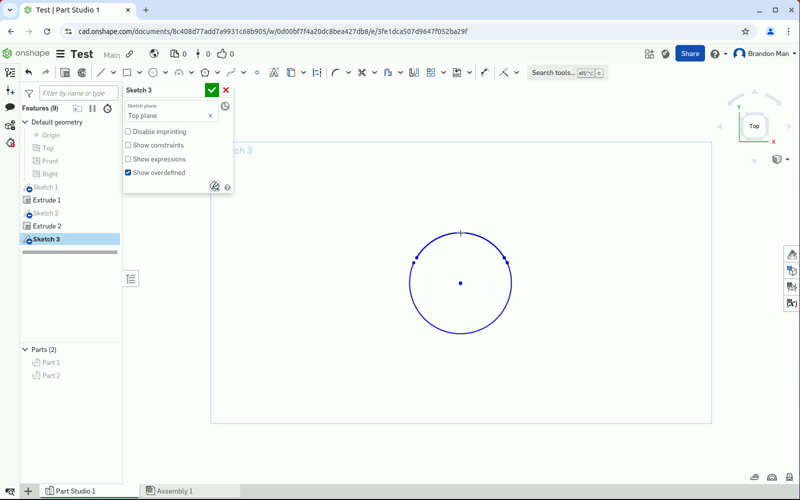
mouse_move(416, 257)
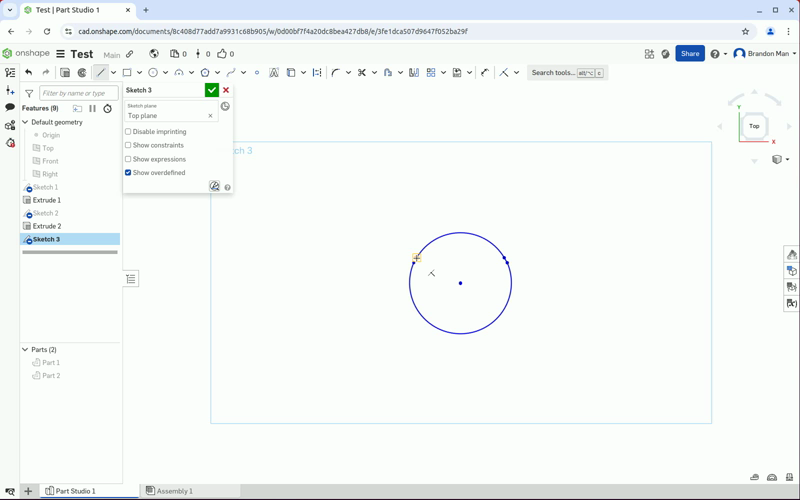
click(416, 257)
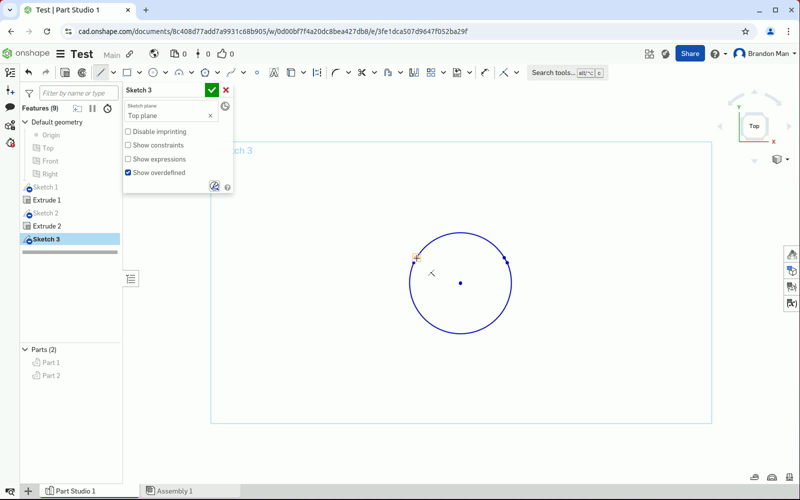
mouse_move(447, 257)
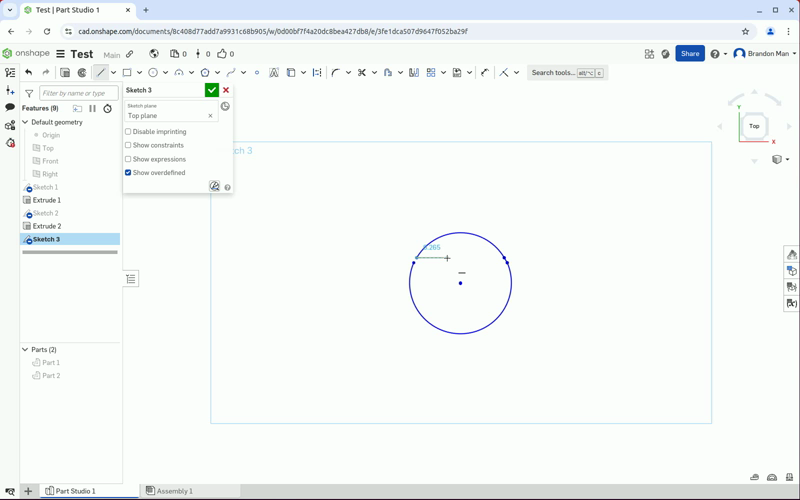
key_down(shift)
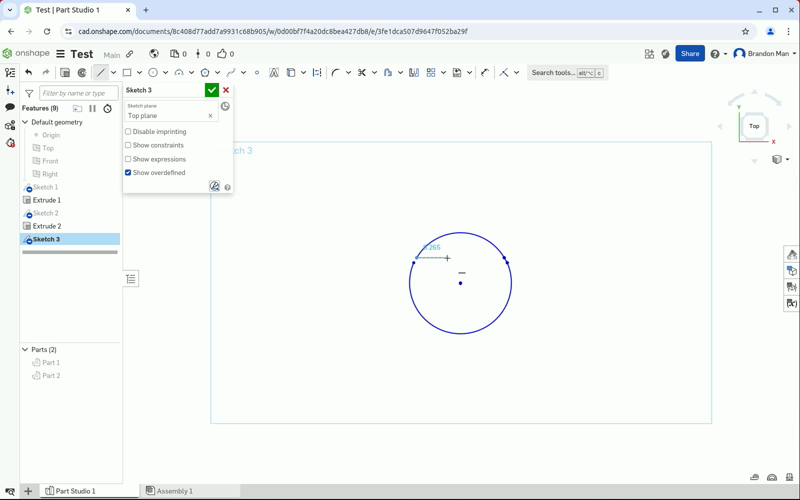
mouse_move(413, 262)
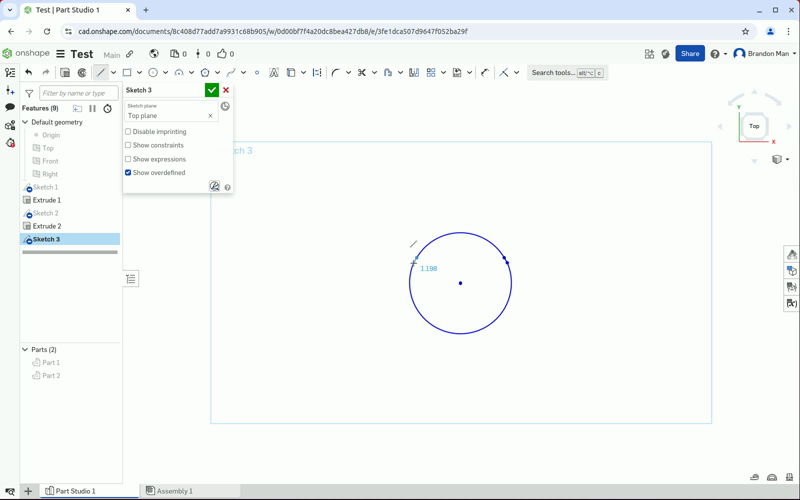
scroll(6)
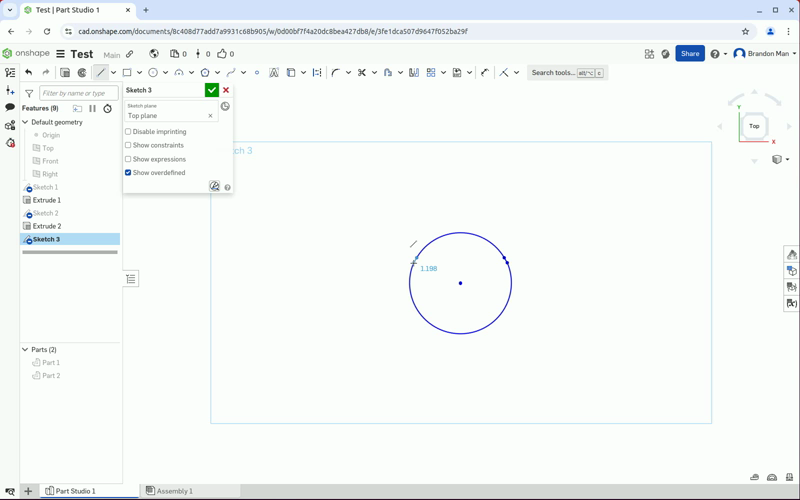
scroll(6)
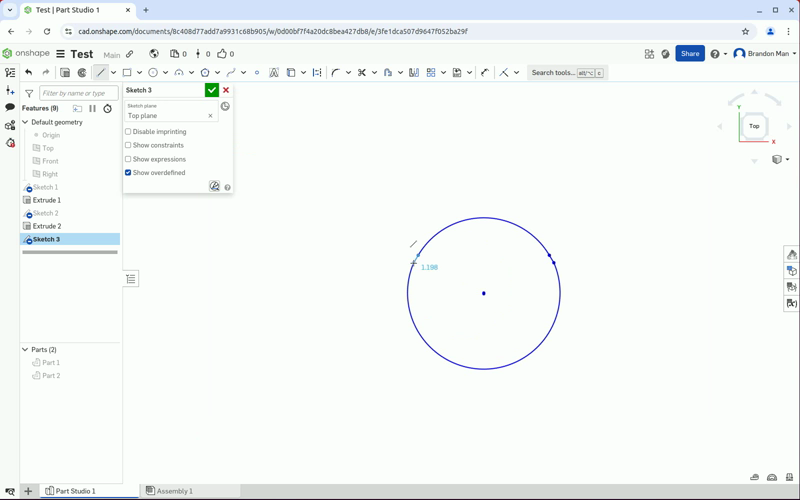
scroll(6)
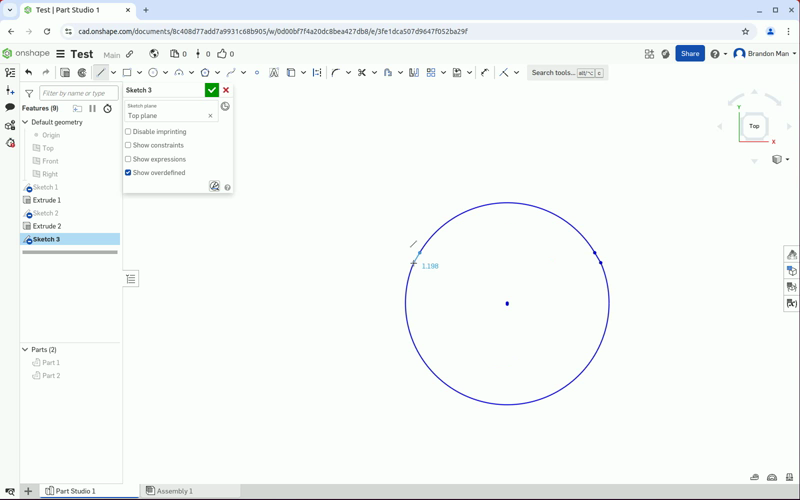
scroll(6)
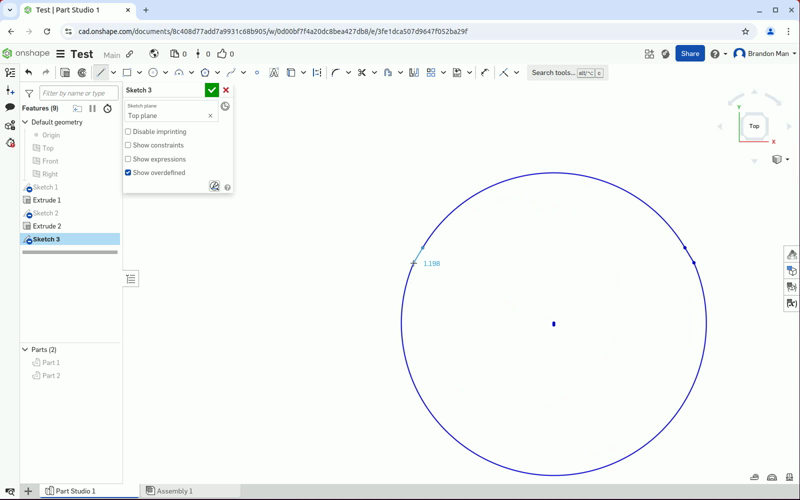
scroll(6)
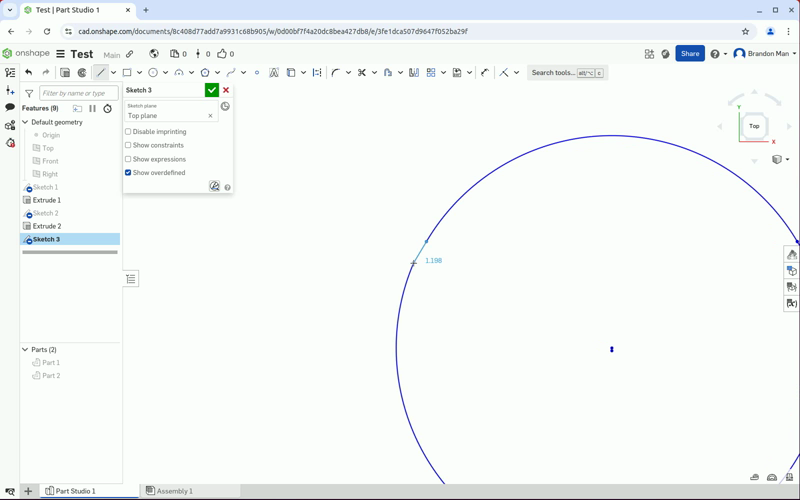
scroll(6)
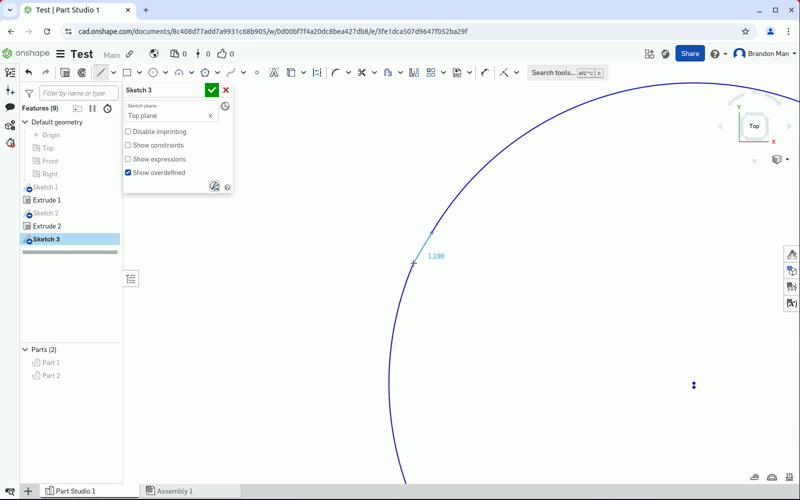
scroll(6)
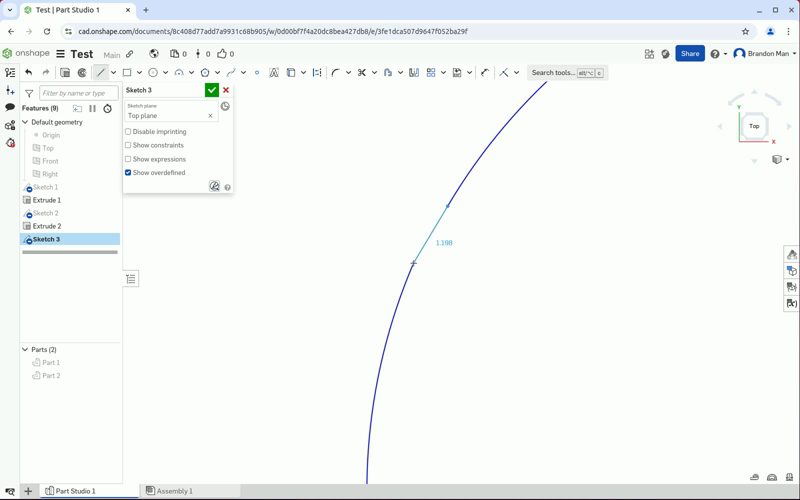
key_up(shift)
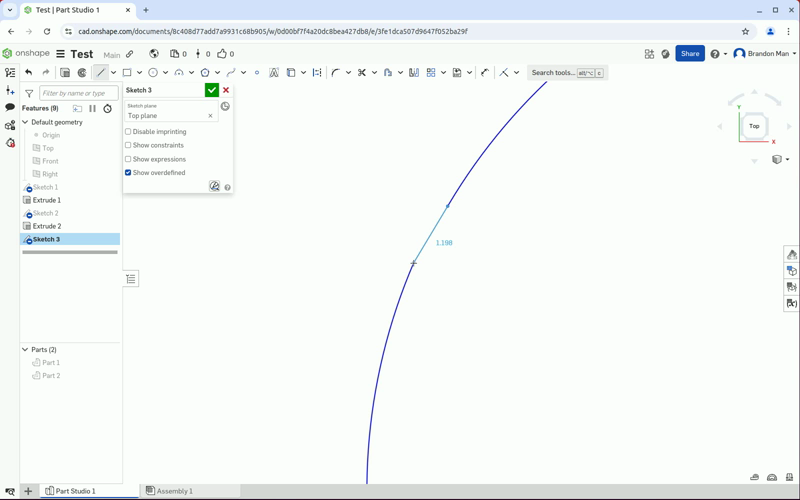
click(413, 262)
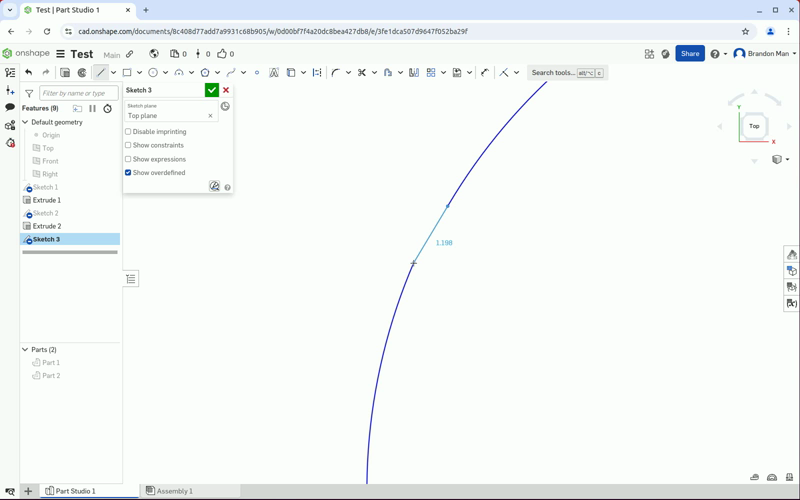
scroll(-6)
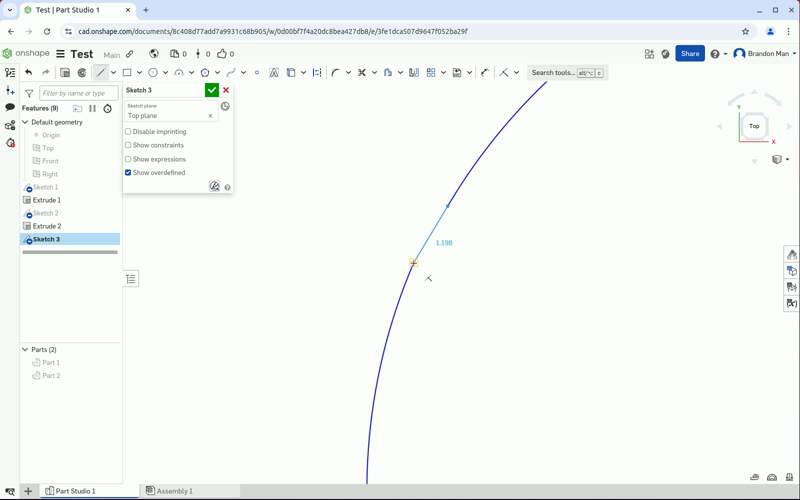
scroll(-6)
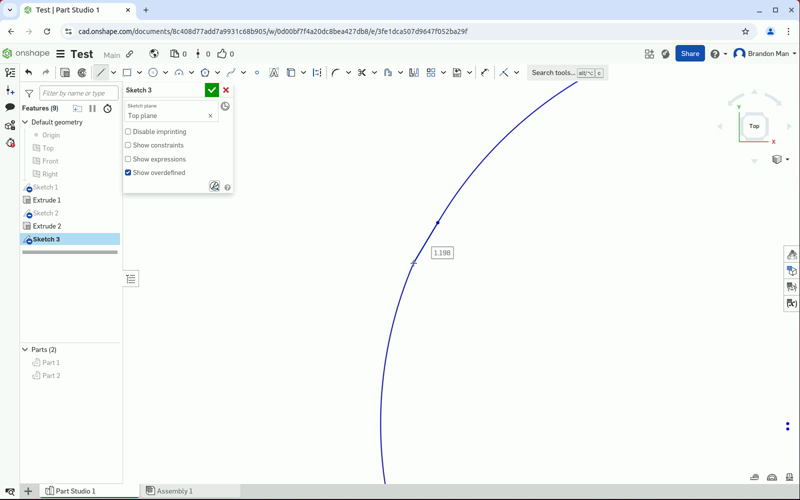
scroll(-6)
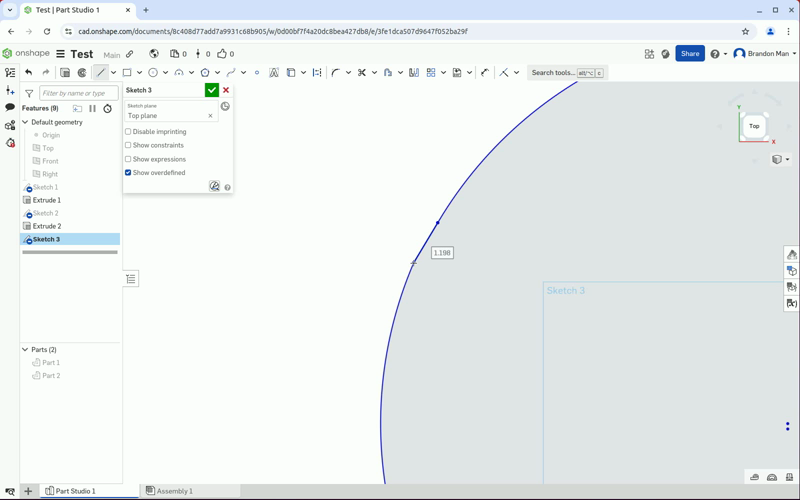
scroll(-6)
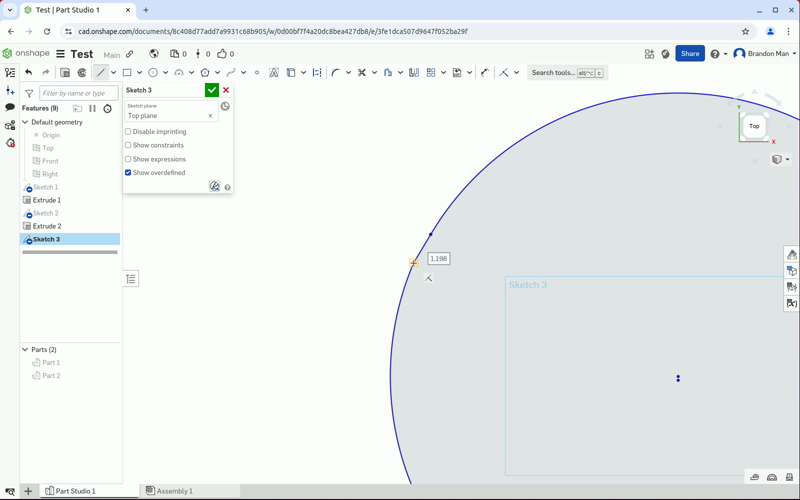
scroll(-6)
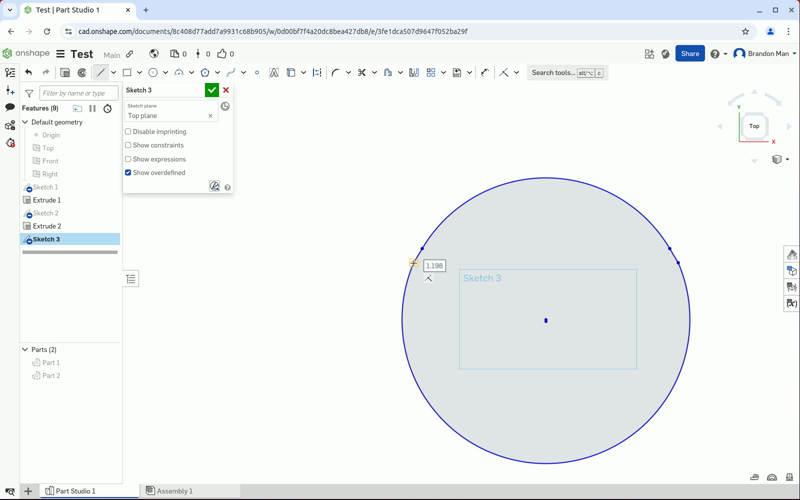
scroll(-6)
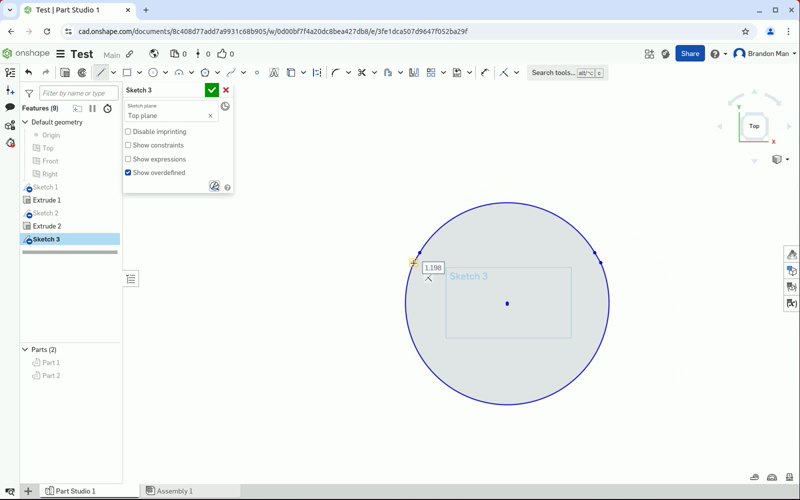
scroll(-6)
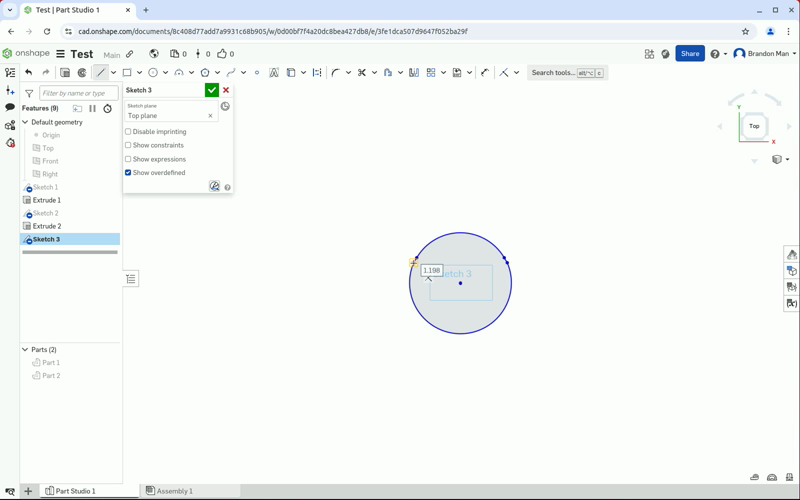
key(esc)
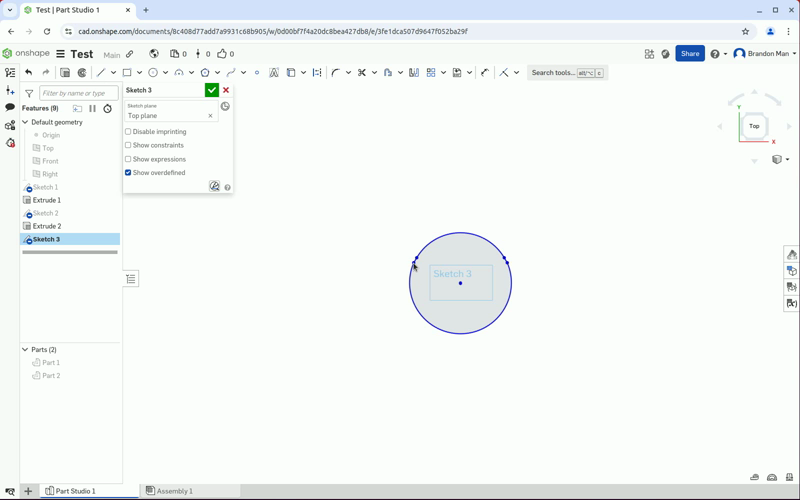
key(c)
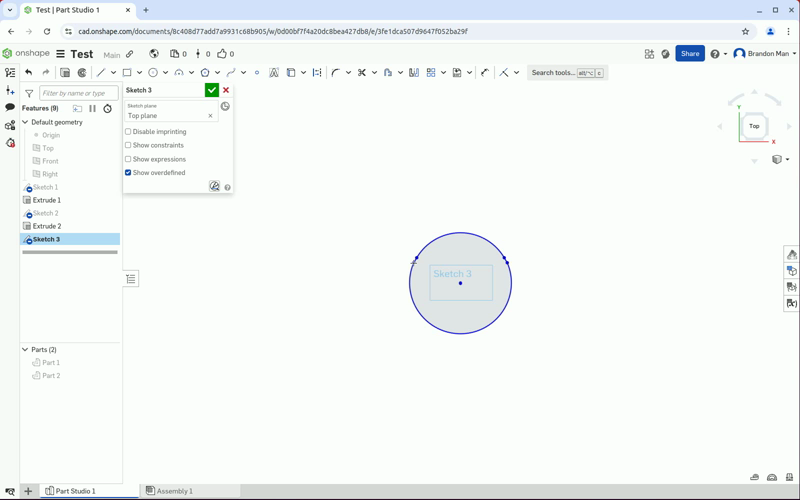
key_down(shift)
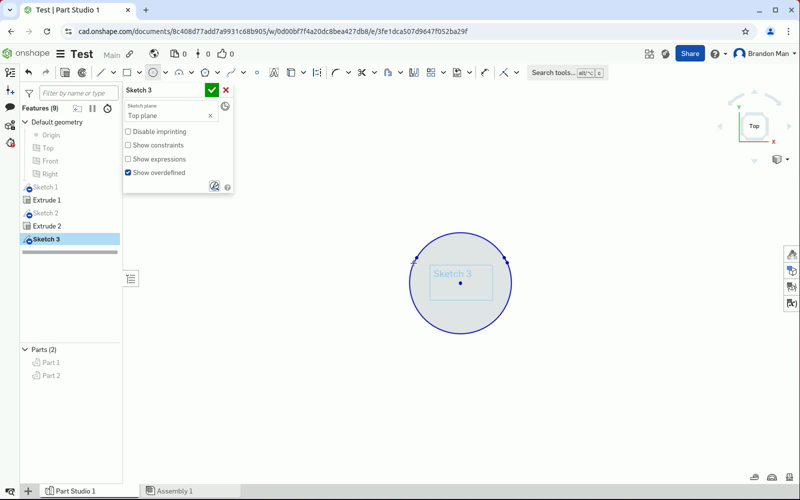
mouse_move(460, 283)
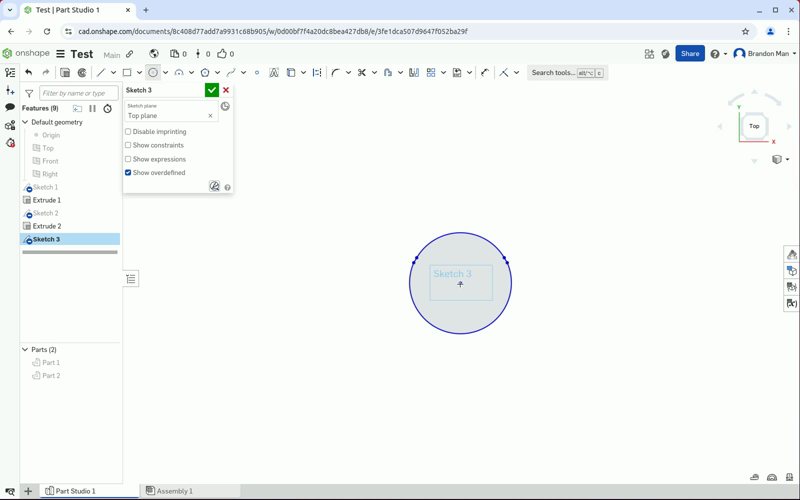
scroll(6)
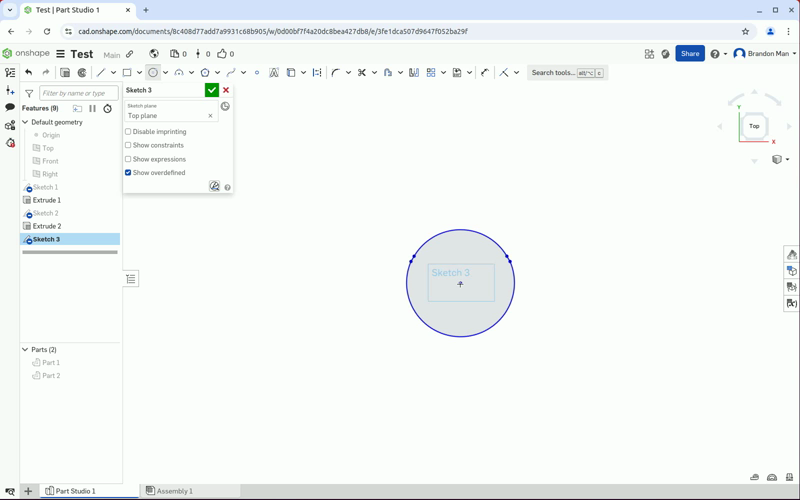
scroll(6)
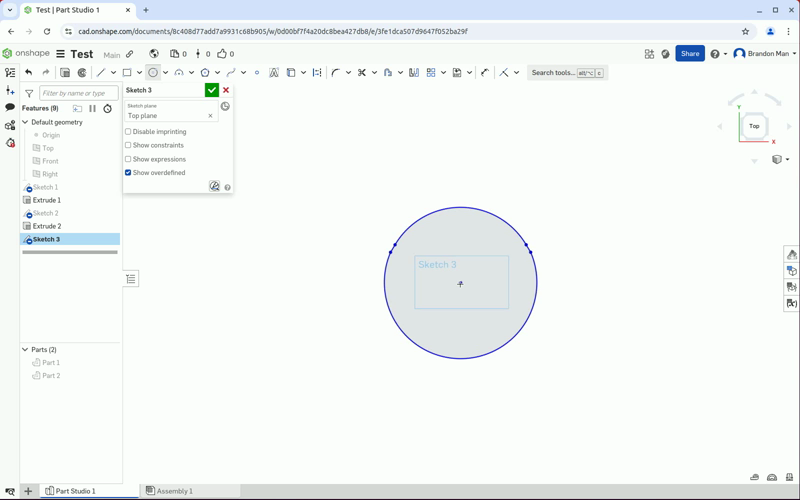
scroll(6)
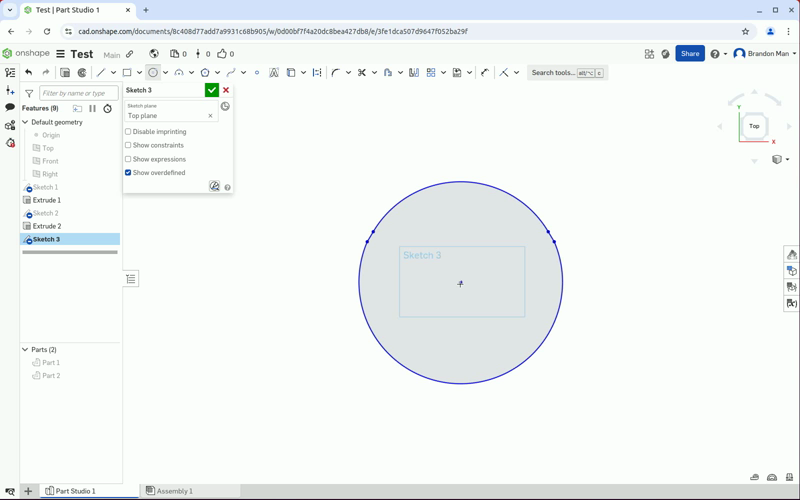
scroll(6)
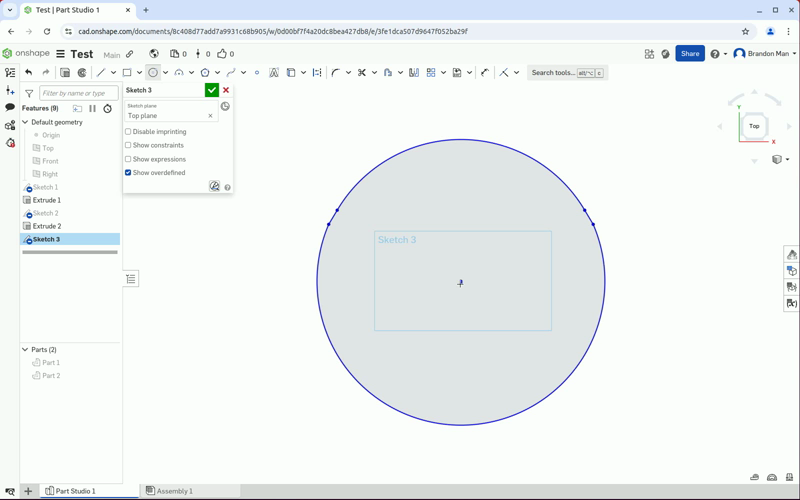
scroll(6)
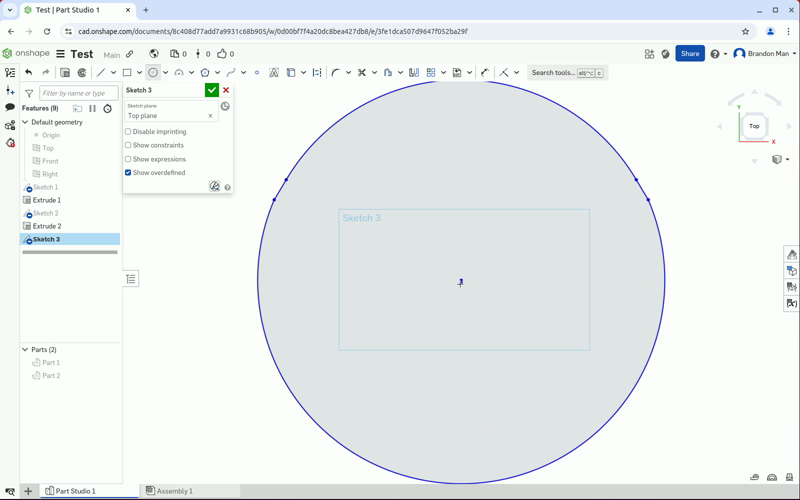
scroll(6)
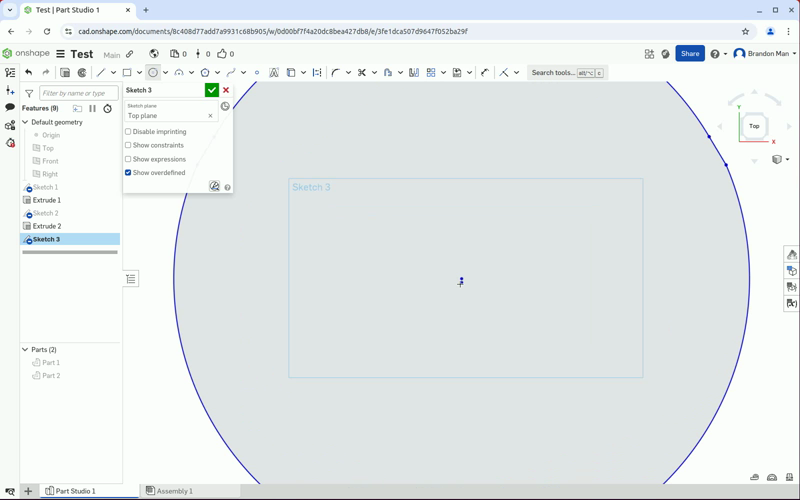
scroll(6)
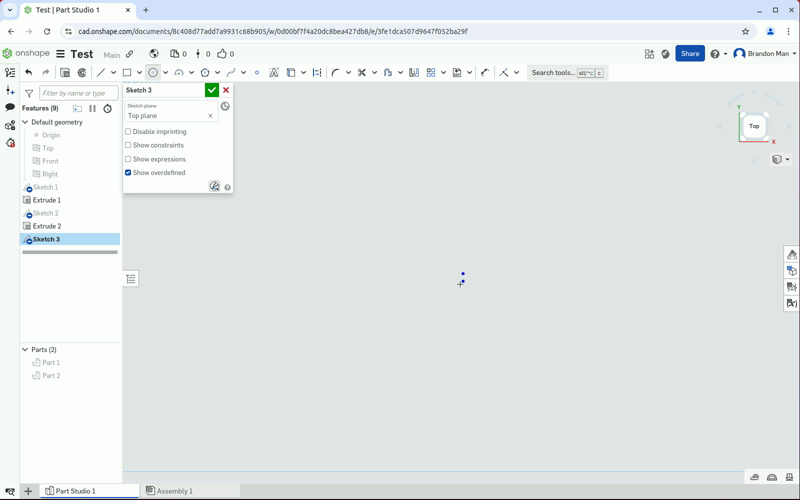
click(460, 283)
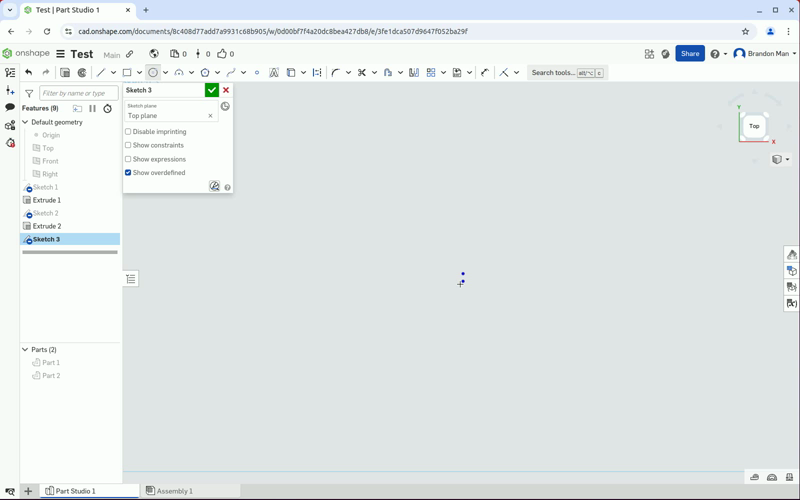
scroll(-6)
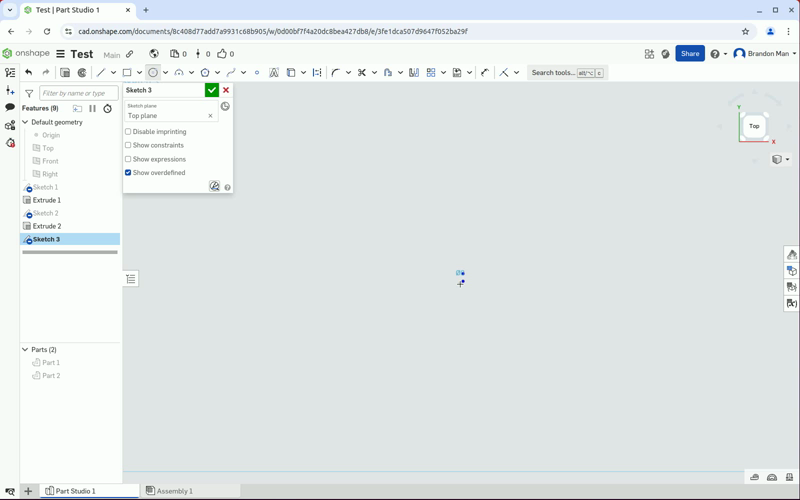
scroll(-6)
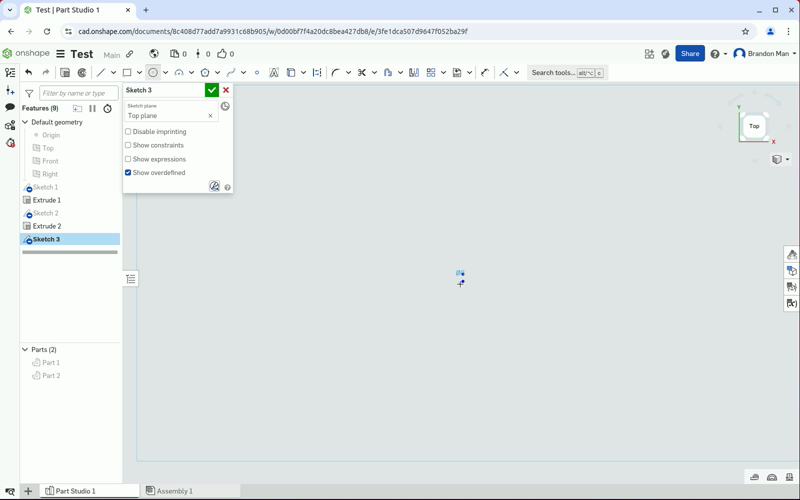
scroll(-6)
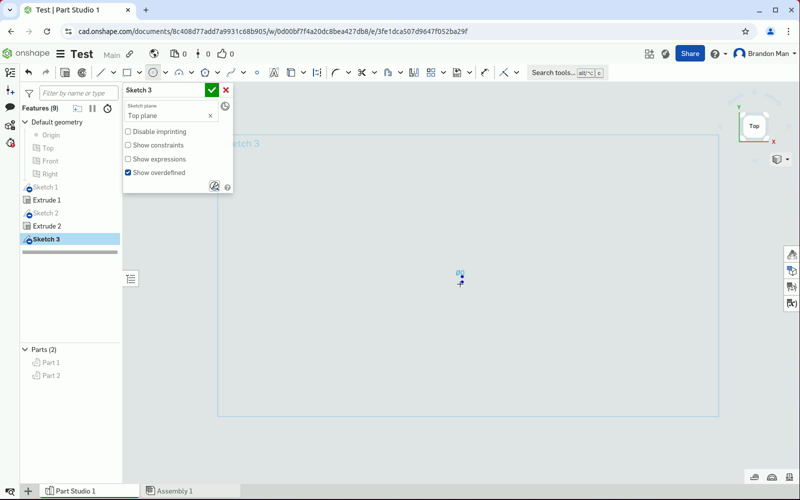
scroll(-6)
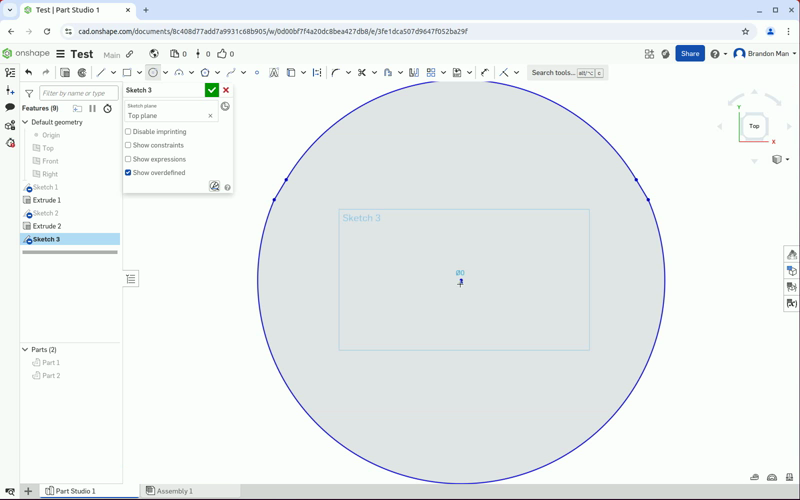
scroll(-6)
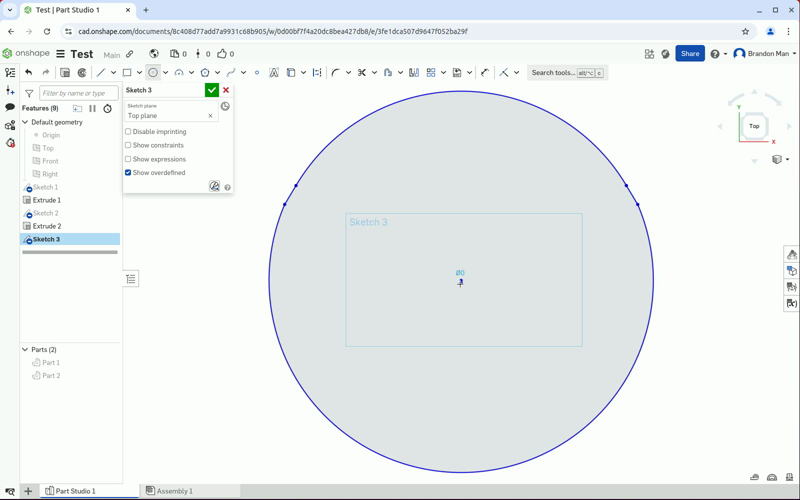
scroll(-6)
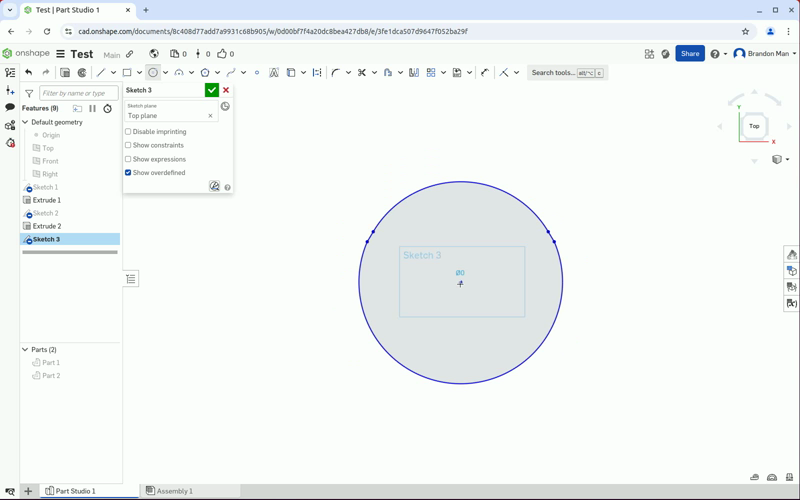
scroll(-6)
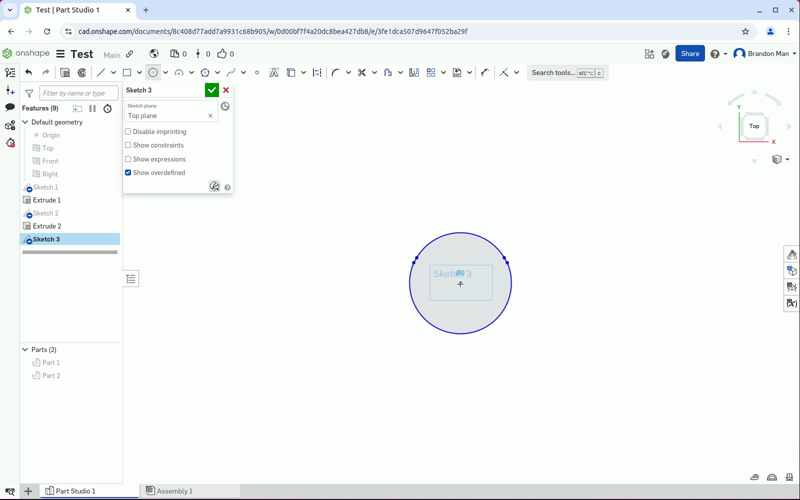
key_up(shift)
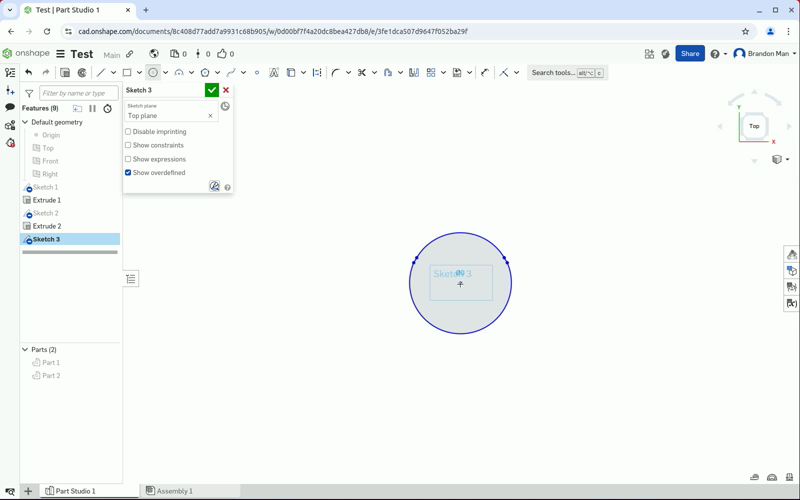
mouse_move(482, 283)
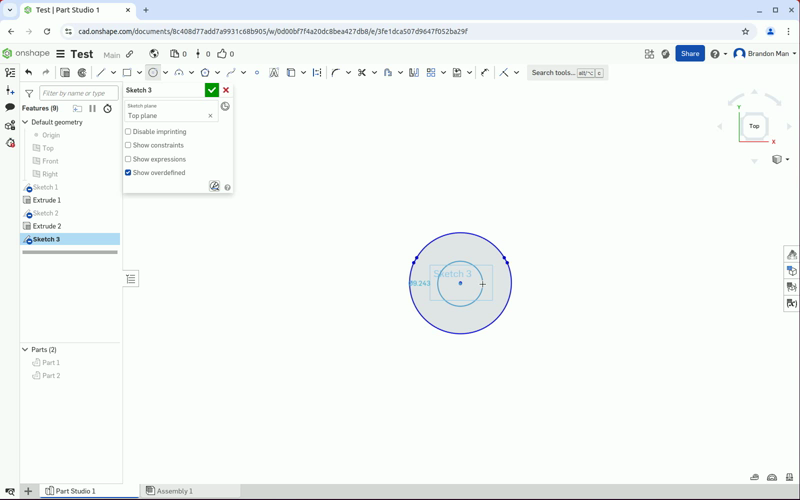
click(482, 283)
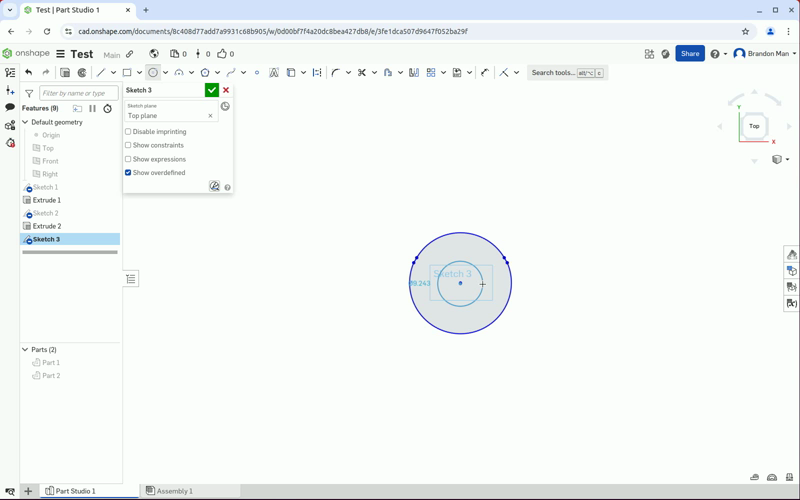
key(esc)
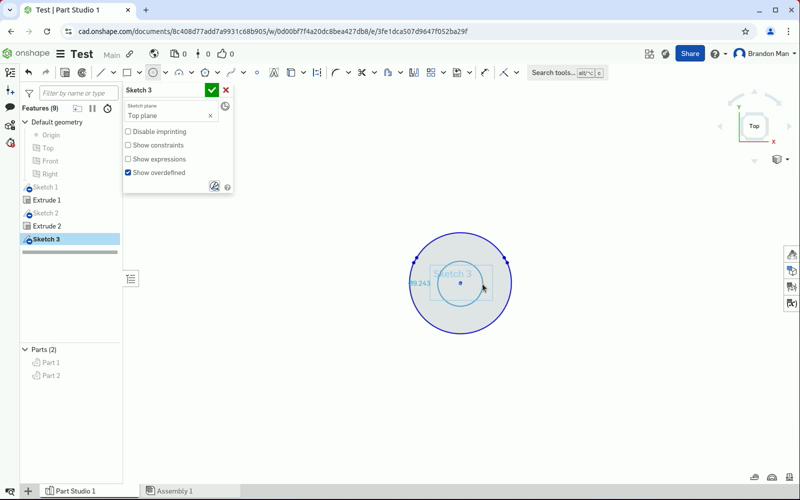
mouse_move(428, 284)
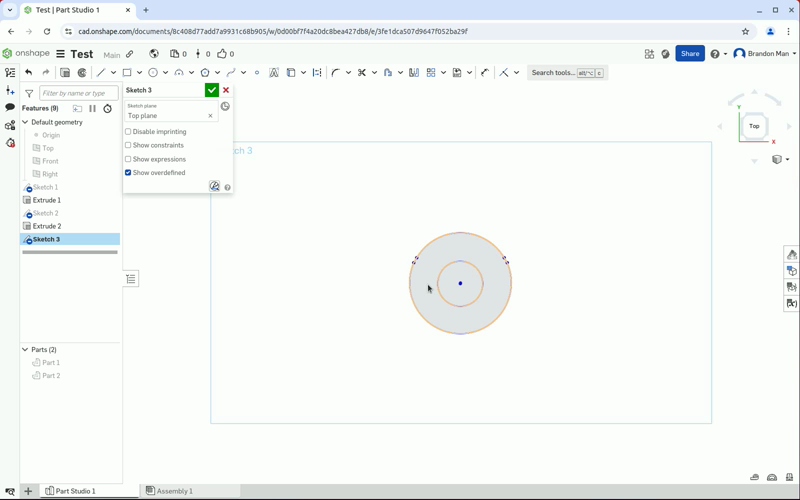
click(428, 284)
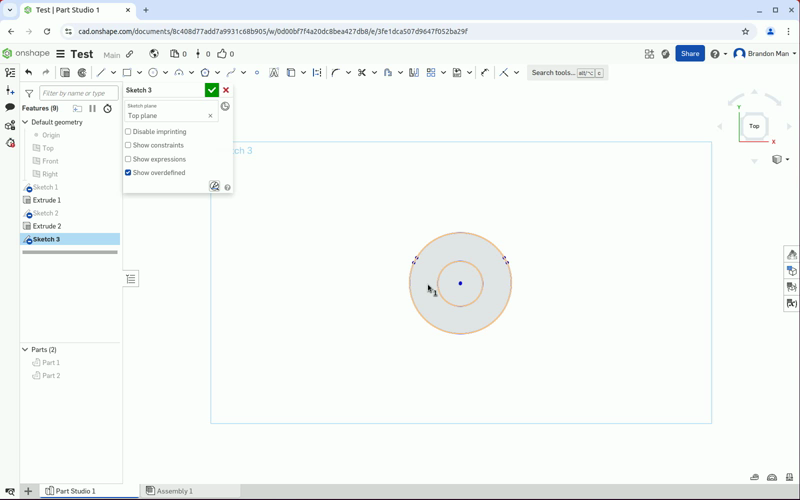
mouse_move(73, 352)
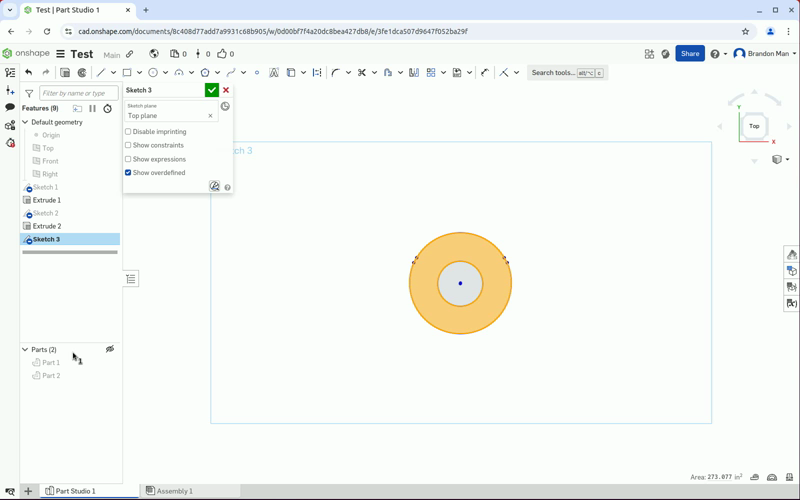
key(shift+y)
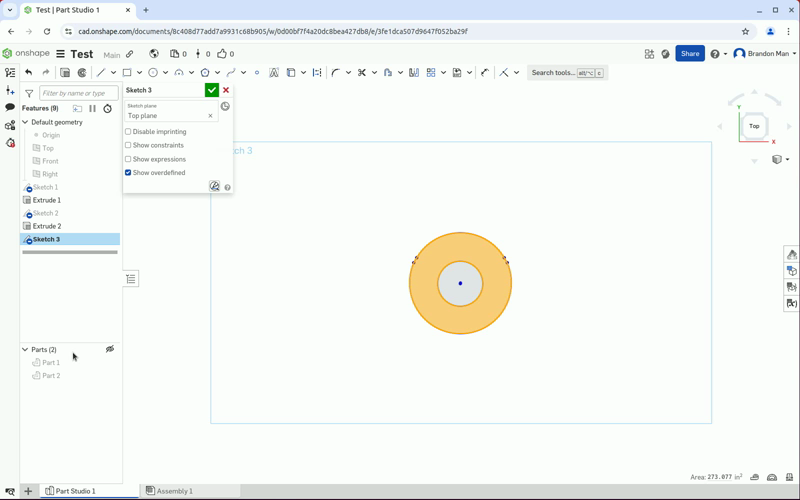
key(shift+e)
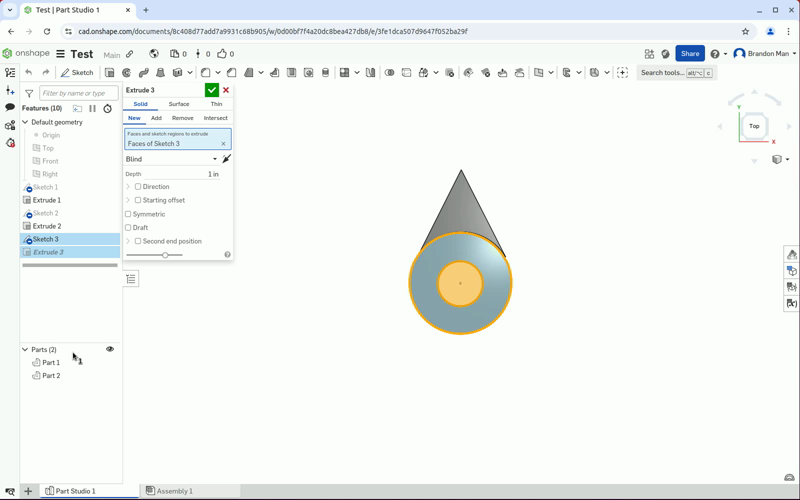
mouse_move(143, 106)
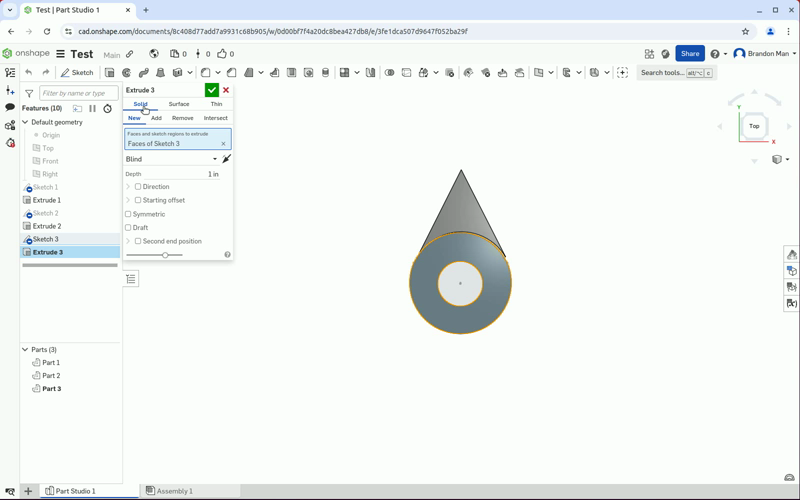
click(143, 106)
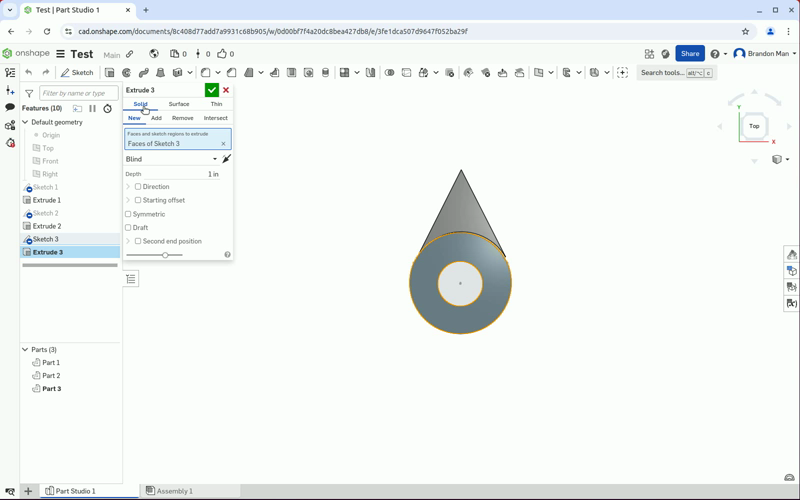
mouse_move(137, 120)
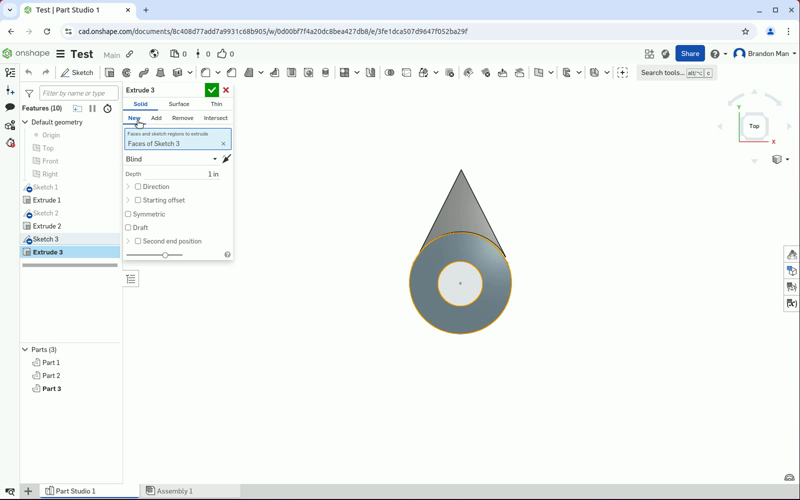
click(137, 120)
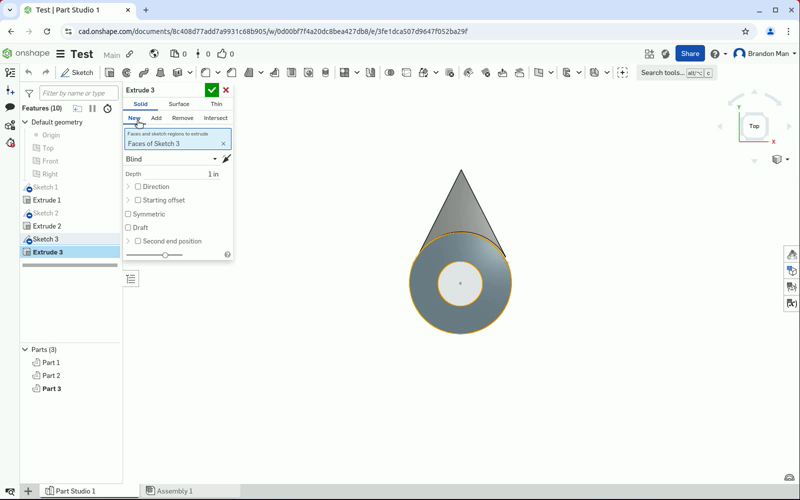
key(tab, 4)
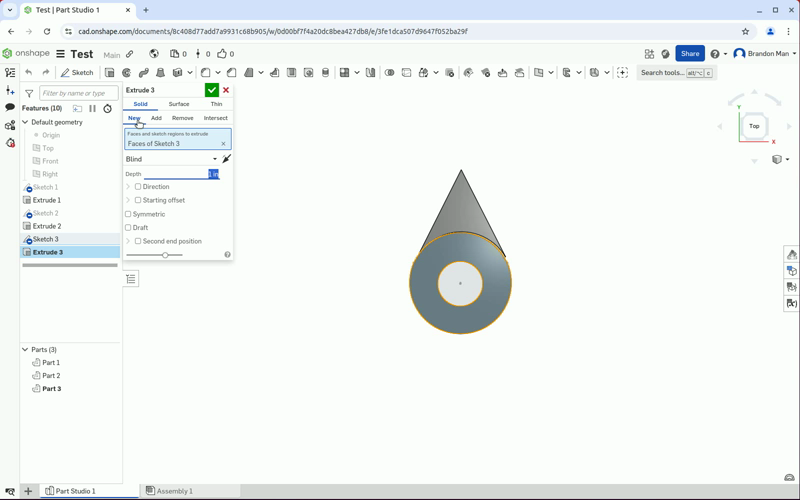
text(-18.294)
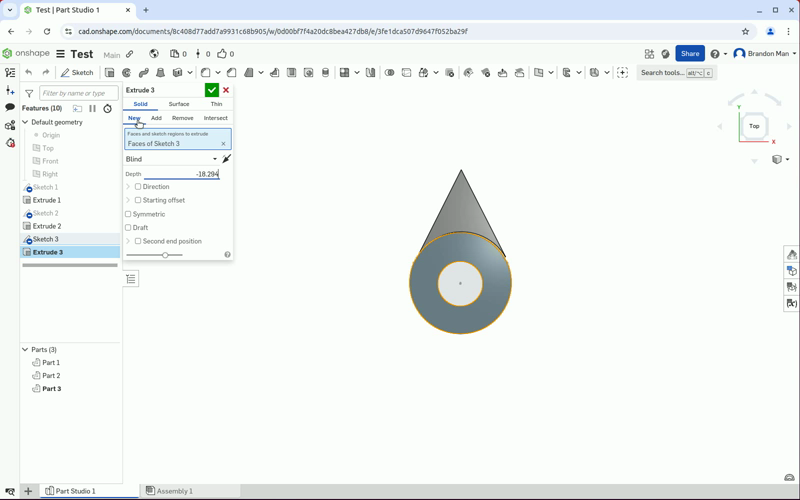
key(enter)
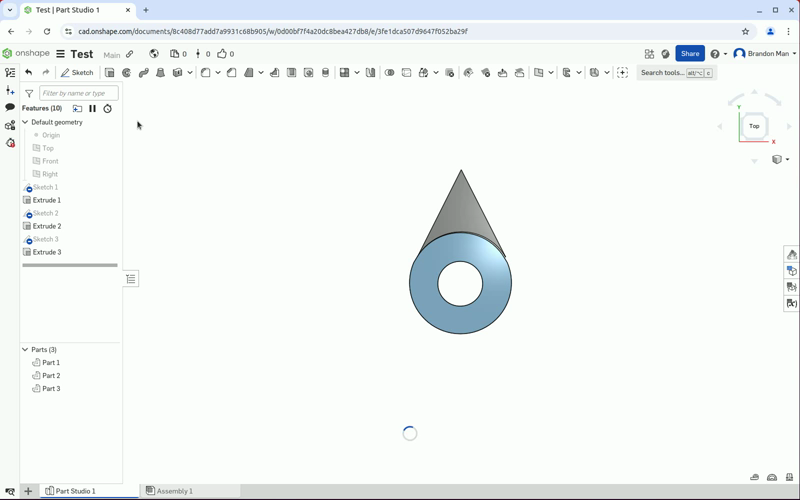
key(shift+h)
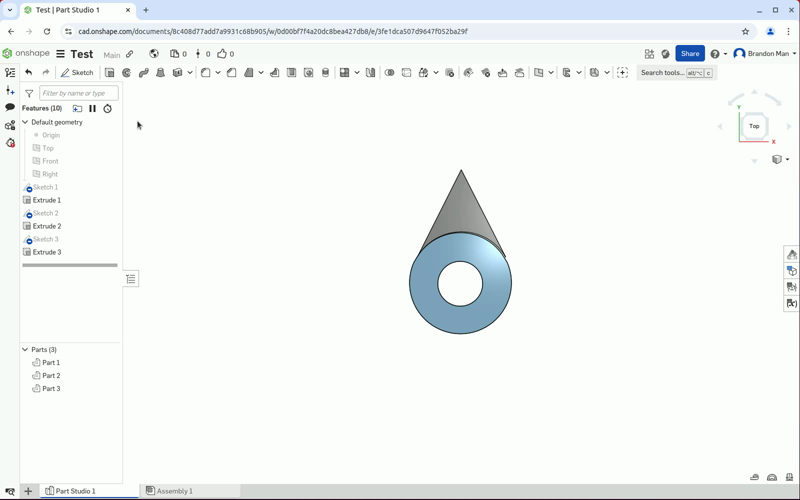
key(shift+h)
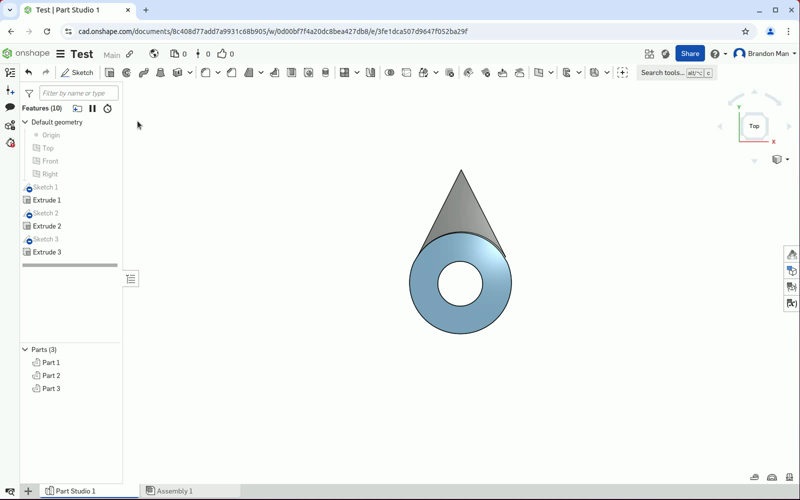
key(shift+7)
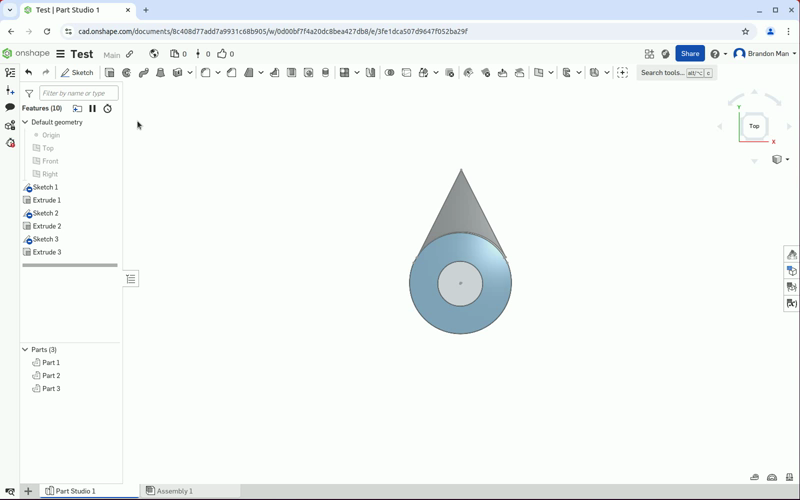
key(up, 3)
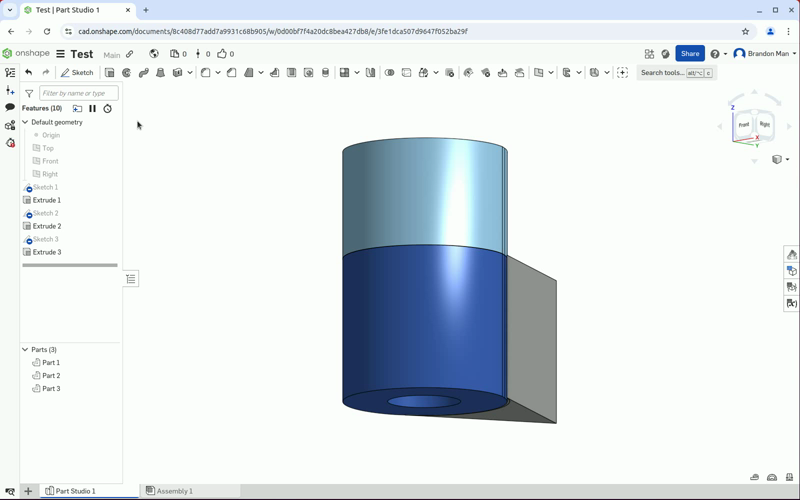
key(left, 3)
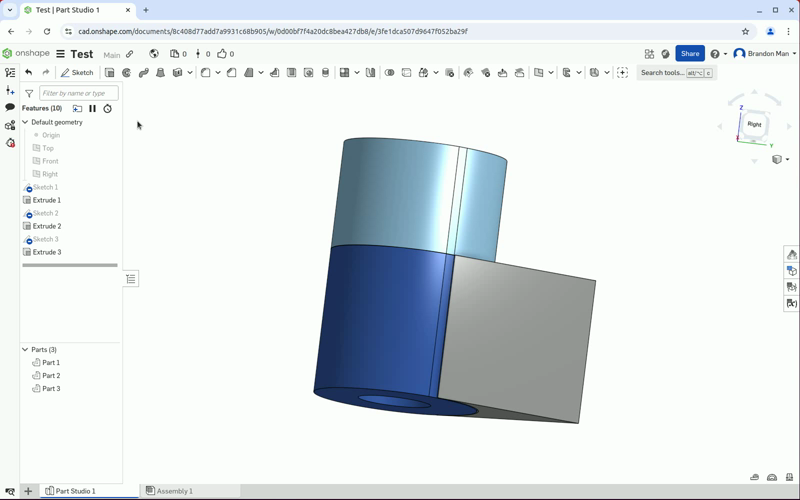
key(right, 3)
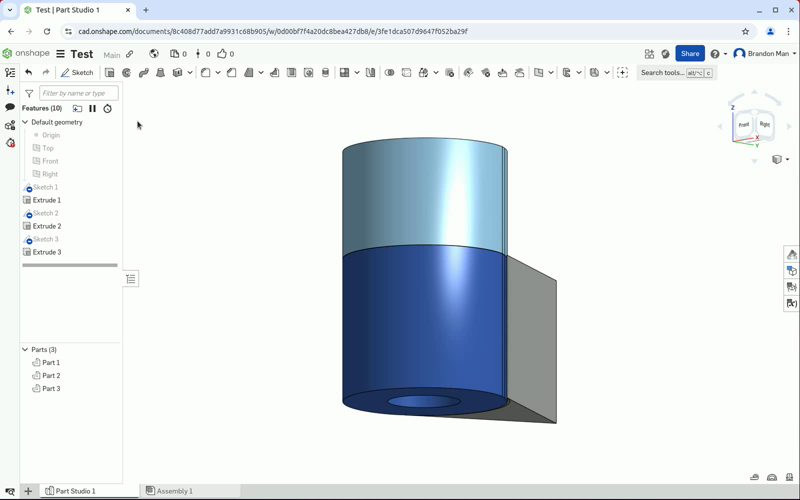
key(down, 3)
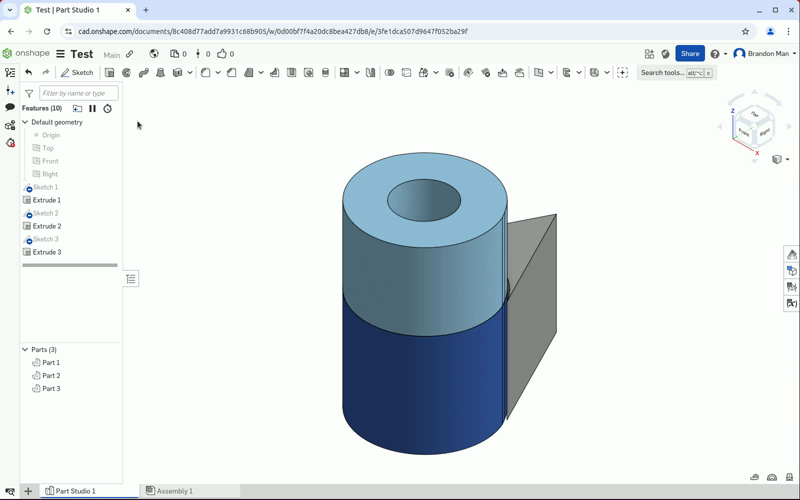
mouse_move(73, 189)
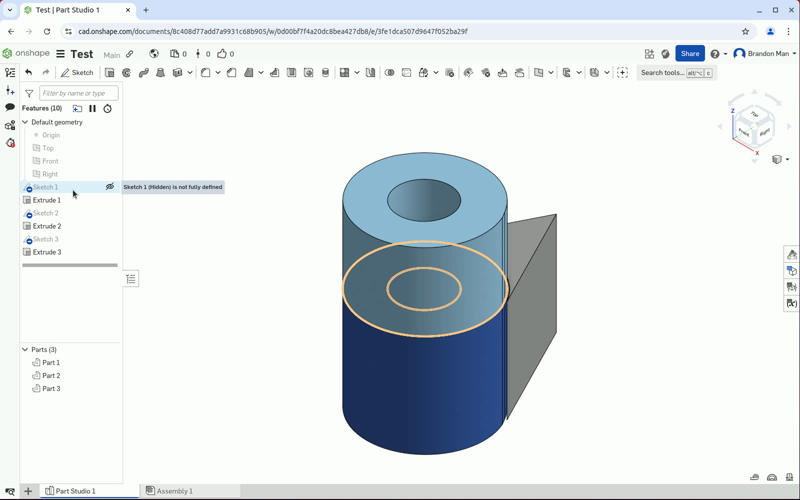
click(73, 189)